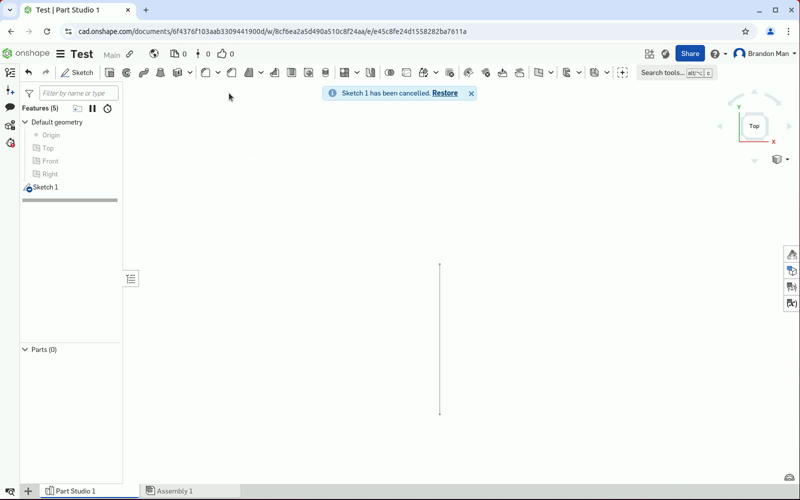
key(shift+h)
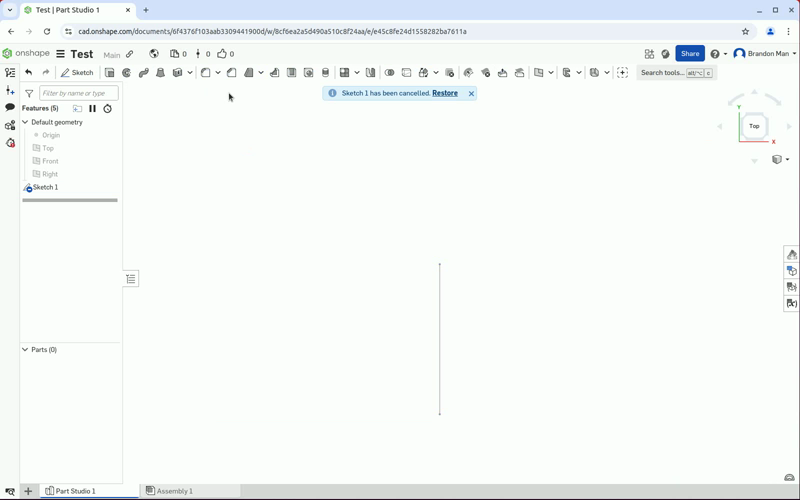
key(shift+s)
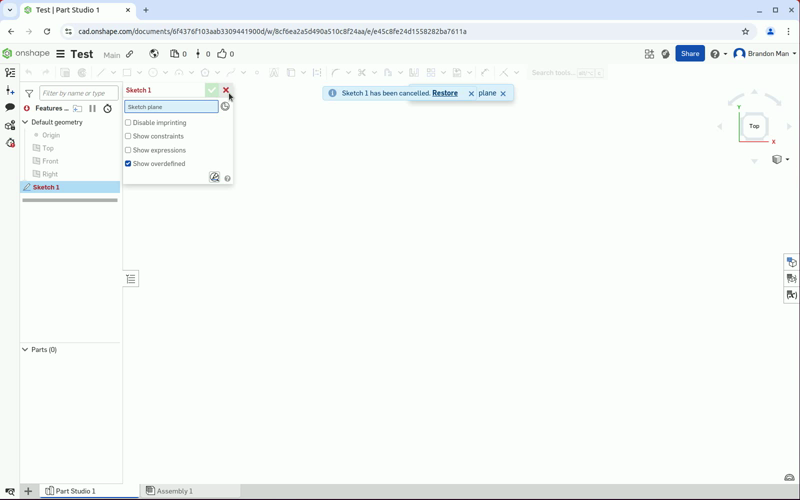
mouse_move(73, 150)
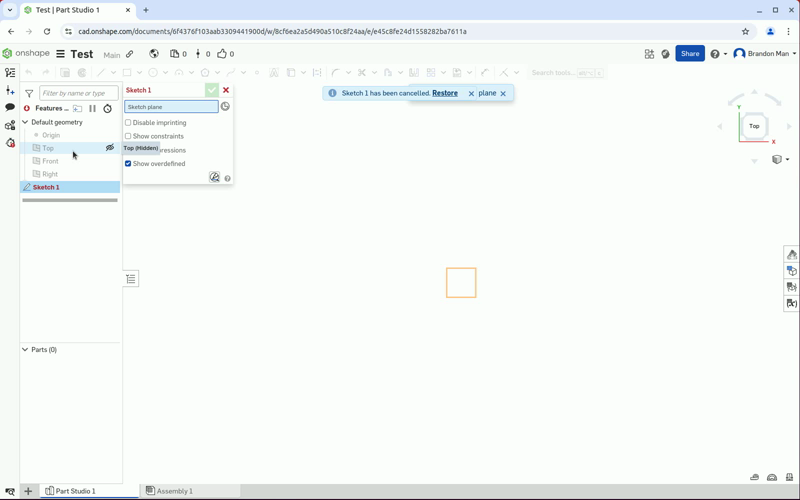
click(73, 150)
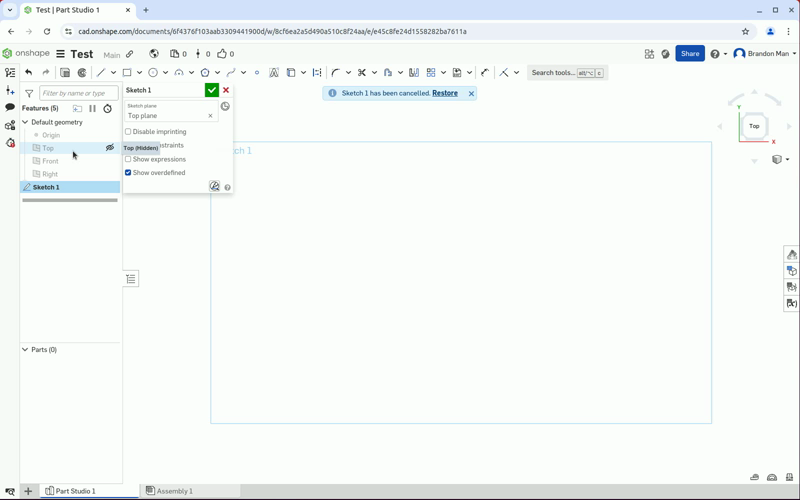
mouse_move(73, 352)
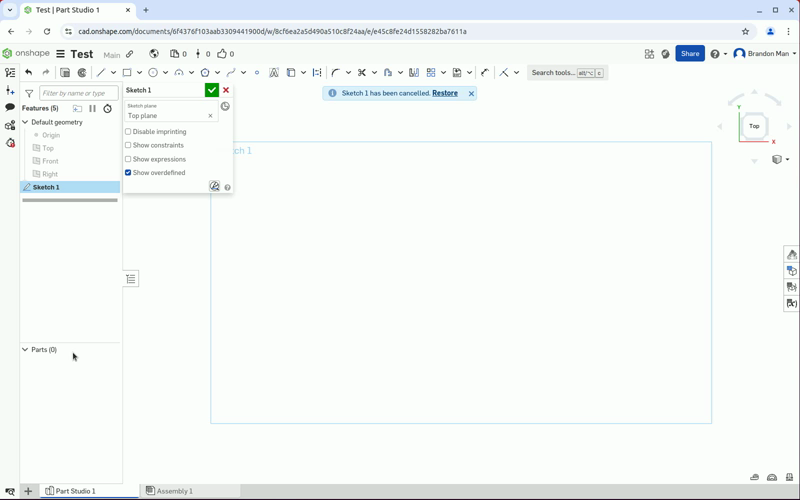
key(y)
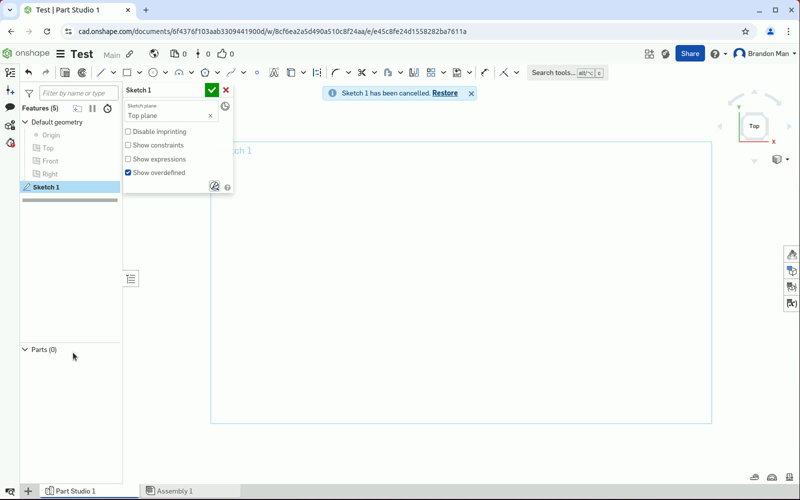
key(c)
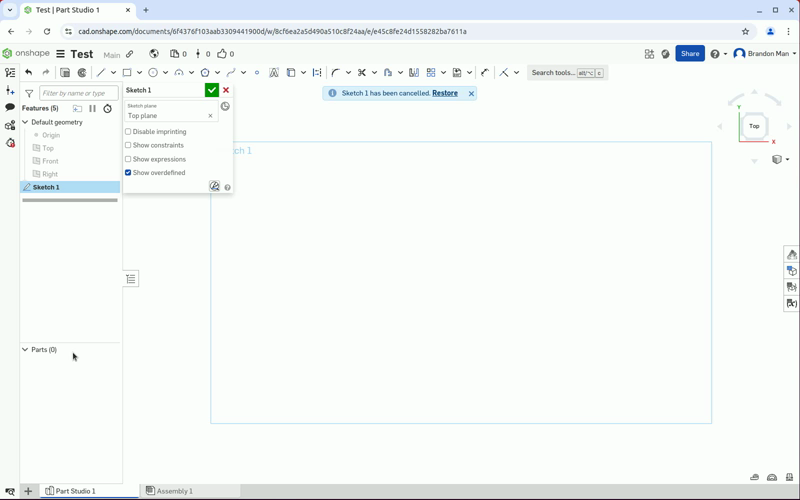
key_down(shift)
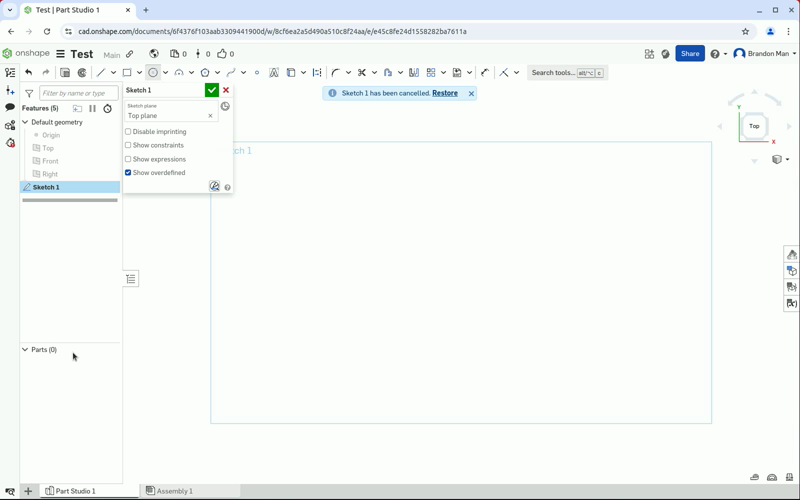
mouse_move(461, 282)
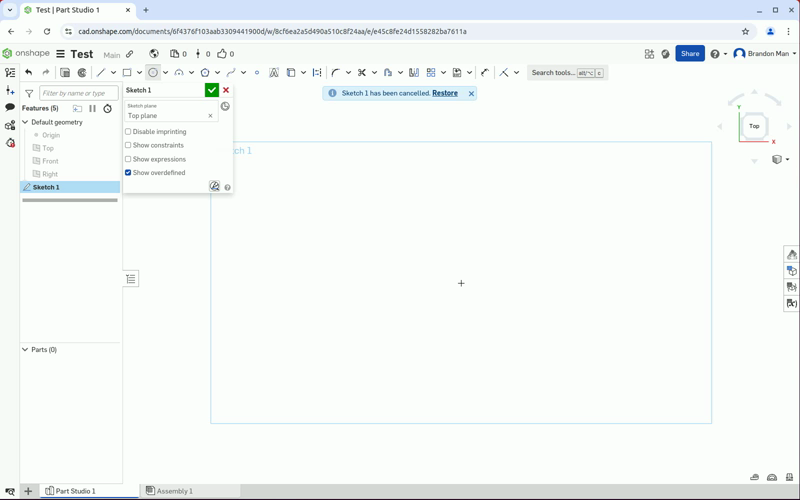
click(461, 282)
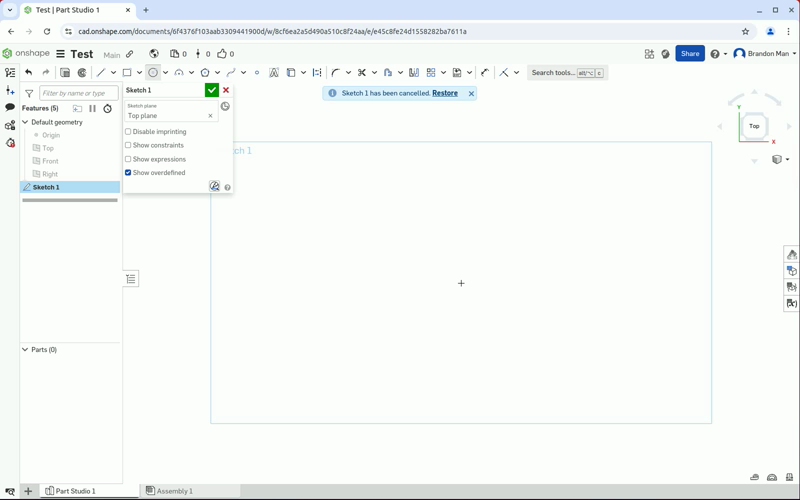
key_up(shift)
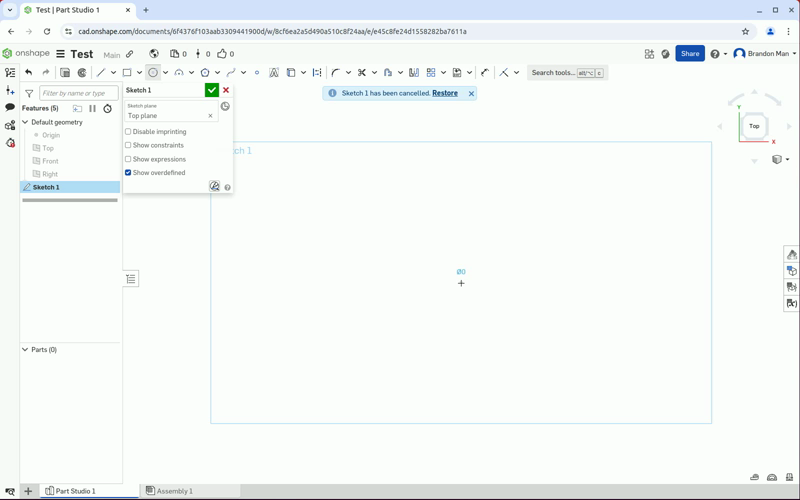
mouse_move(518, 282)
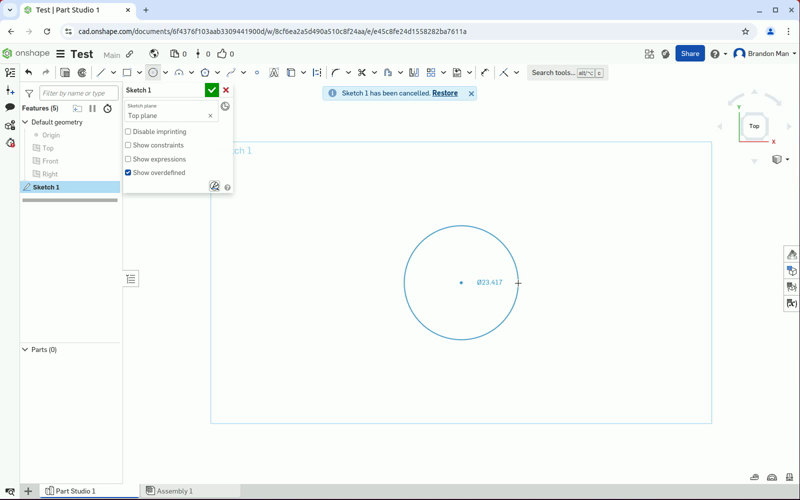
click(518, 282)
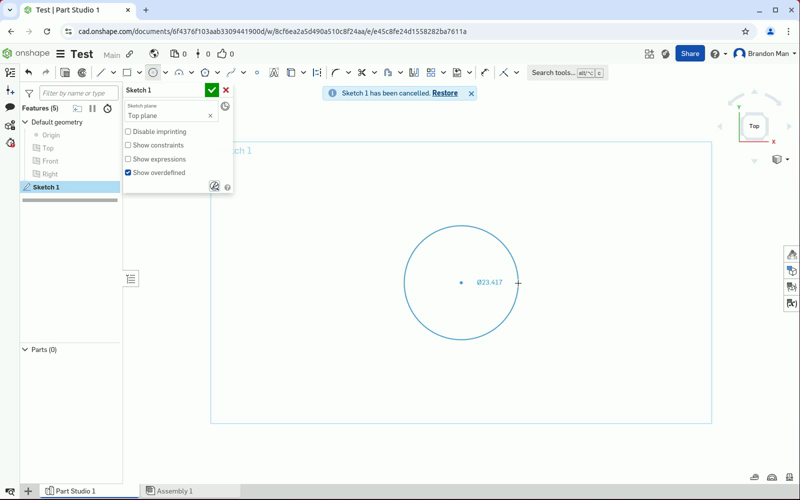
key(esc)
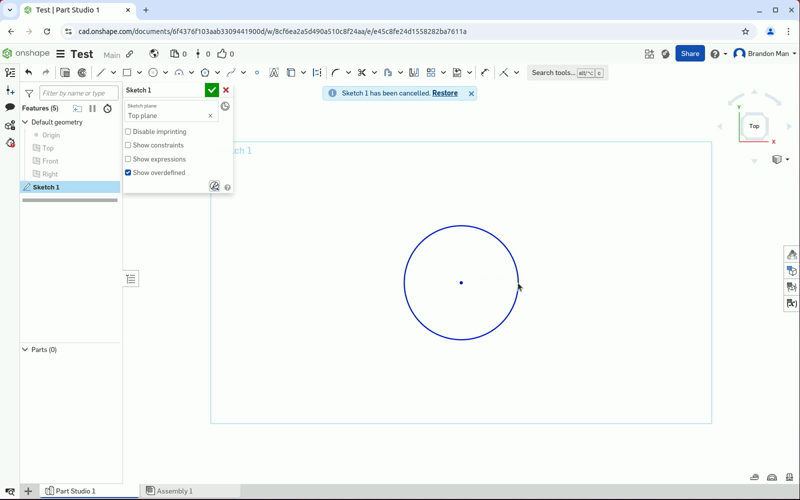
mouse_move(426, 253)
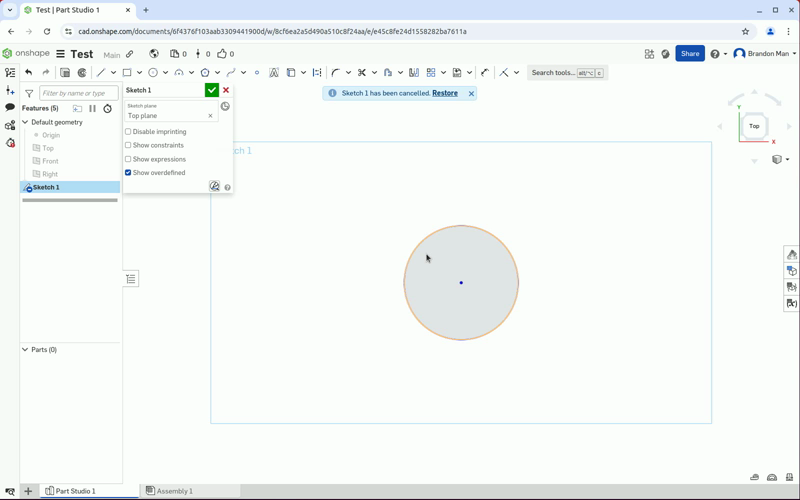
click(426, 253)
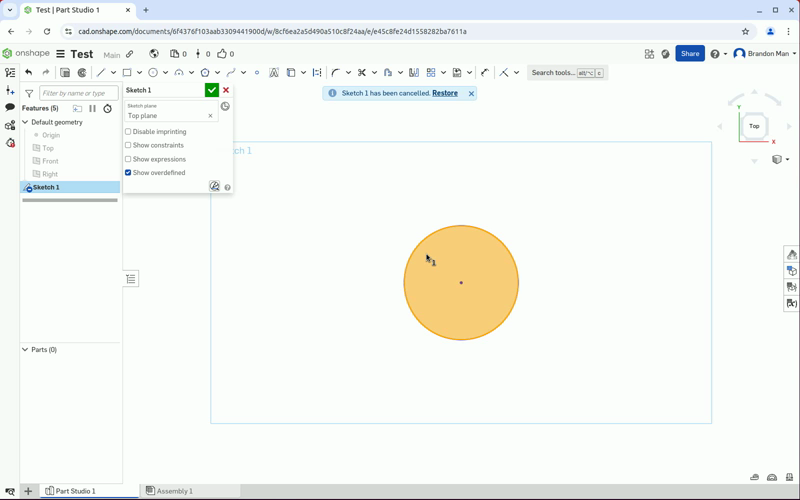
mouse_move(73, 352)
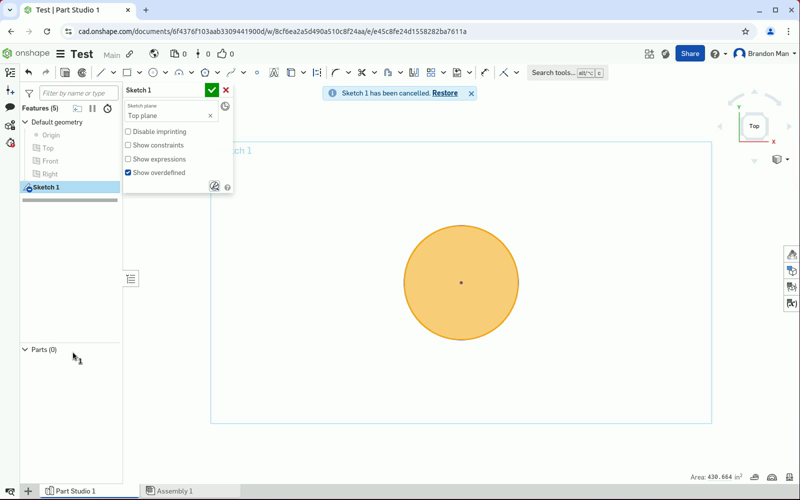
key(shift+y)
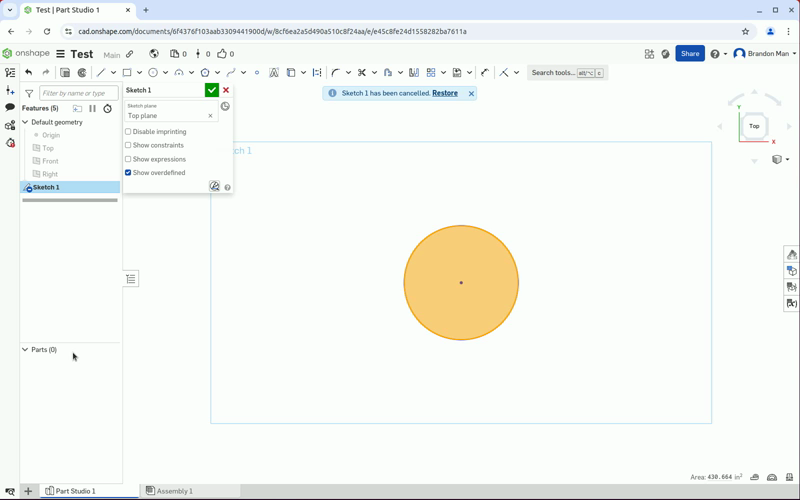
key(shift+e)
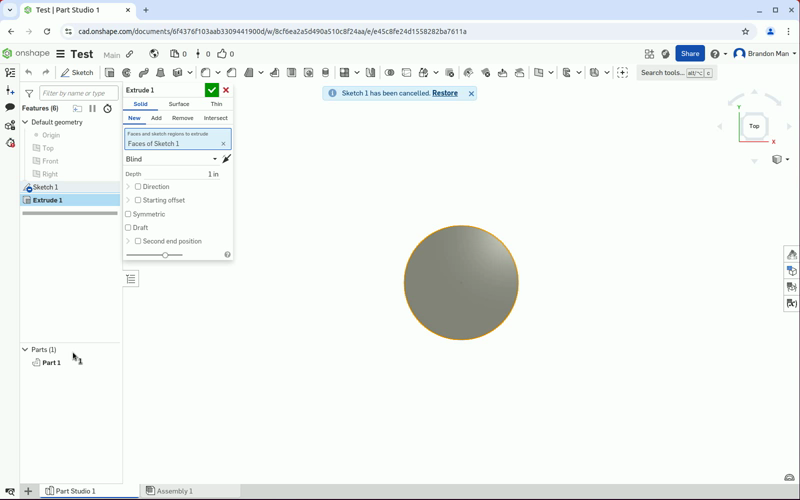
mouse_move(143, 106)
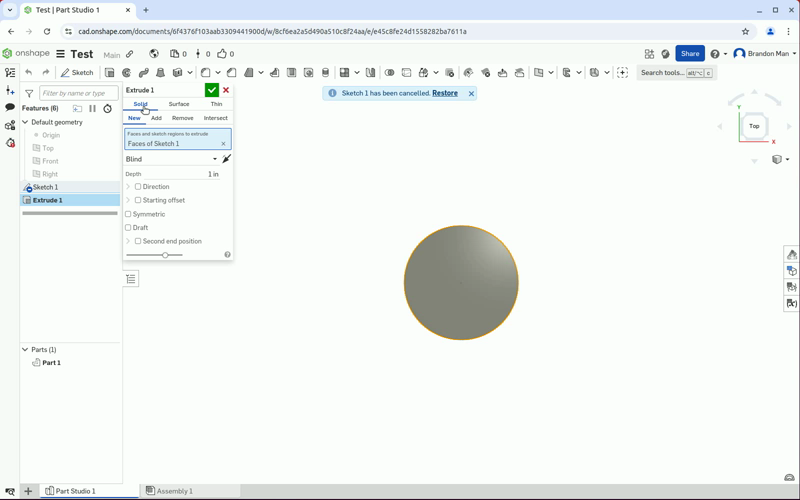
click(143, 106)
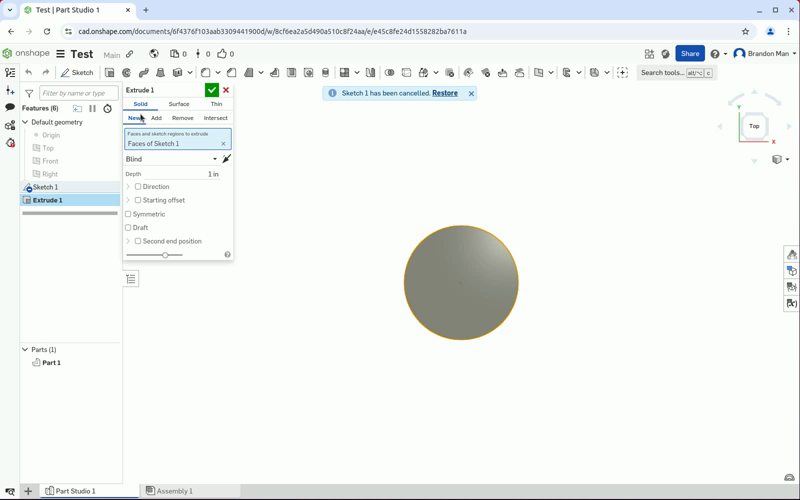
mouse_move(137, 120)
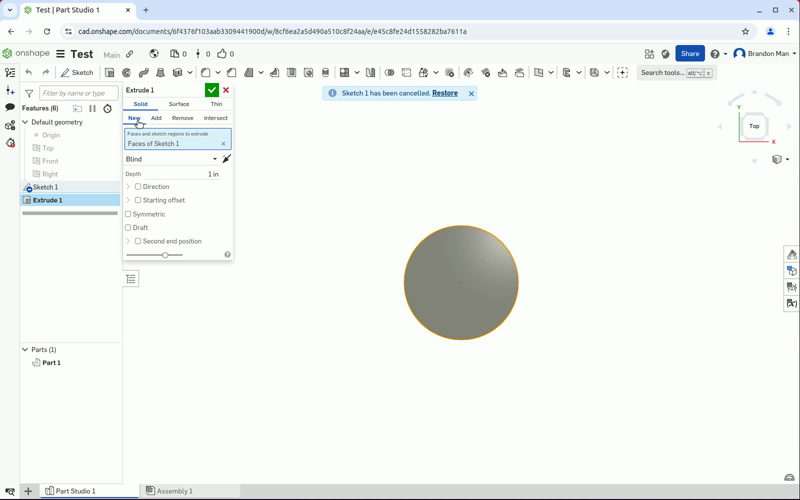
click(137, 120)
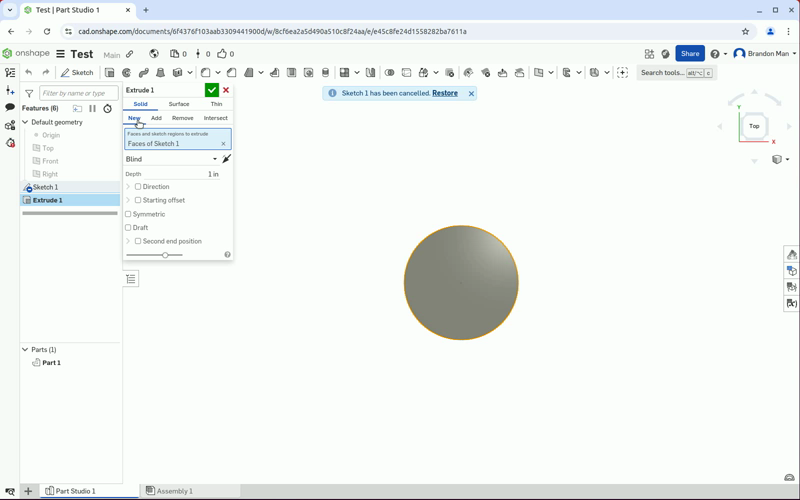
key(tab, 4)
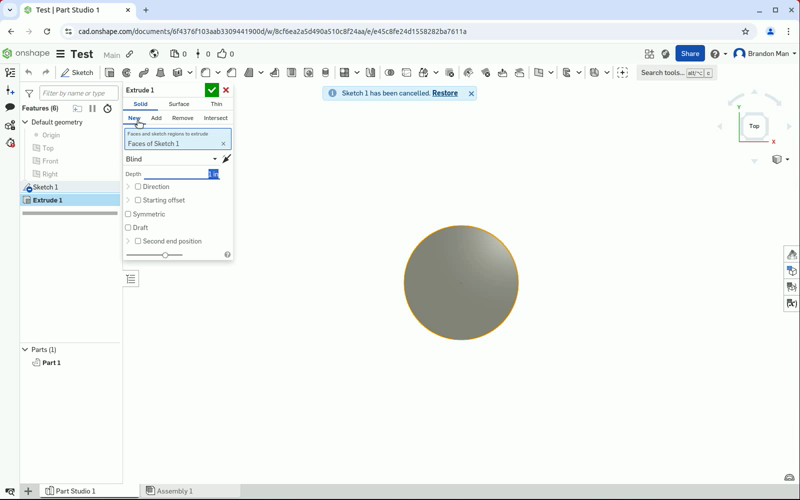
text(2.407)
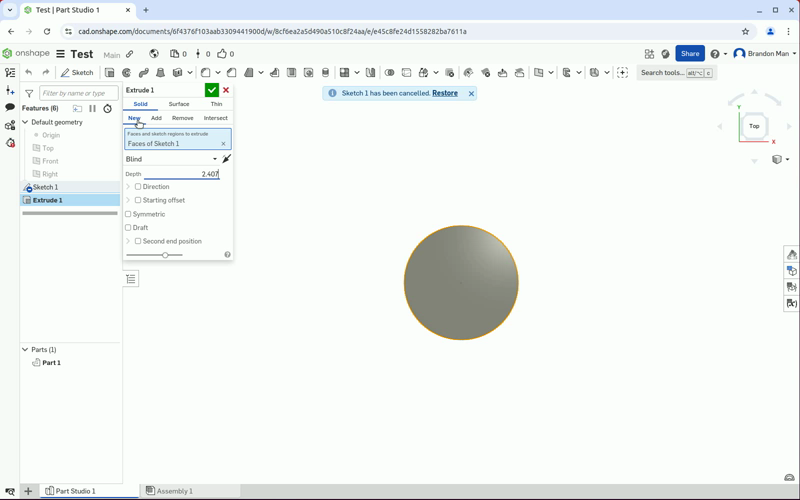
key(enter)
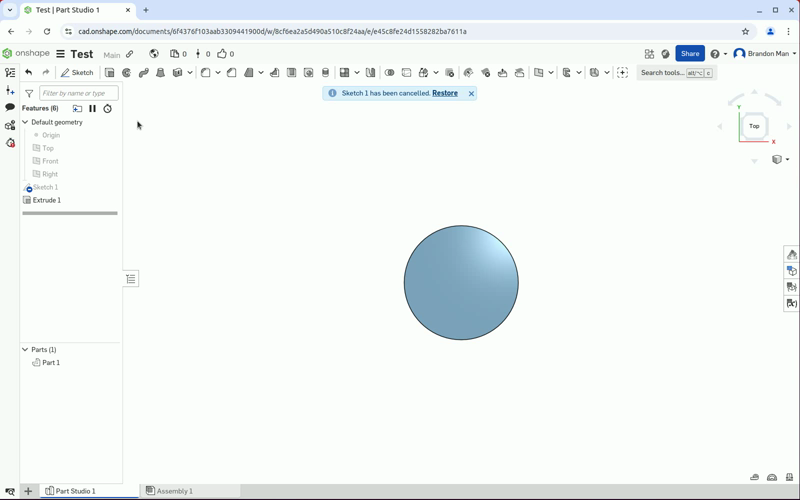
key(shift+h)
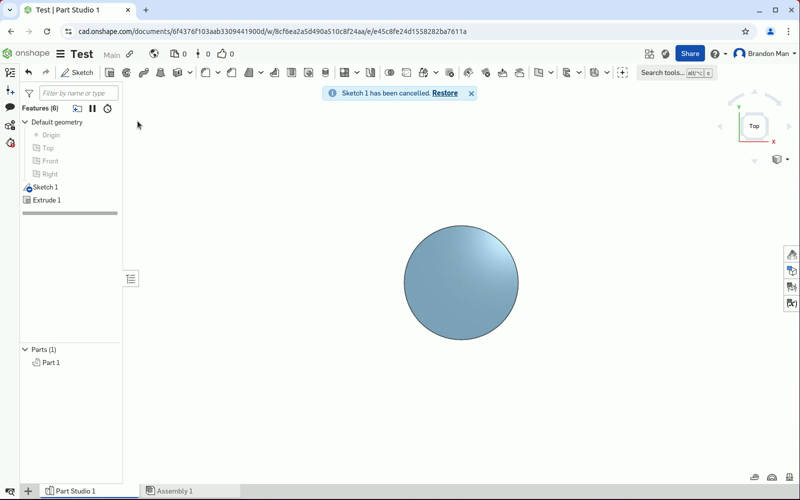
key(shift+h)
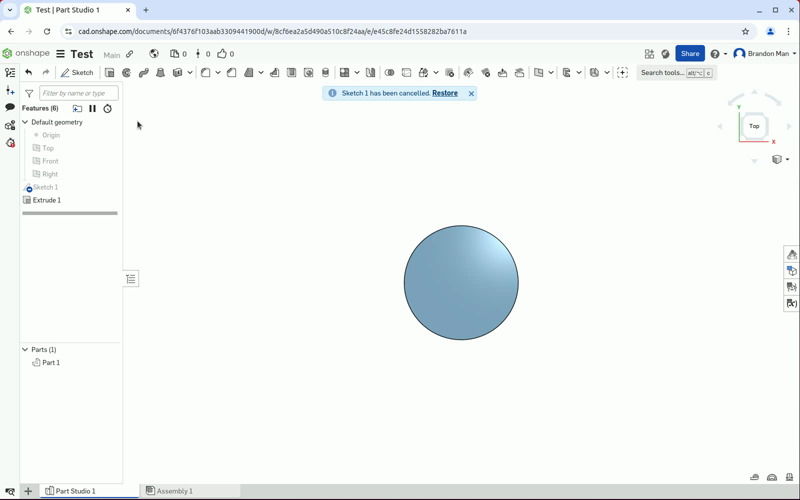
mouse_move(73, 189)
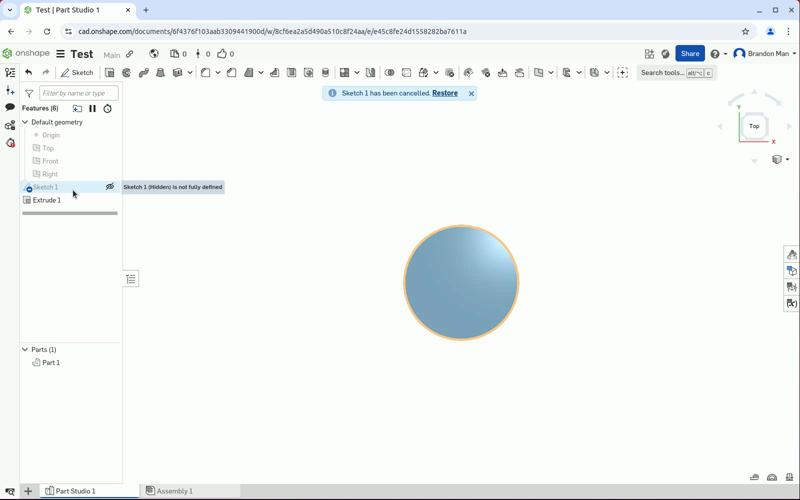
click(73, 189)
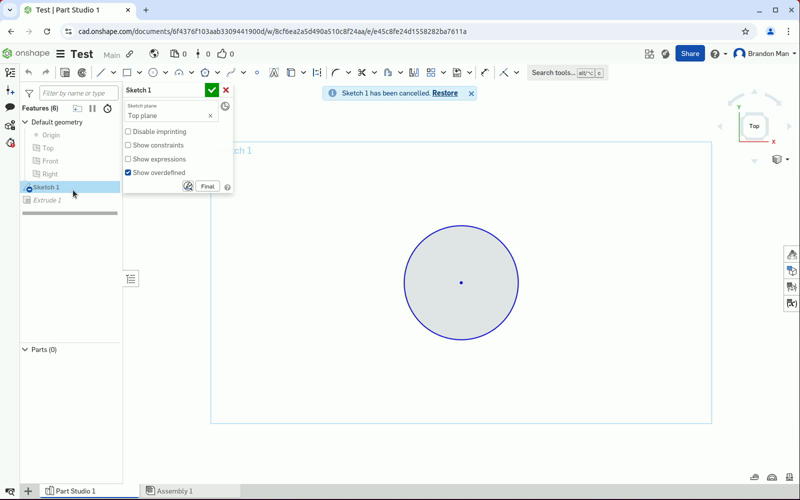
mouse_move(229, 92)
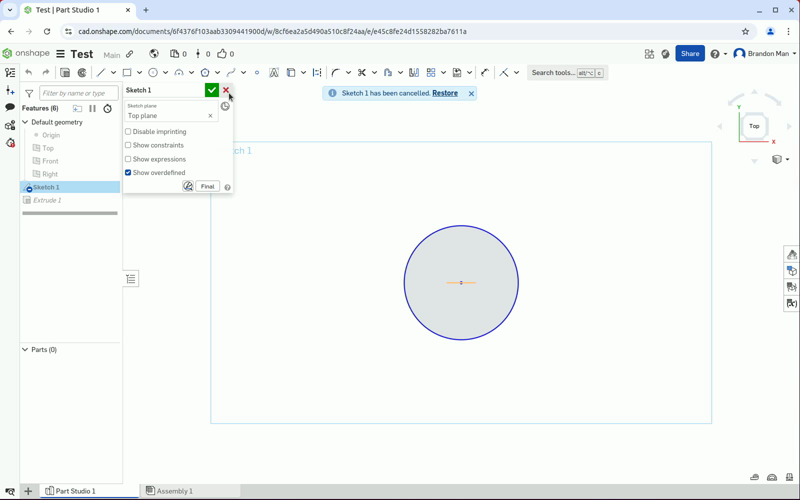
click(229, 92)
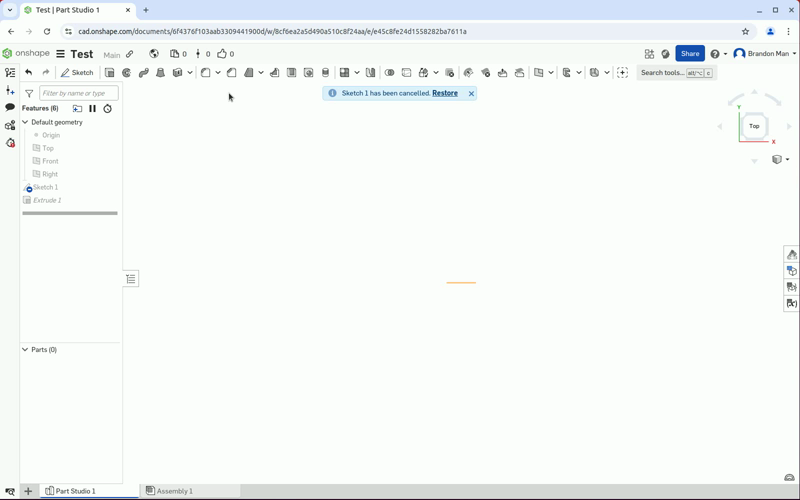
mouse_move(541, 75)
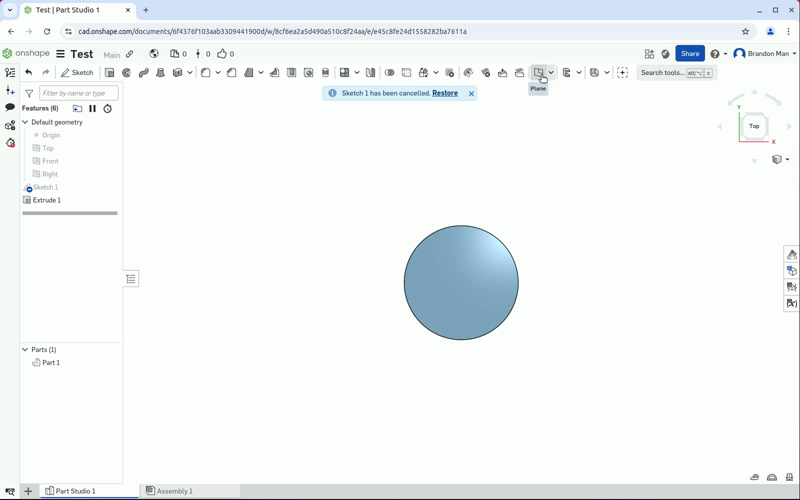
click(541, 75)
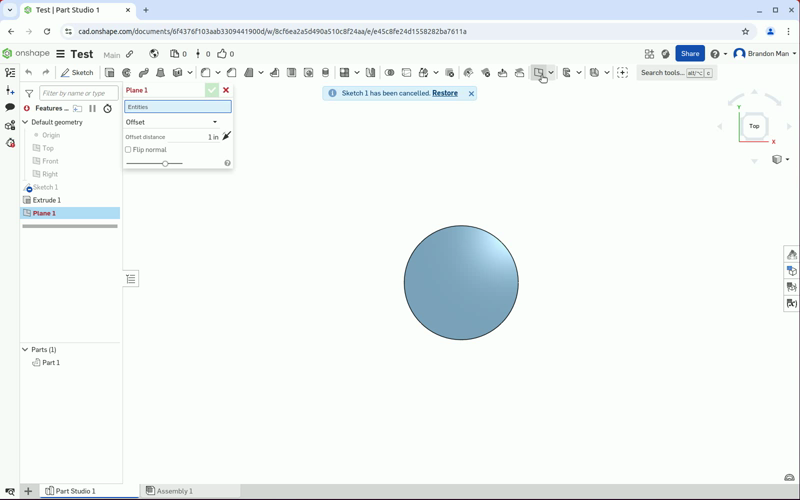
mouse_move(73, 150)
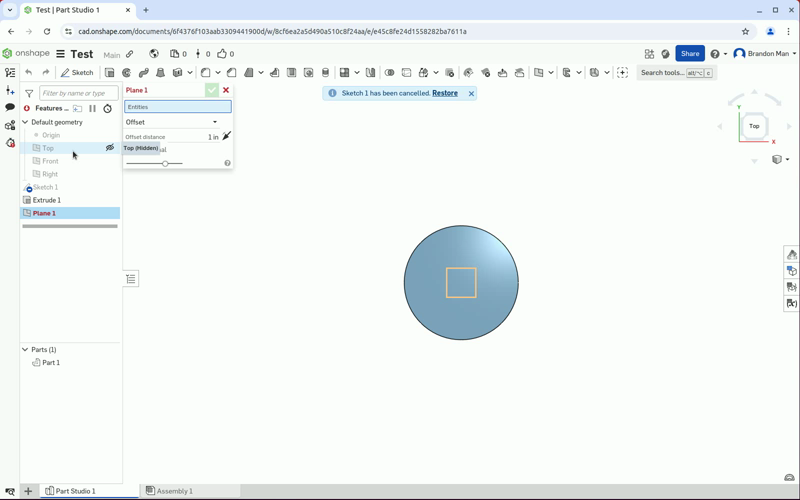
click(73, 150)
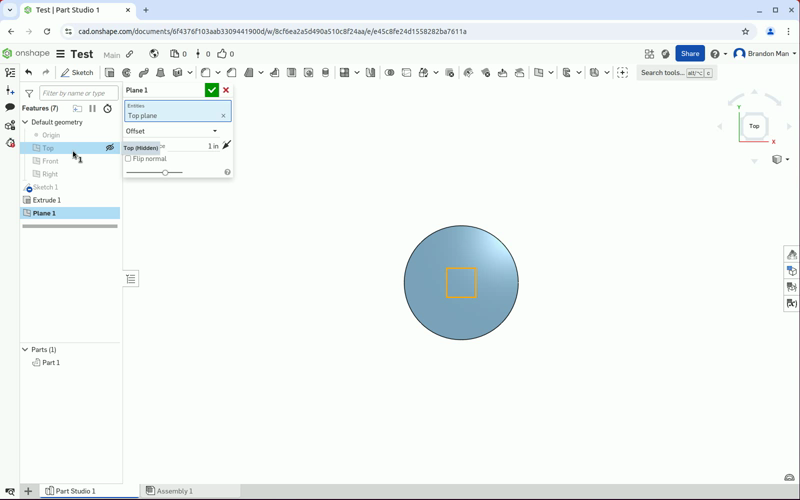
key(tab, 2)
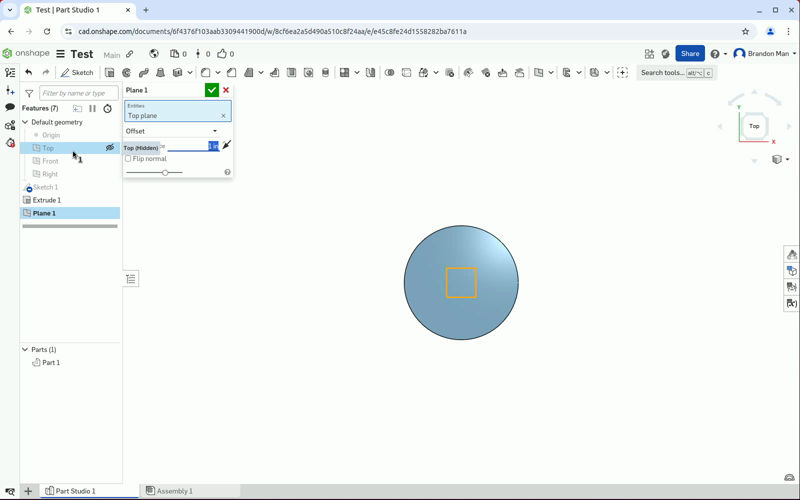
text(2.403)
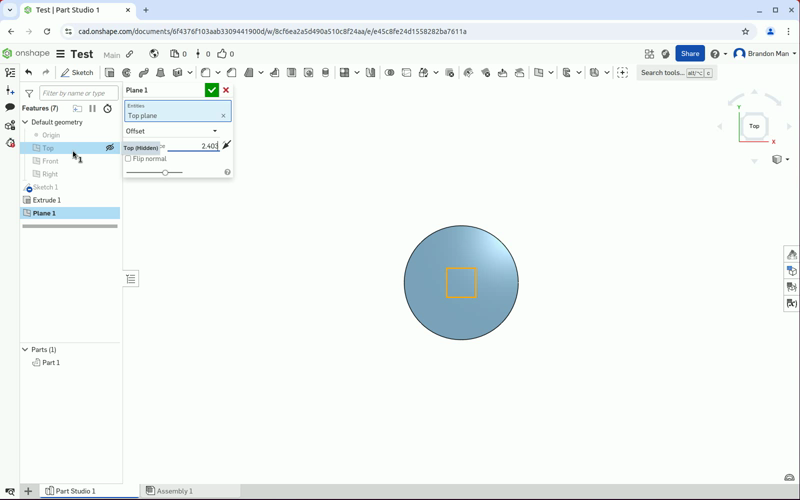
key(enter, 2)
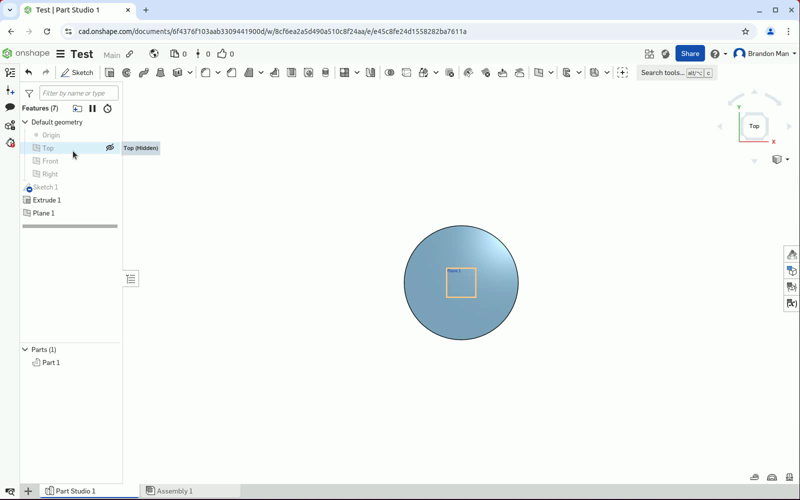
key(shift+s)
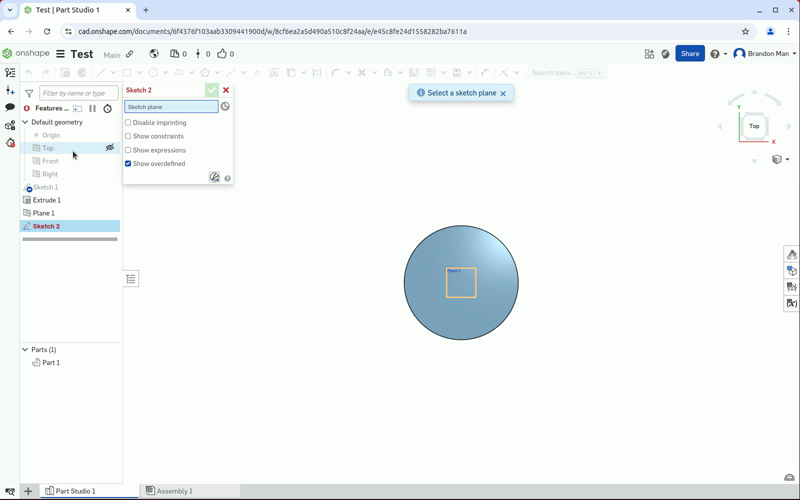
mouse_move(73, 215)
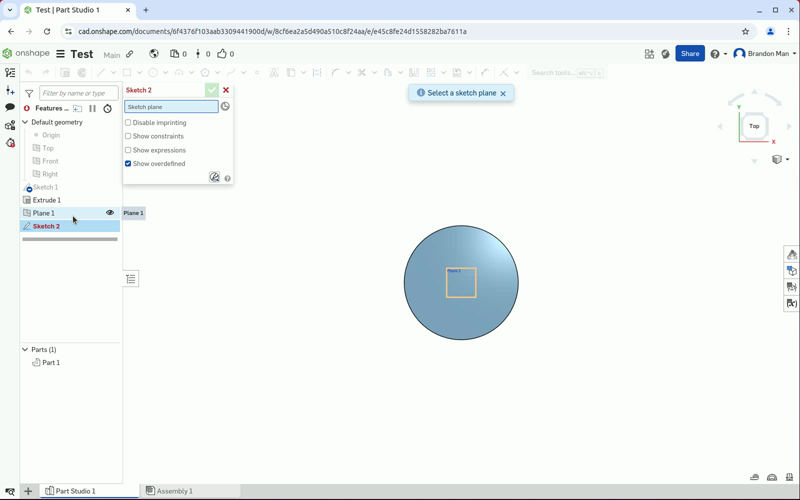
click(73, 215)
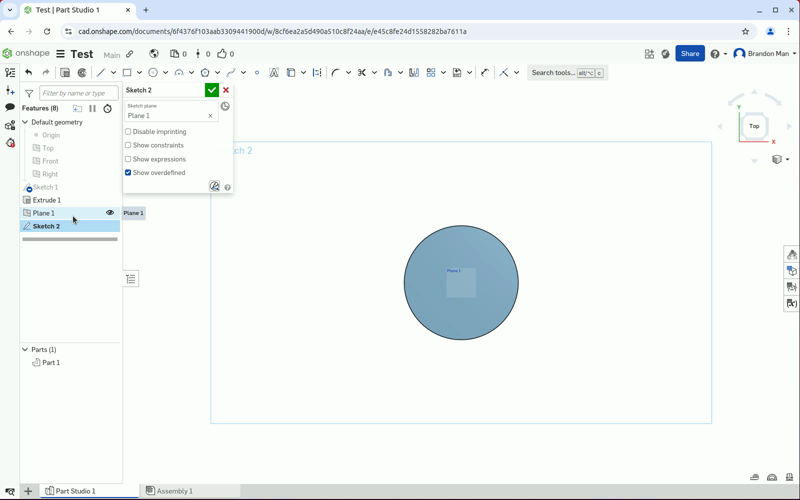
mouse_move(73, 352)
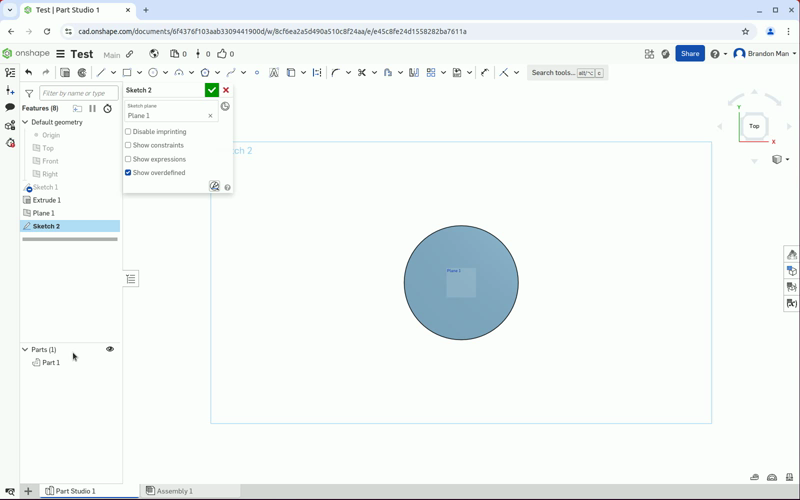
key(y)
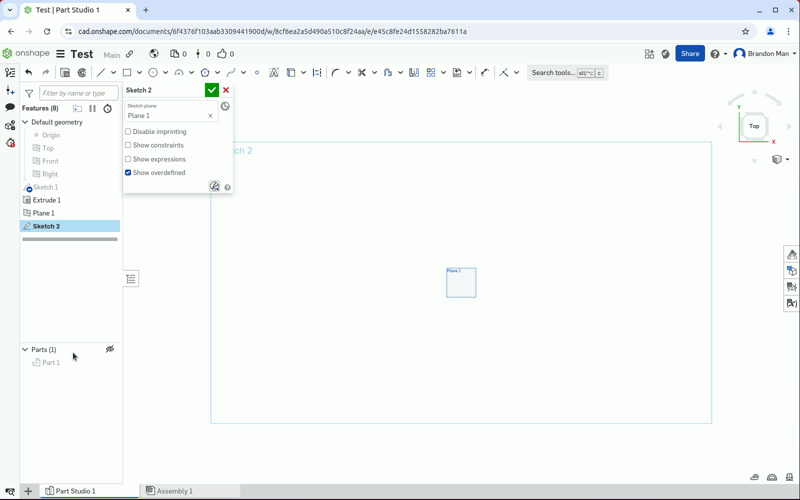
key(c)
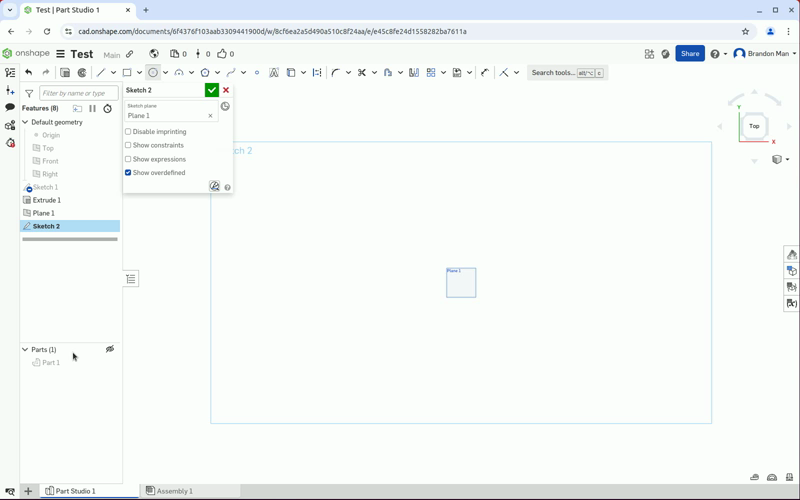
key_down(shift)
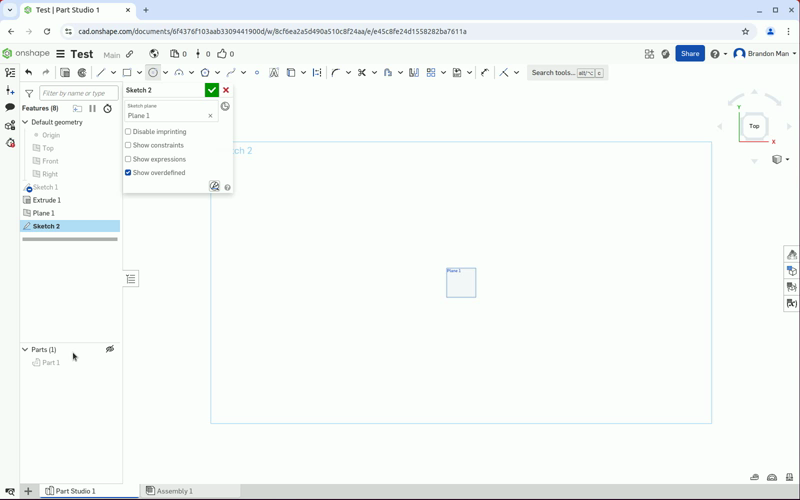
mouse_move(461, 282)
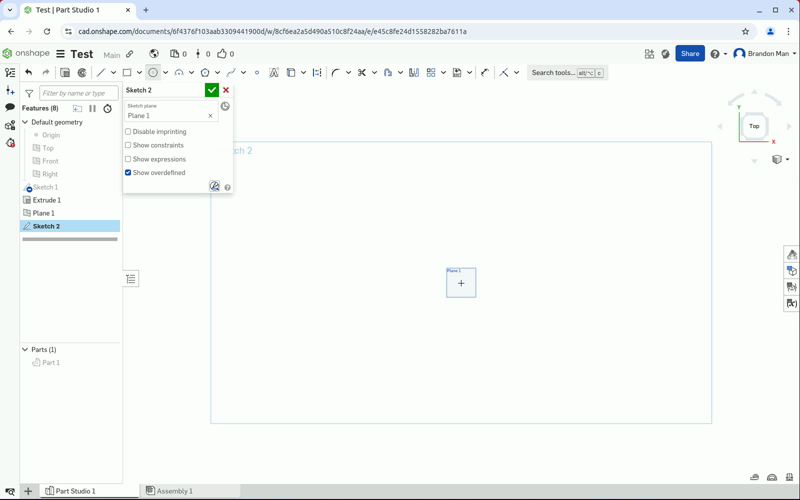
click(461, 282)
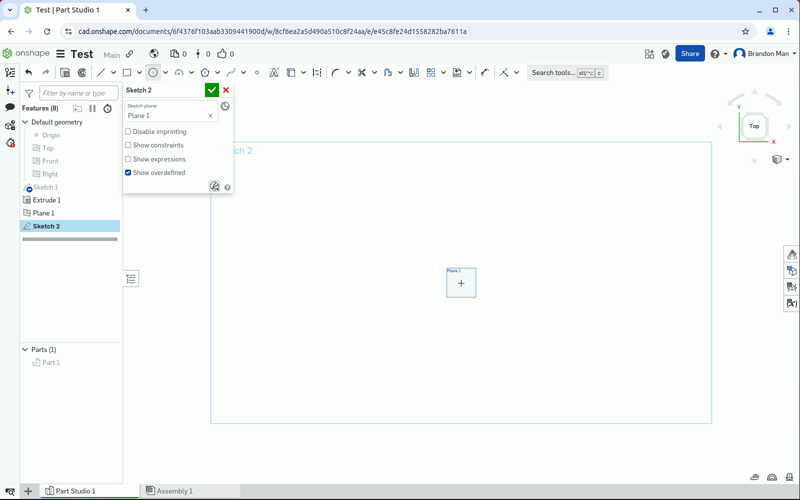
key_up(shift)
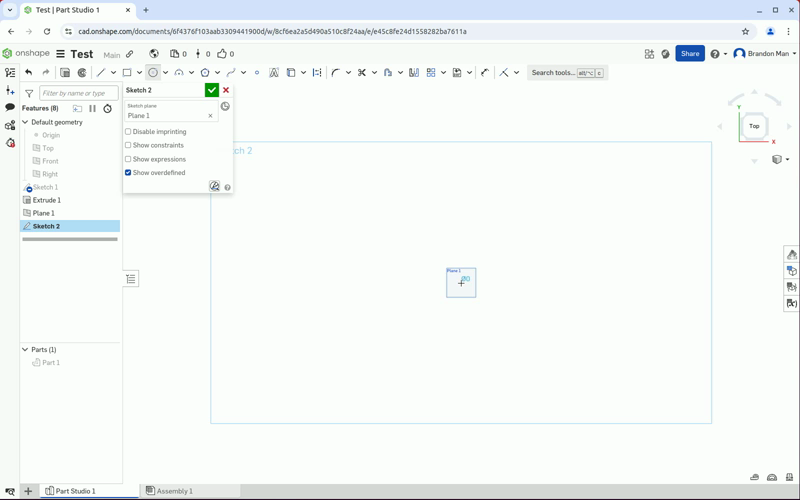
mouse_move(518, 282)
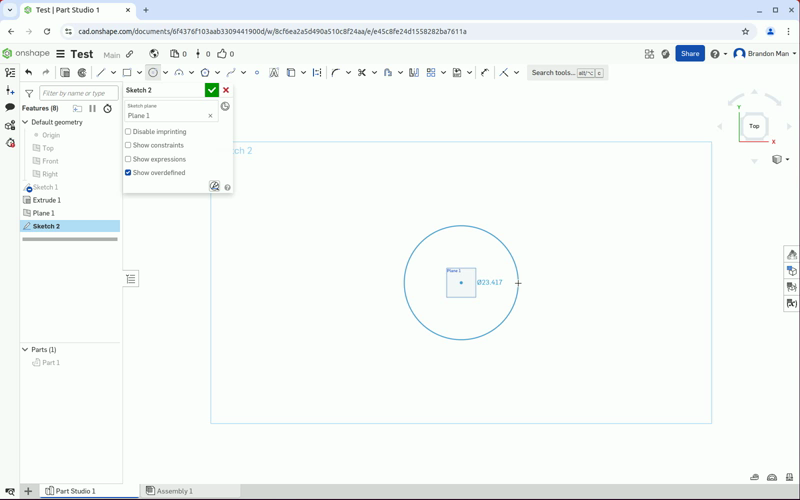
click(518, 282)
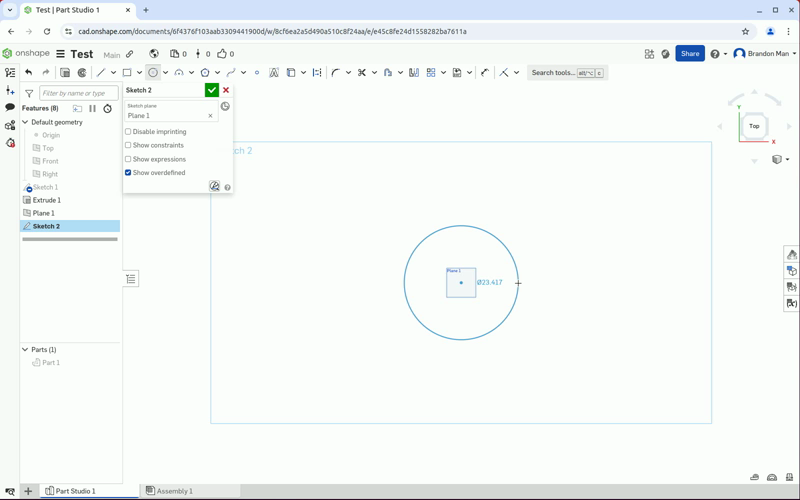
key(esc)
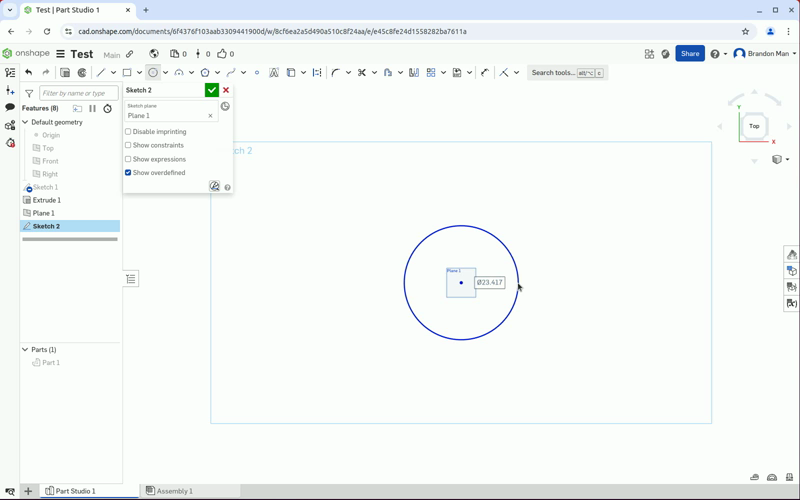
key(c)
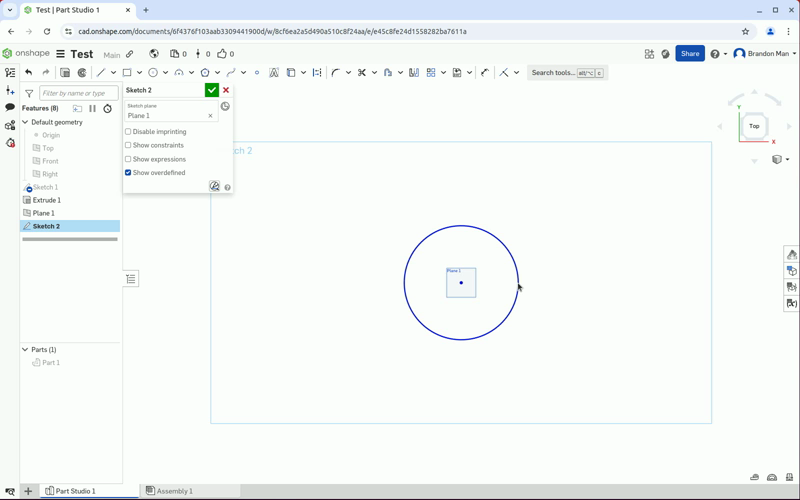
key_down(shift)
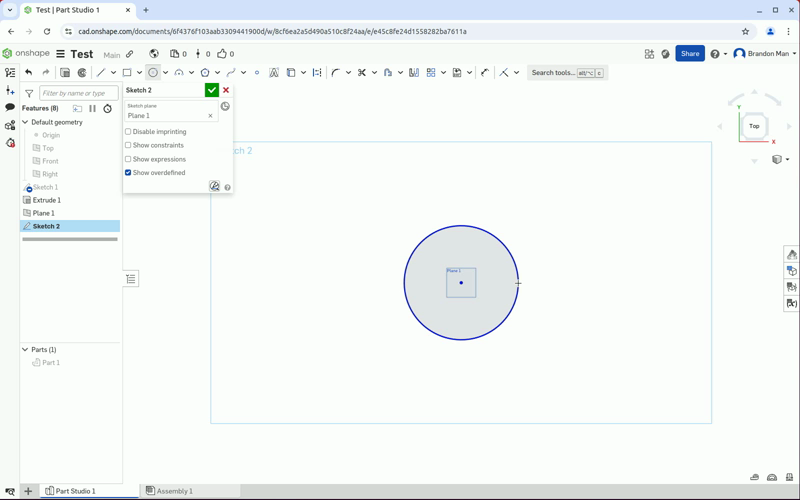
mouse_move(461, 282)
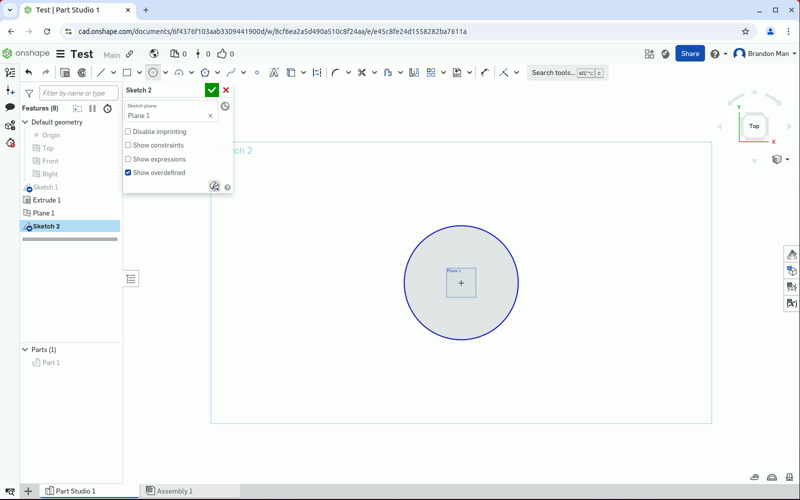
click(461, 282)
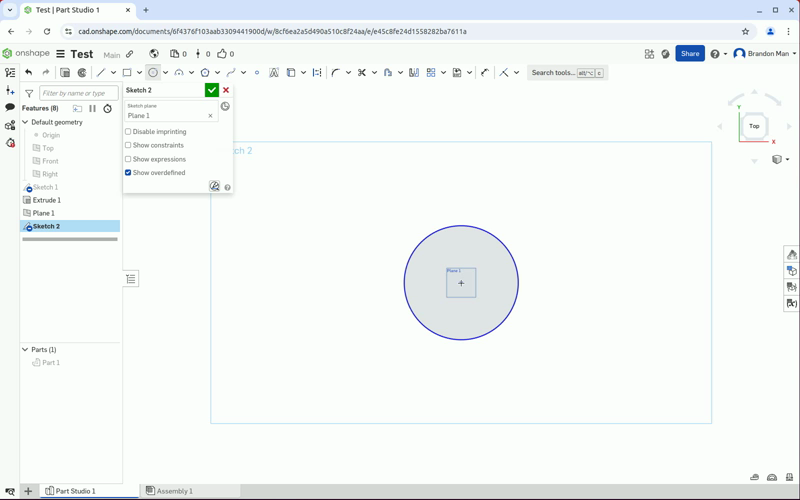
key_up(shift)
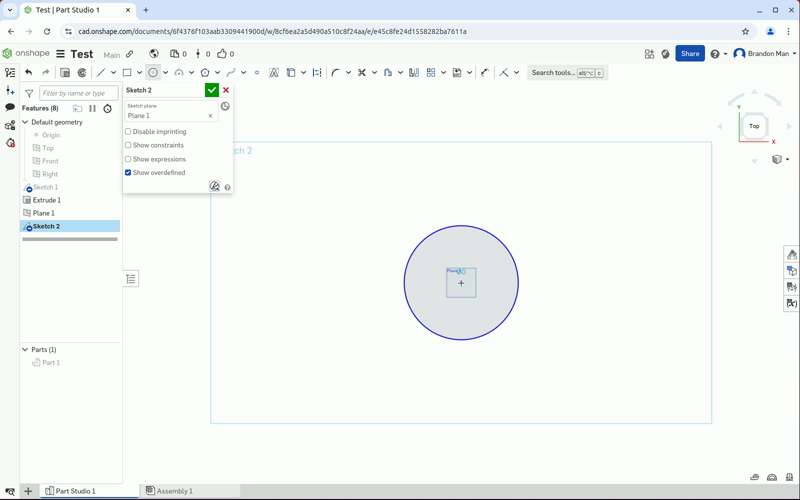
mouse_move(512, 282)
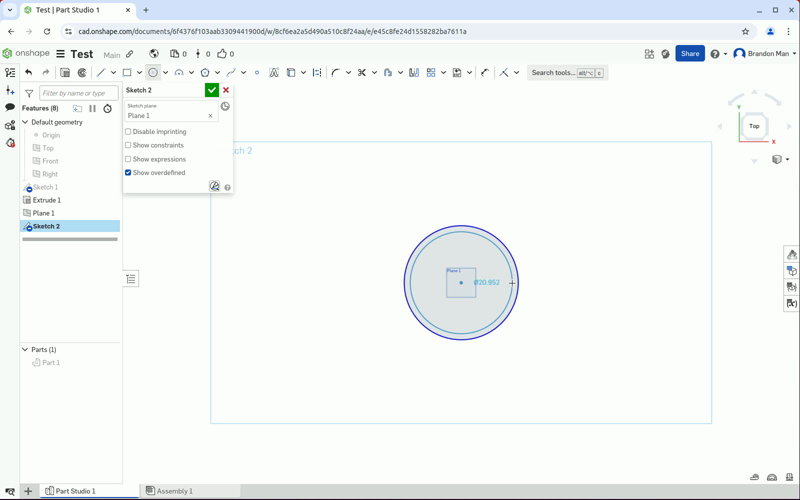
click(512, 282)
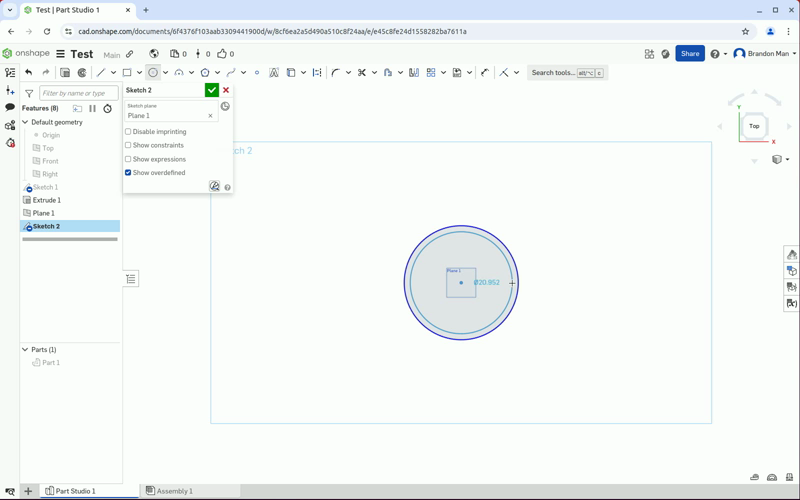
key(esc)
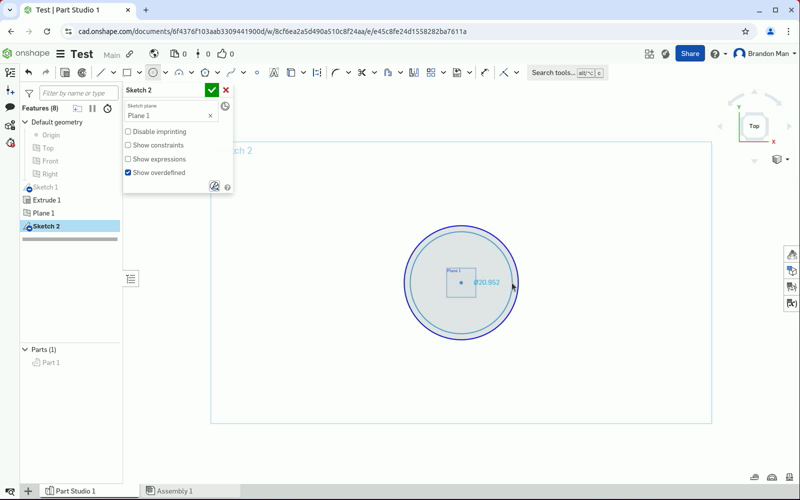
mouse_move(487, 329)
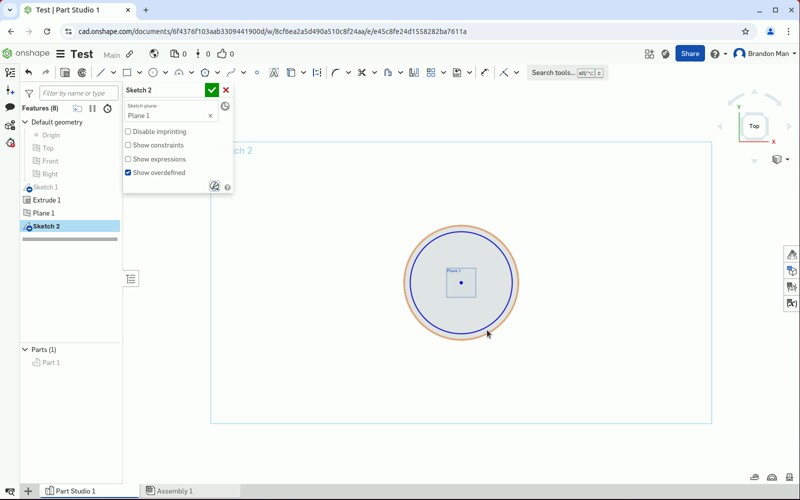
click(487, 329)
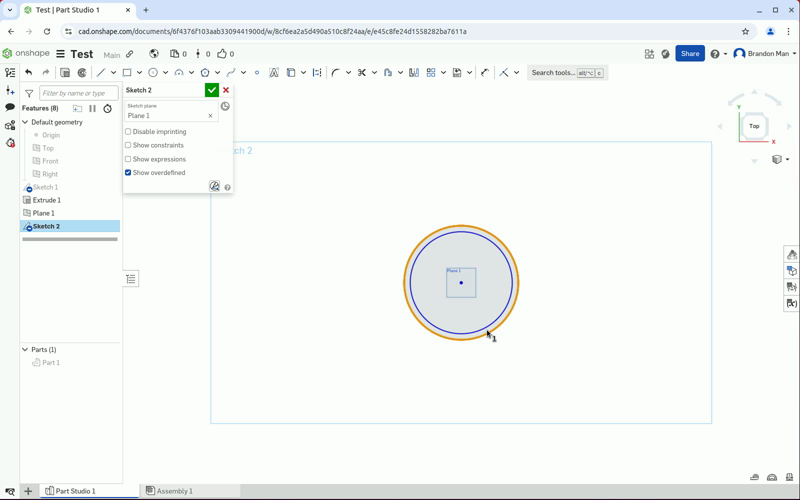
mouse_move(73, 352)
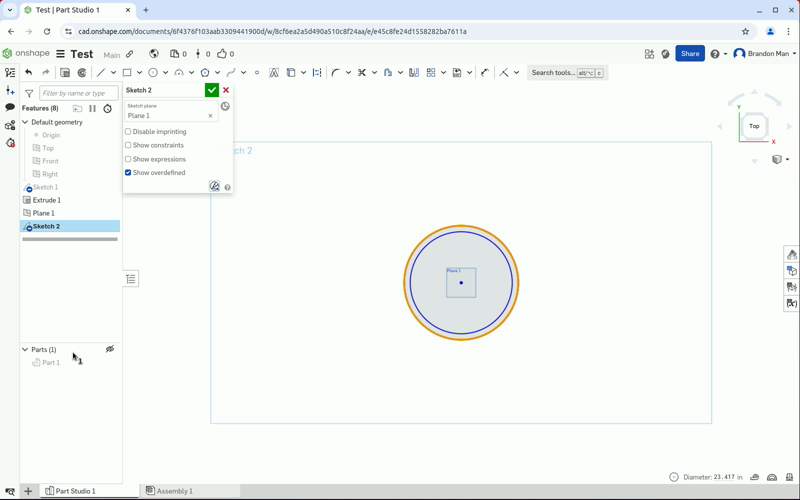
key(shift+y)
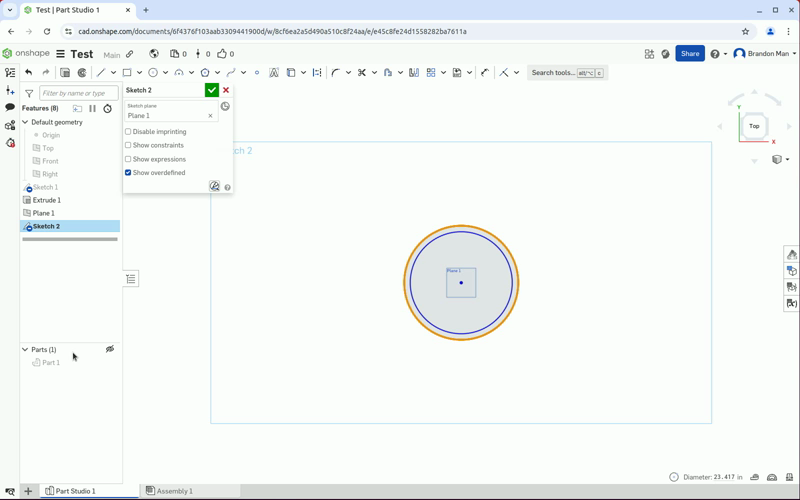
key(shift+e)
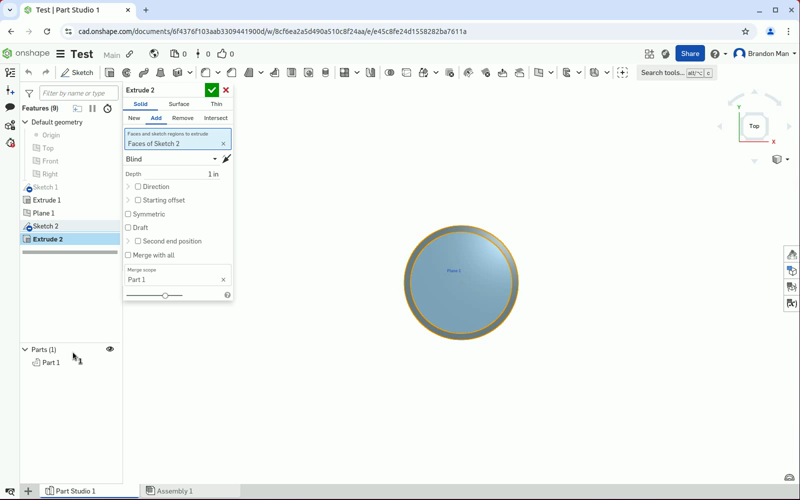
mouse_move(143, 106)
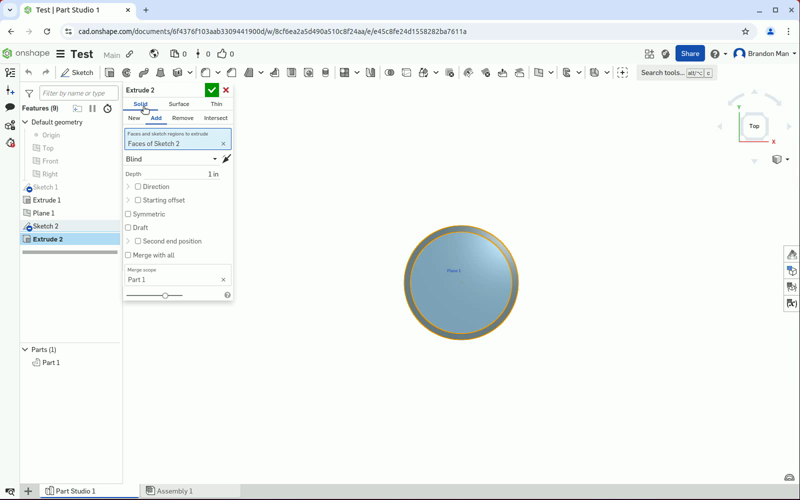
click(143, 106)
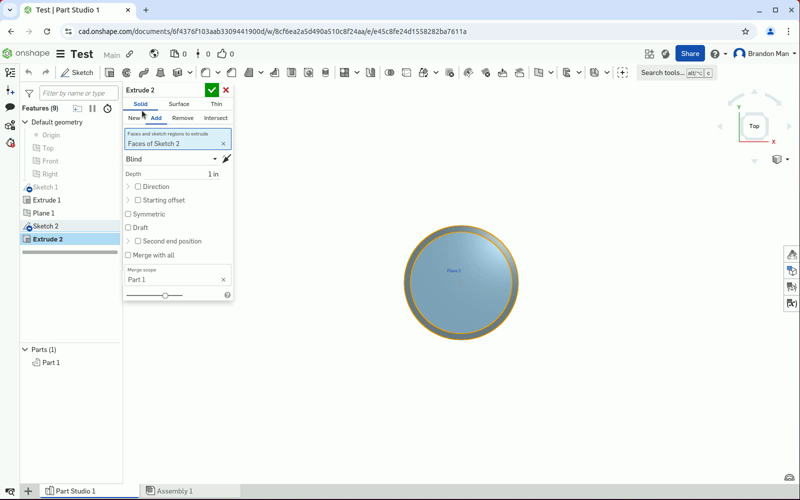
mouse_move(137, 120)
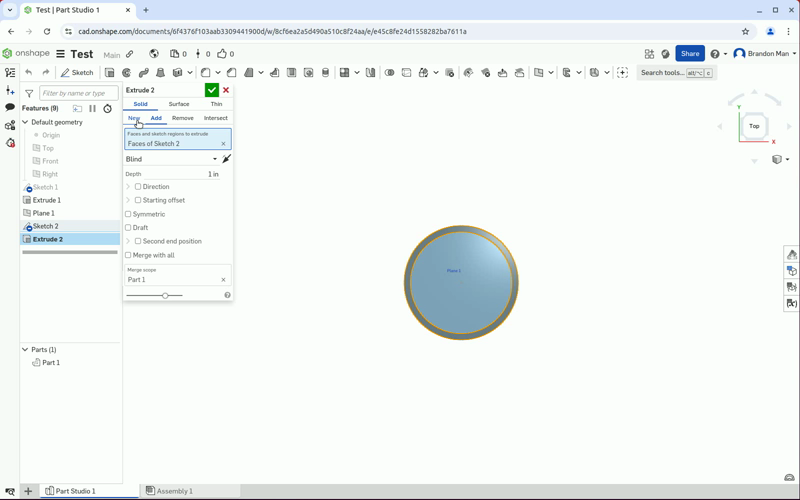
click(137, 120)
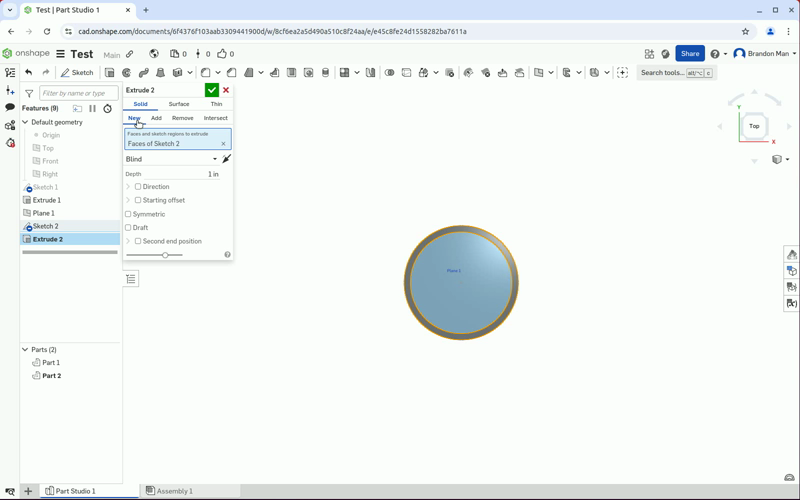
key(tab, 4)
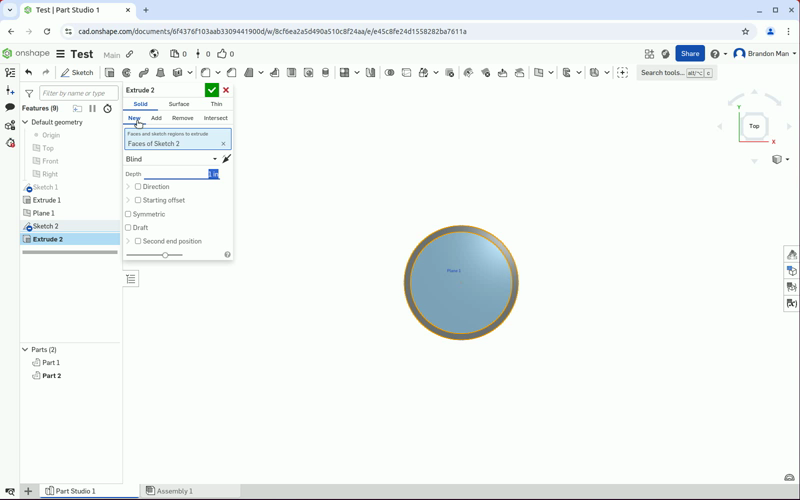
text(20.701)
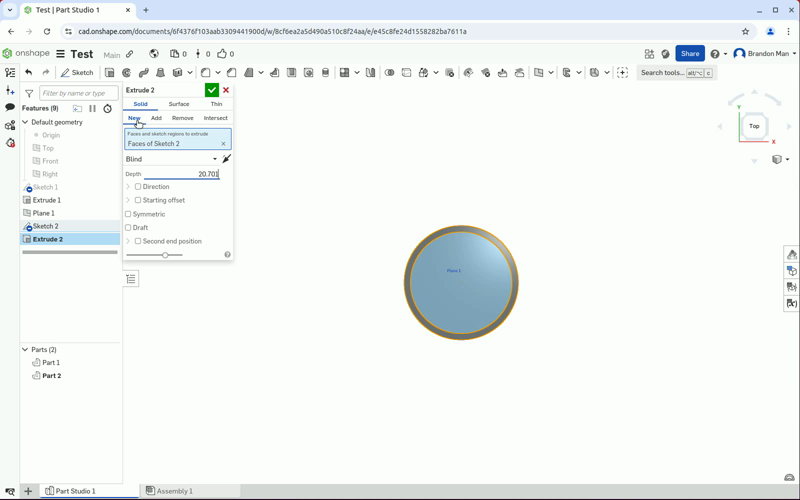
key(enter)
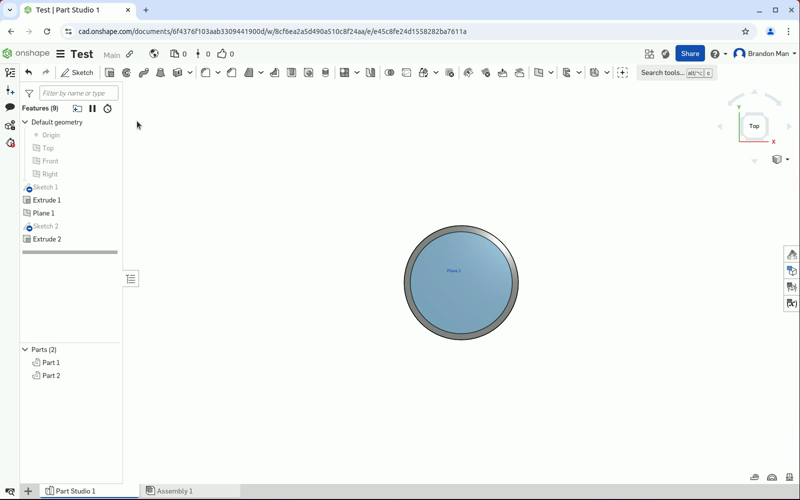
key(shift+h)
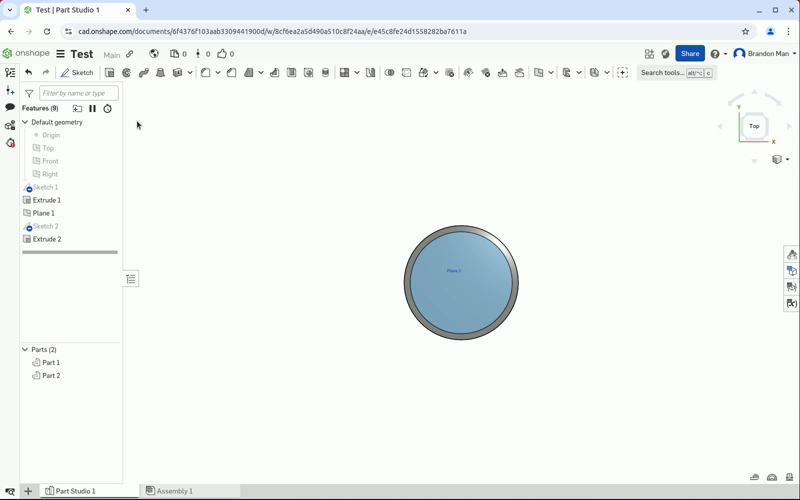
key(shift+h)
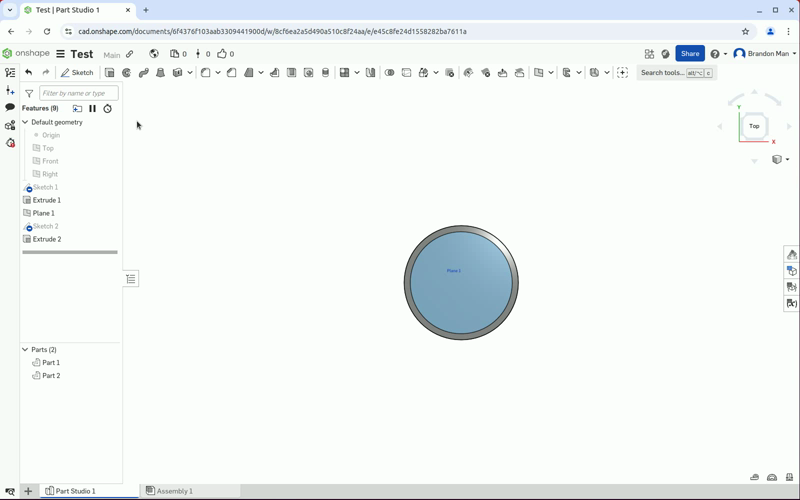
mouse_move(73, 189)
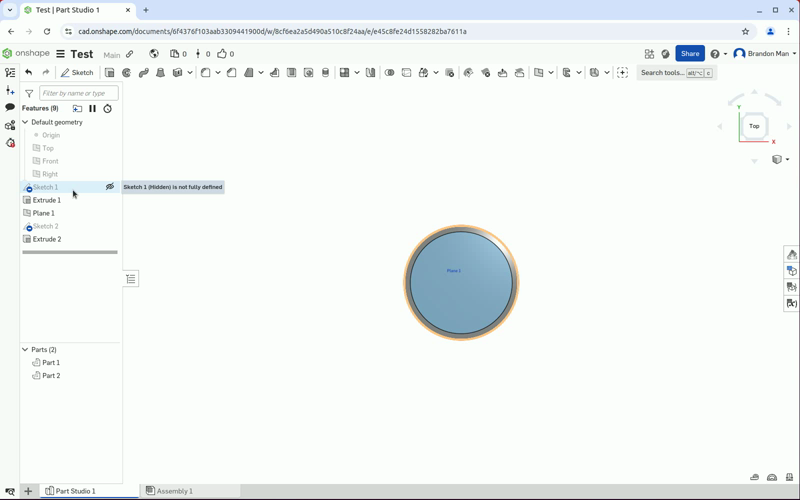
click(73, 189)
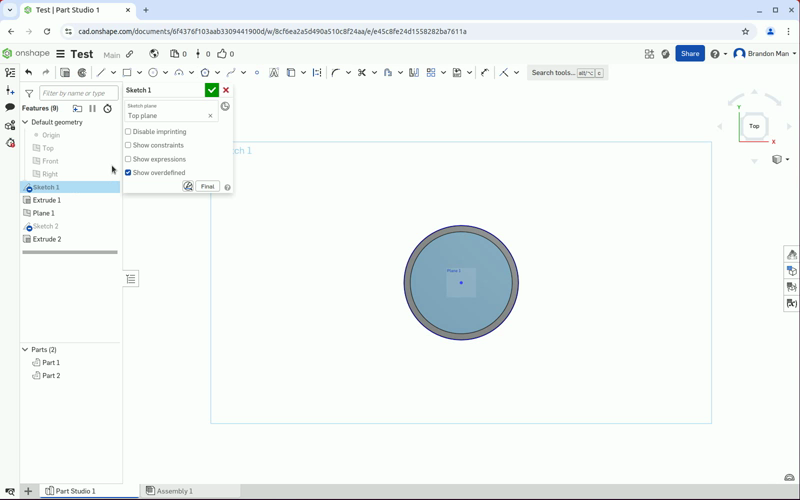
mouse_move(229, 92)
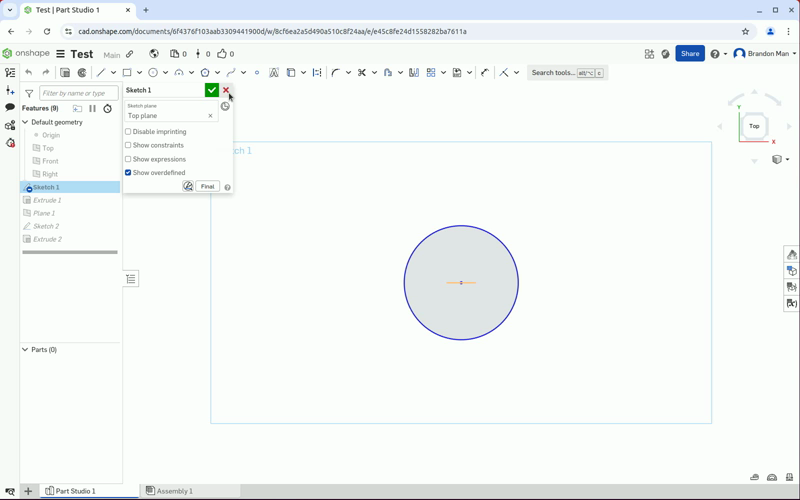
click(229, 92)
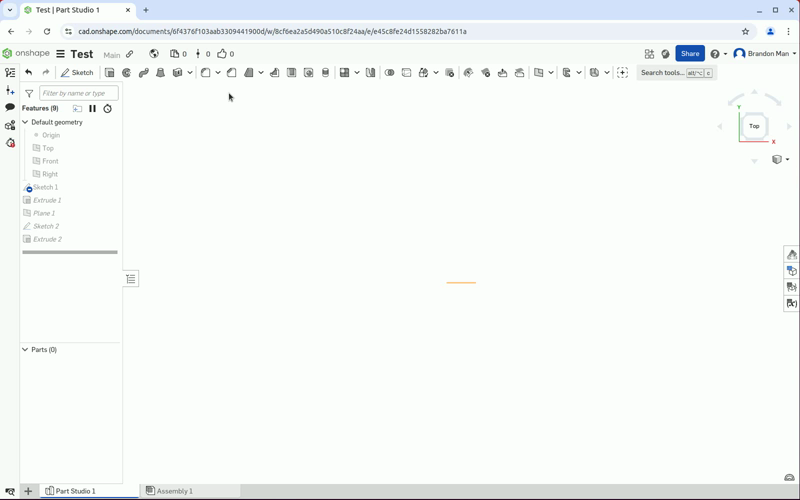
mouse_move(73, 352)
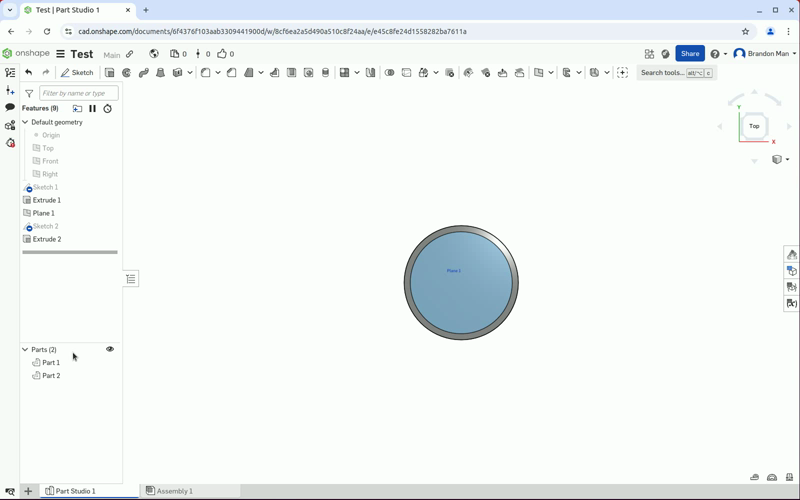
key(y)
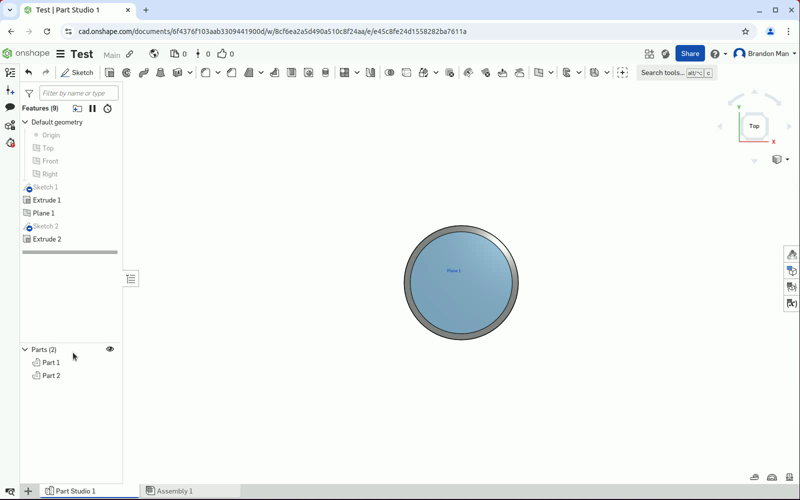
key(shift+p)
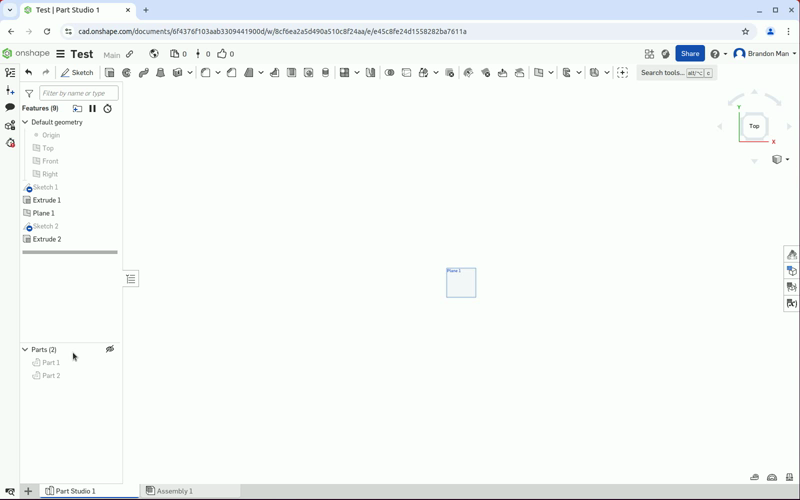
key(space)
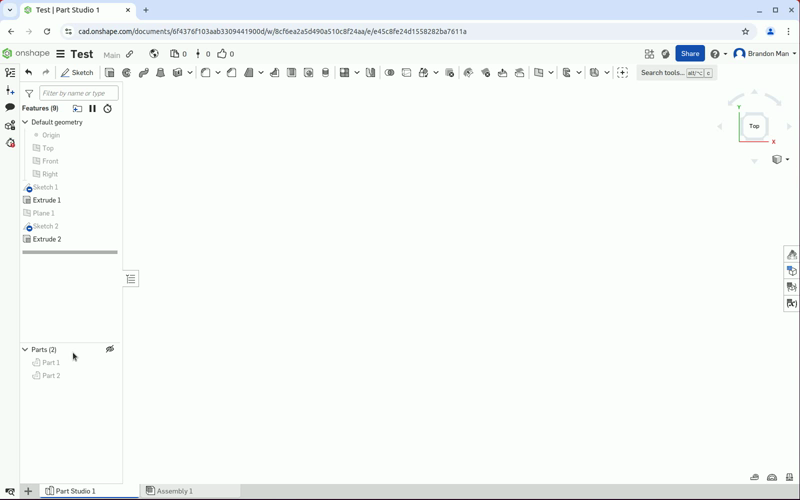
key_down(shift)
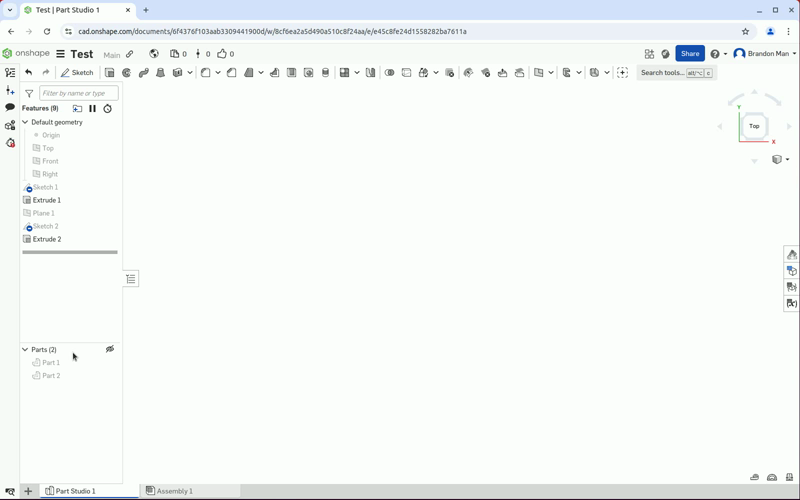
key(up)
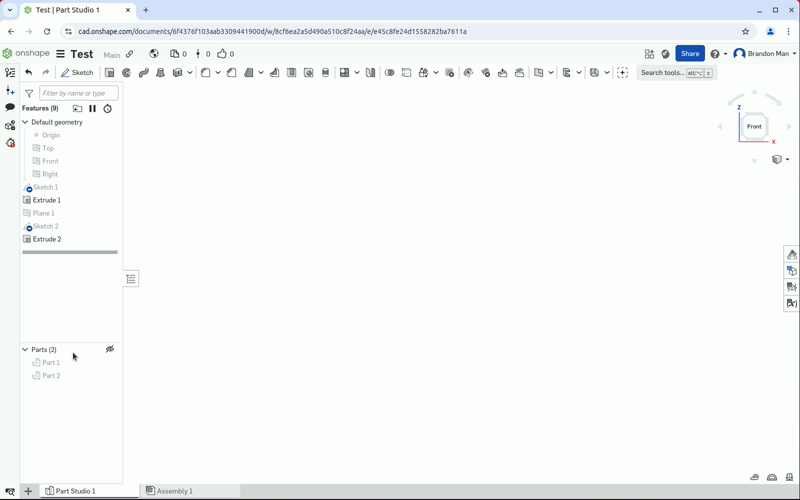
key_up(shift)
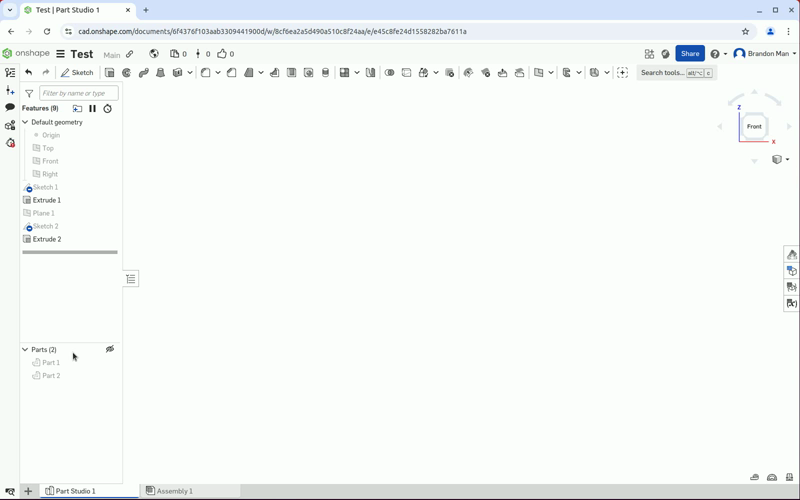
key(space)
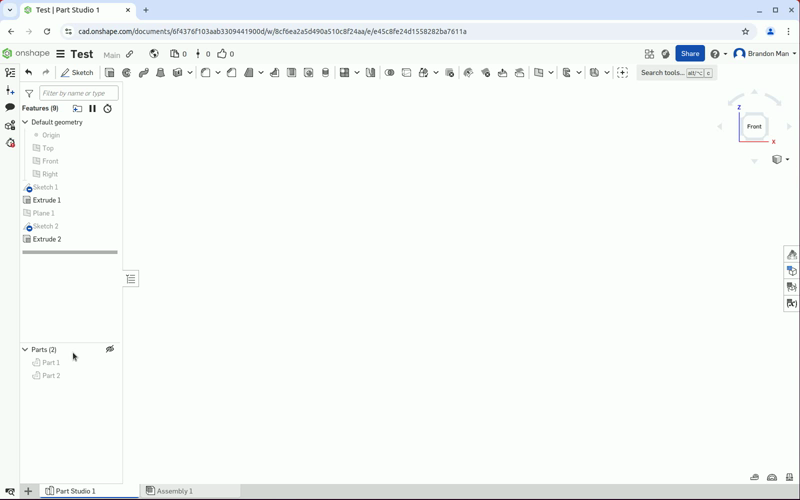
key_down(shift)
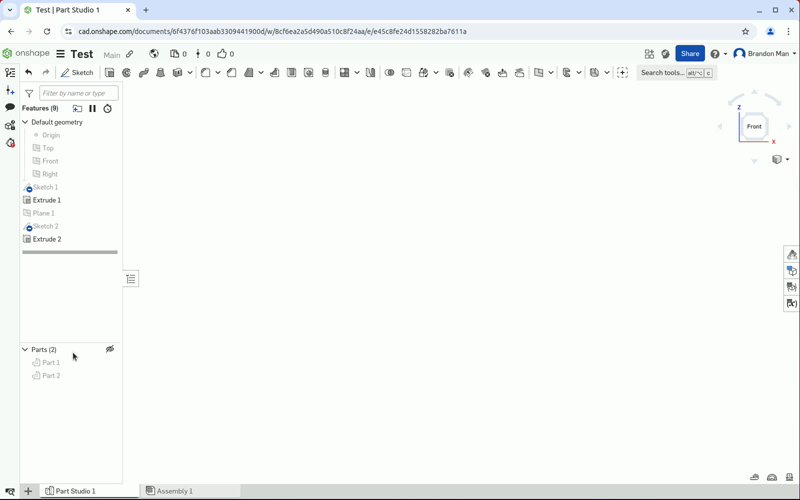
key(left)
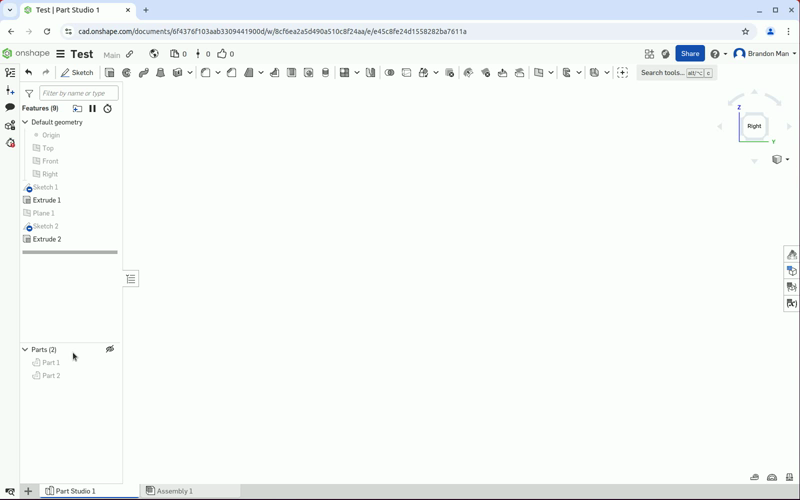
key_up(shift)
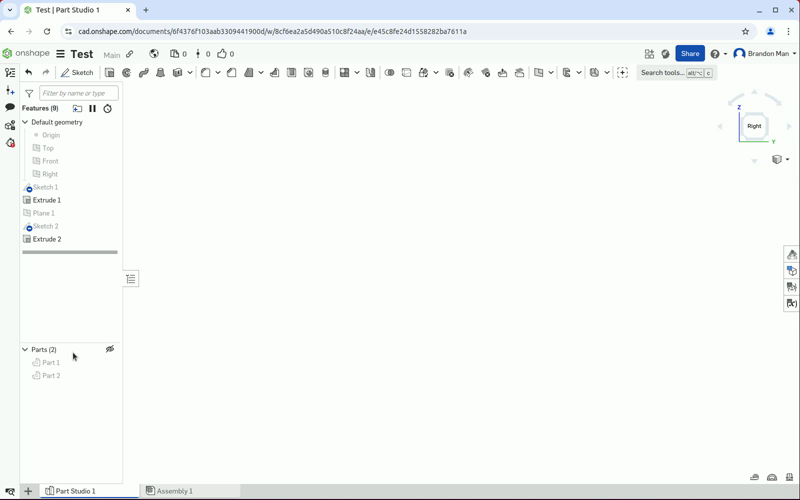
mouse_move(73, 352)
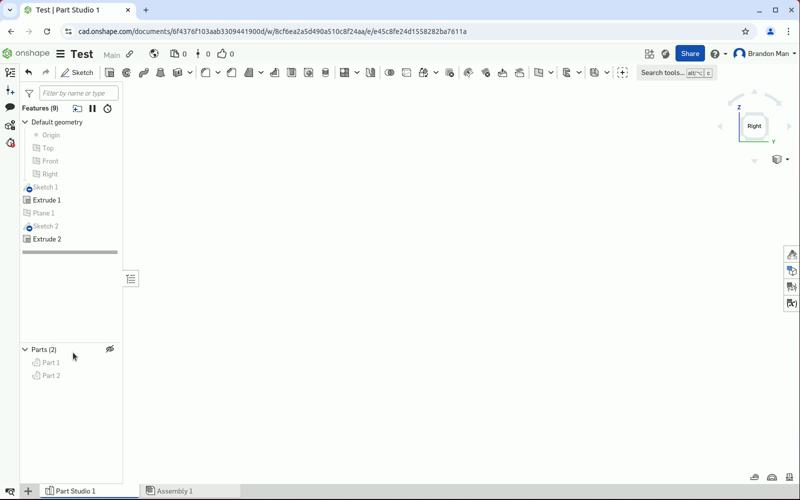
key(shift+y)
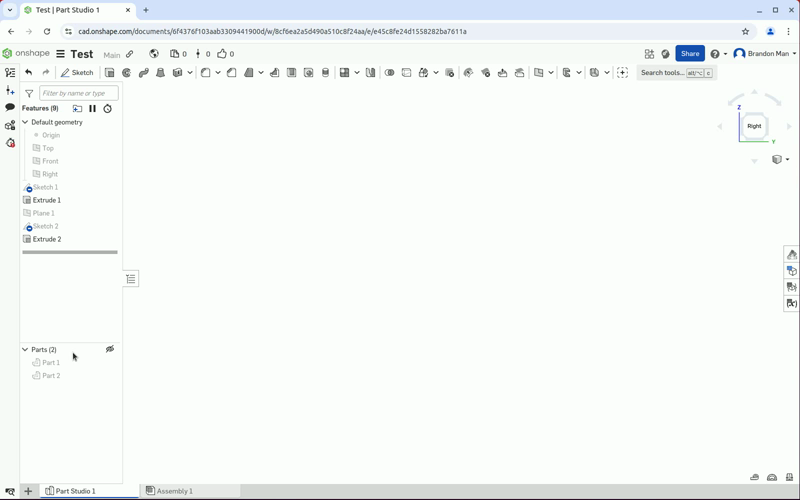
key(shift+s)
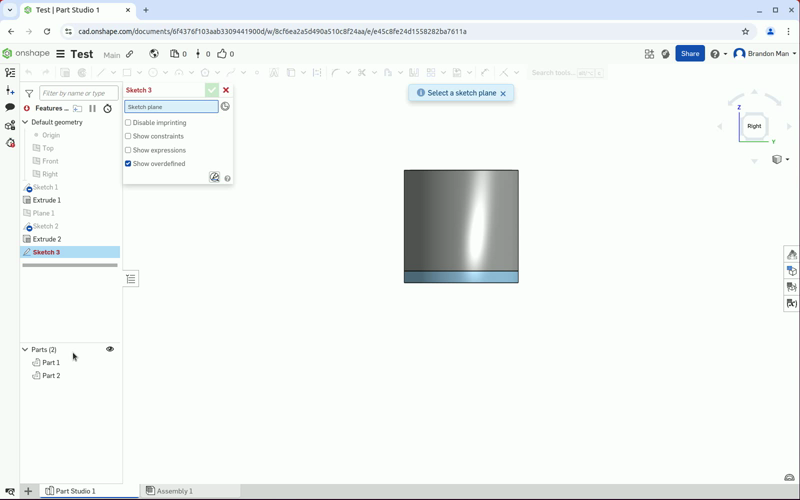
mouse_move(73, 176)
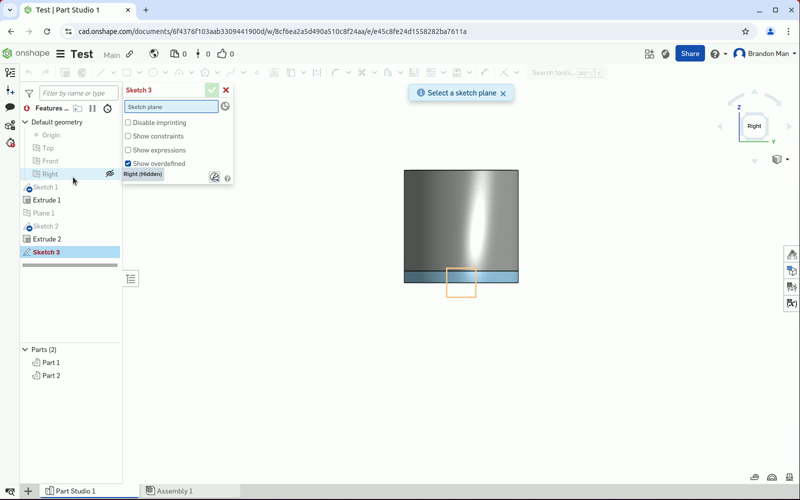
click(73, 176)
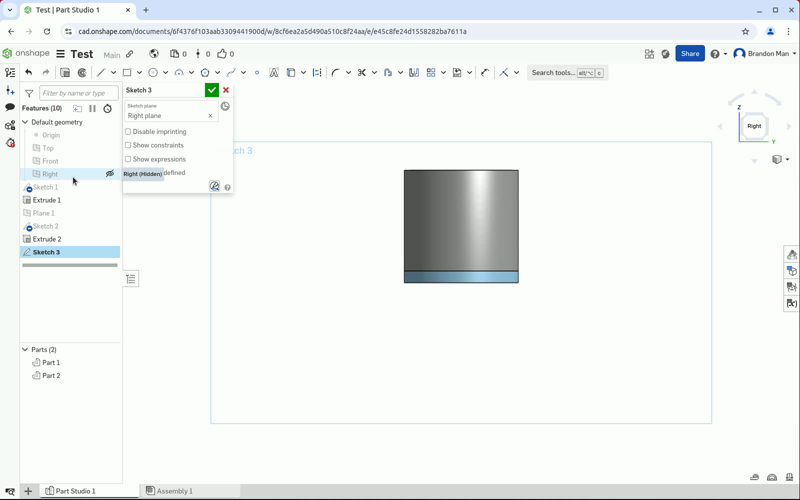
mouse_move(73, 352)
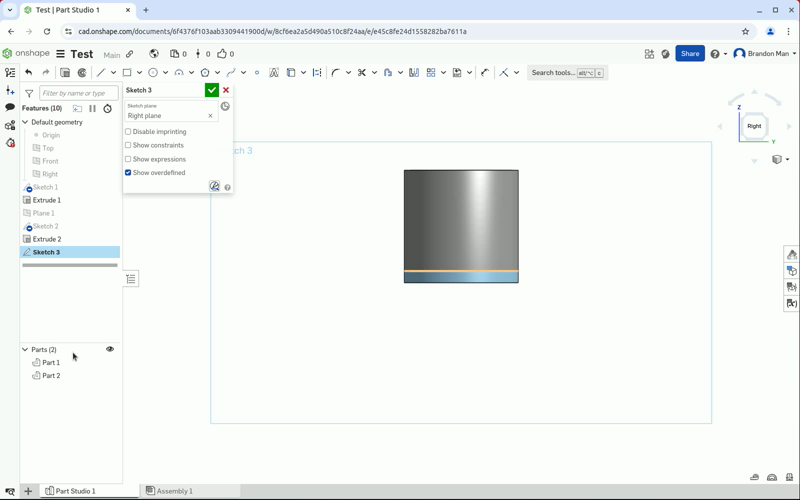
key(y)
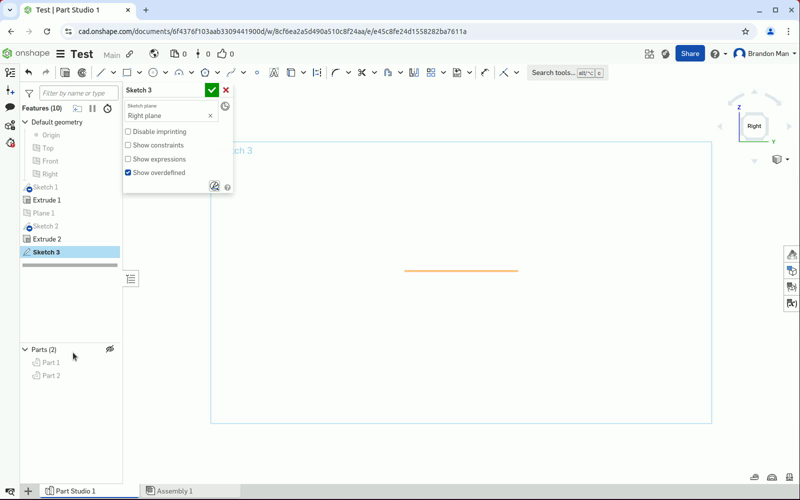
key(l)
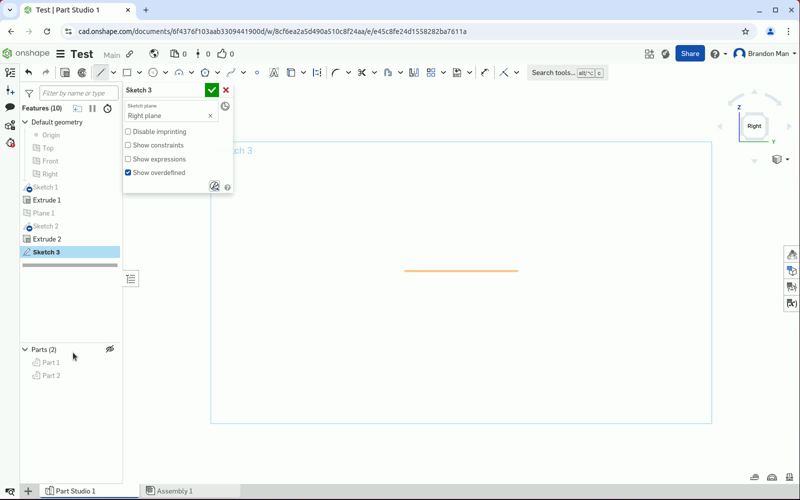
key_down(shift)
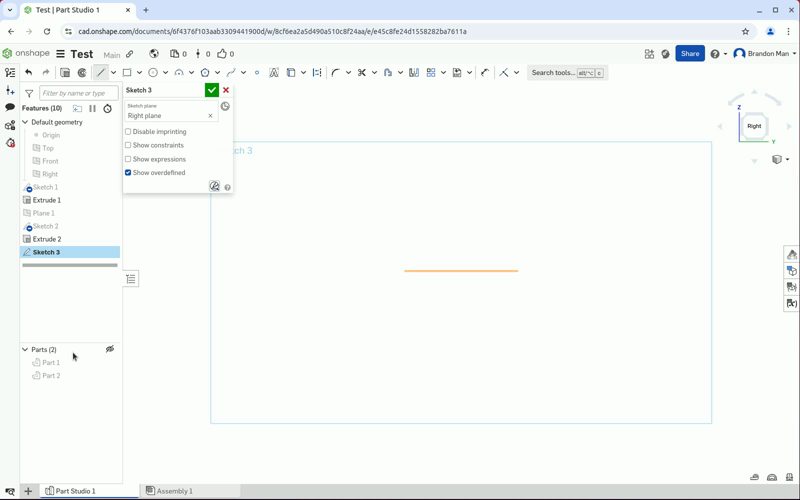
mouse_move(438, 212)
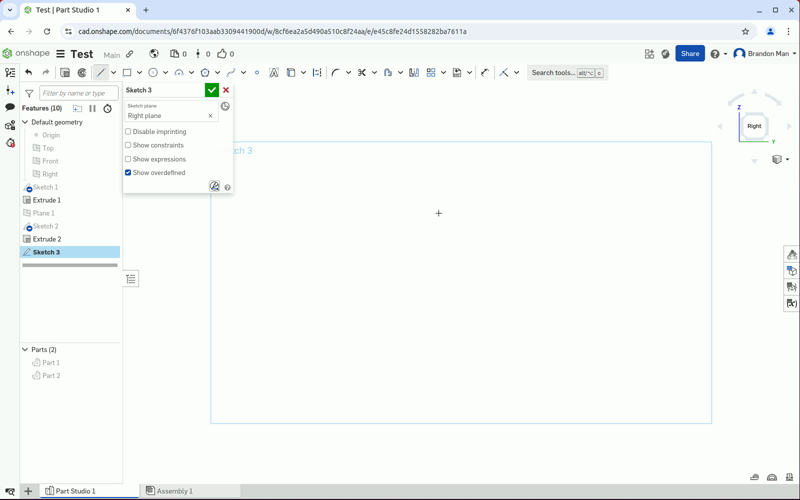
click(438, 212)
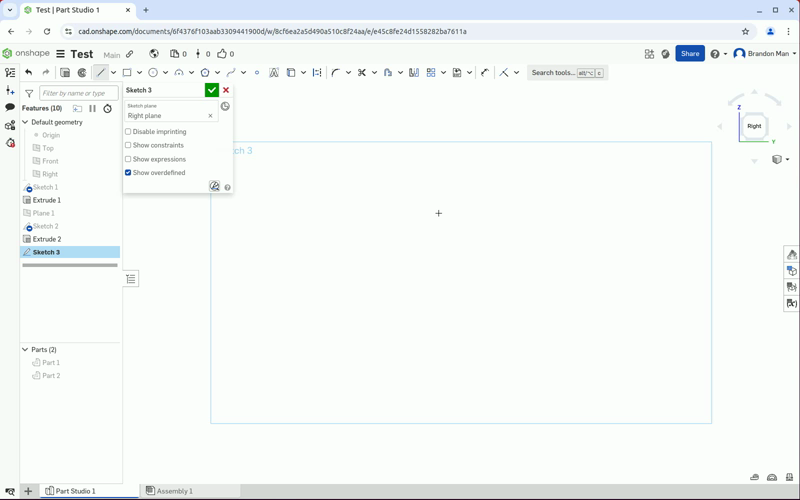
key_up(shift)
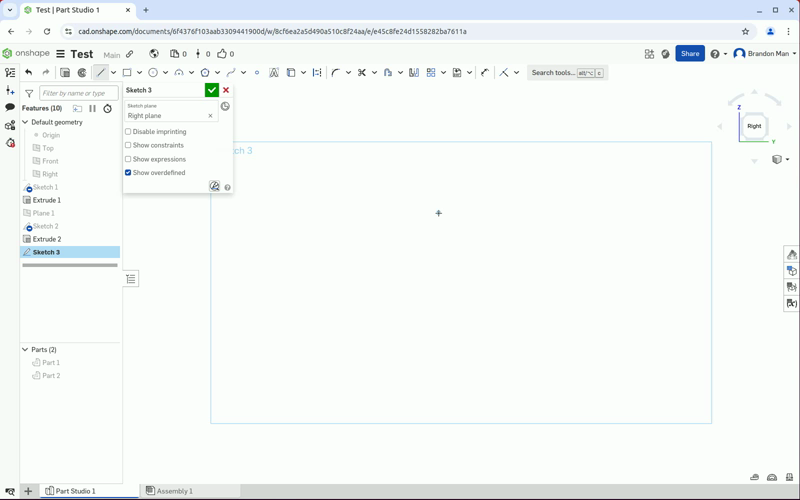
key_down(shift)
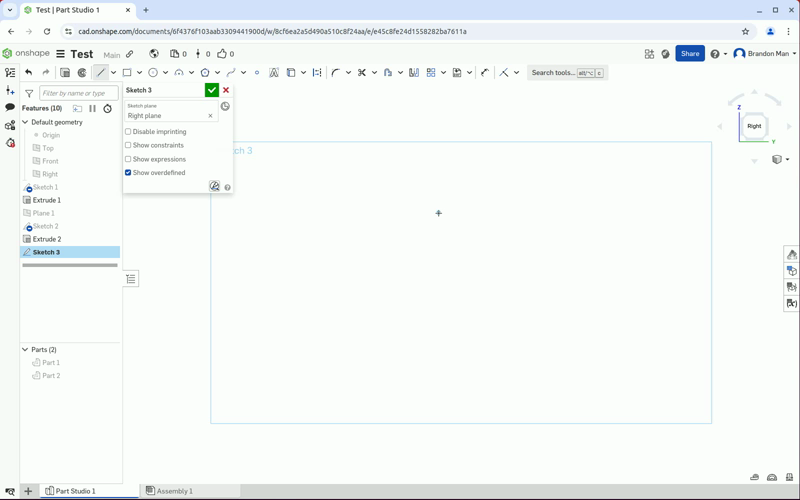
mouse_move(468, 212)
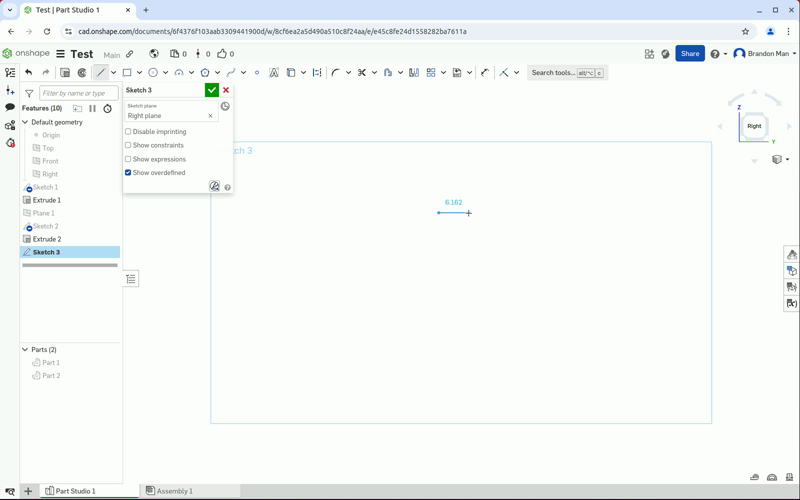
mouse_move(483, 212)
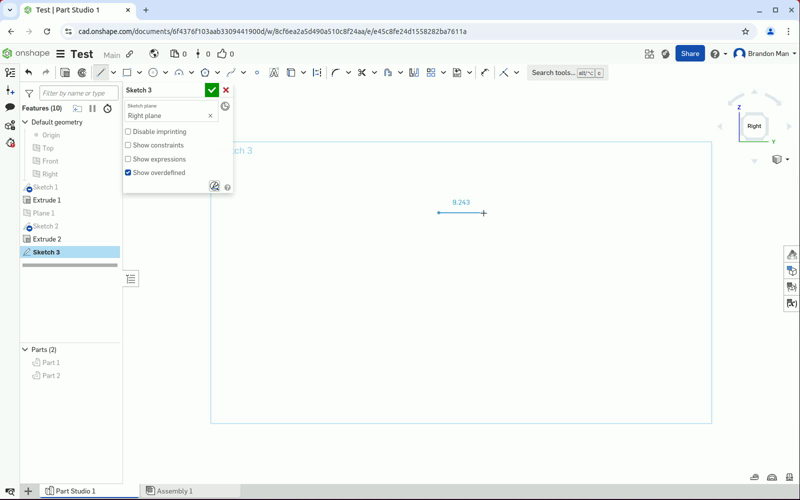
click(483, 212)
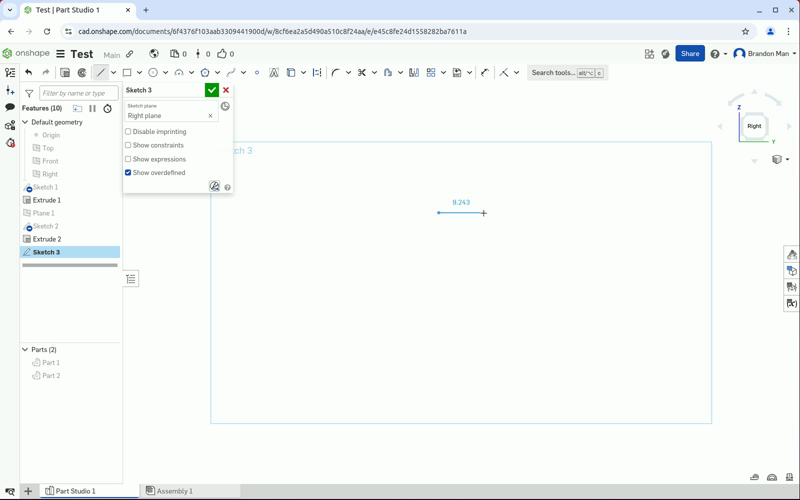
key_up(shift)
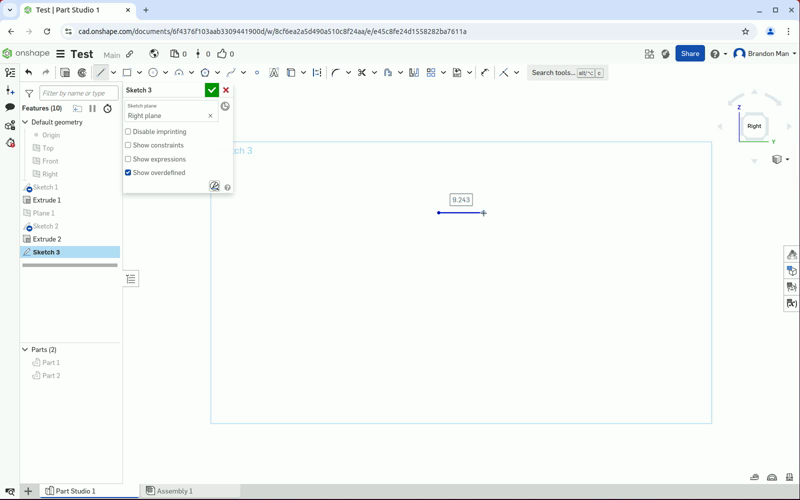
key_down(shift)
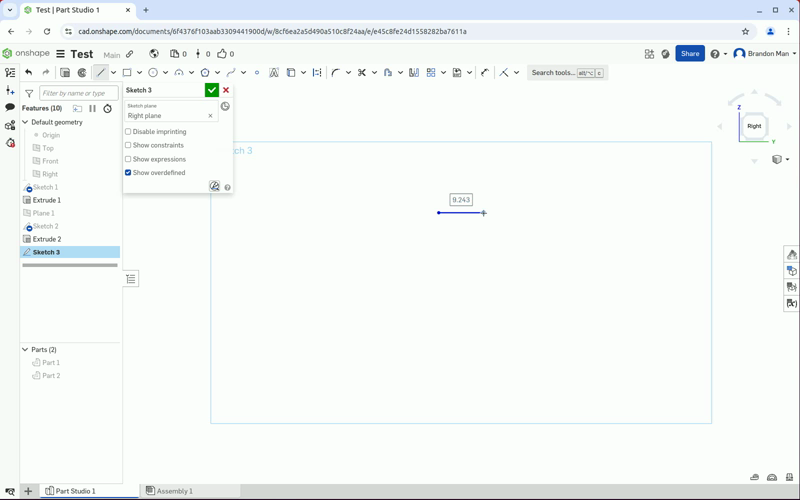
mouse_move(513, 212)
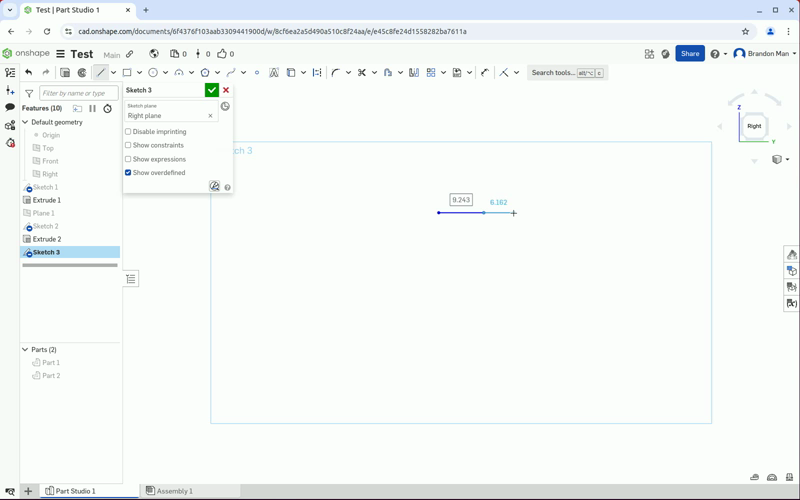
mouse_move(483, 178)
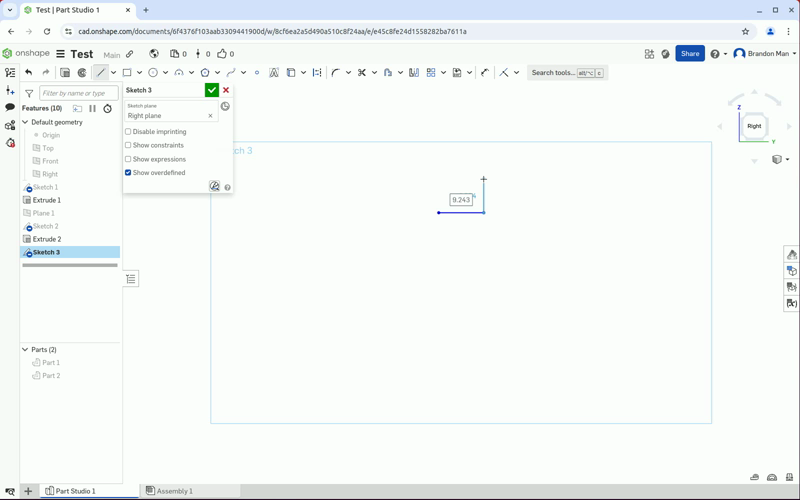
click(483, 178)
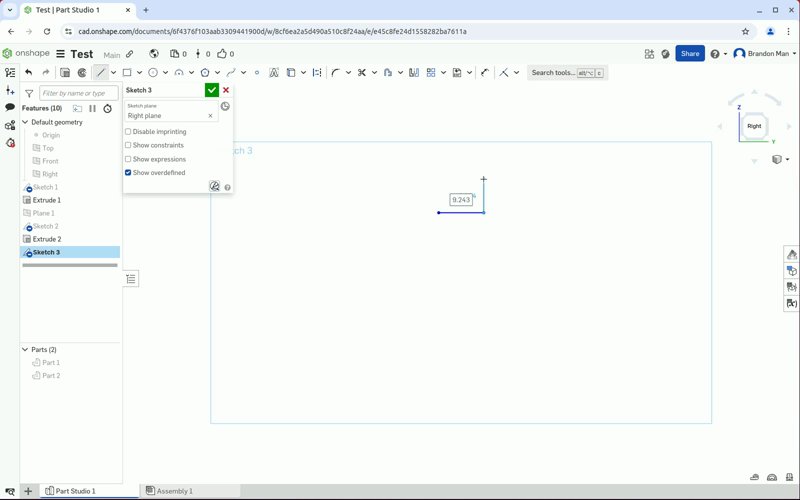
key_up(shift)
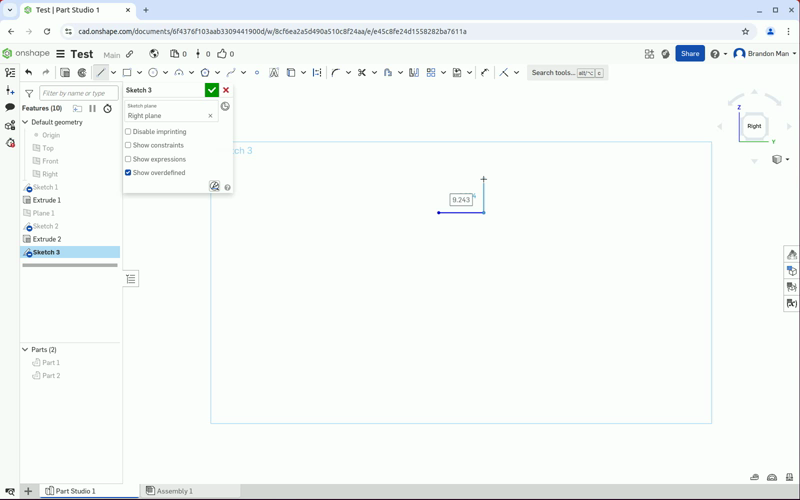
key_down(shift)
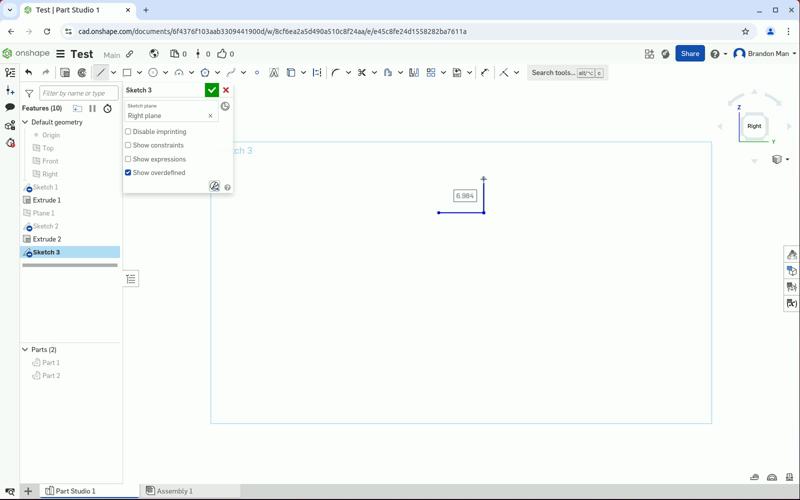
mouse_move(513, 178)
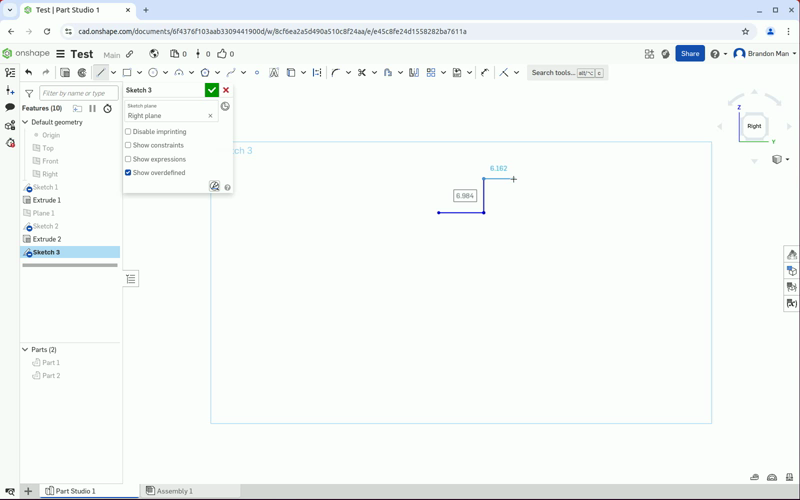
mouse_move(466, 178)
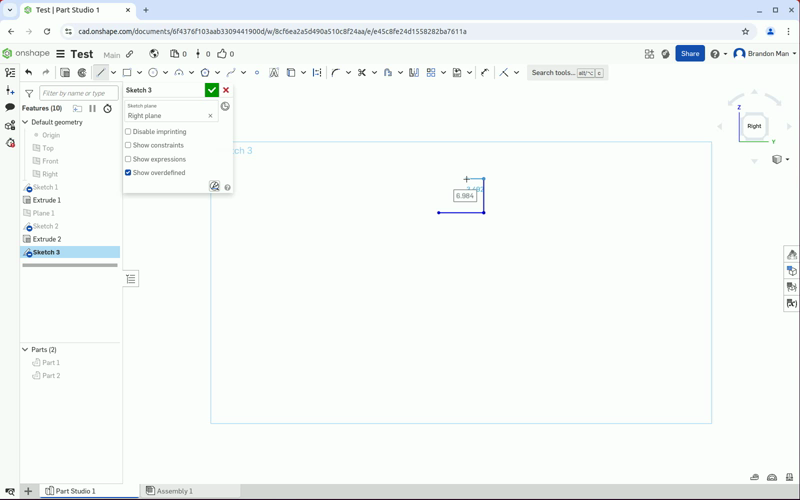
click(466, 178)
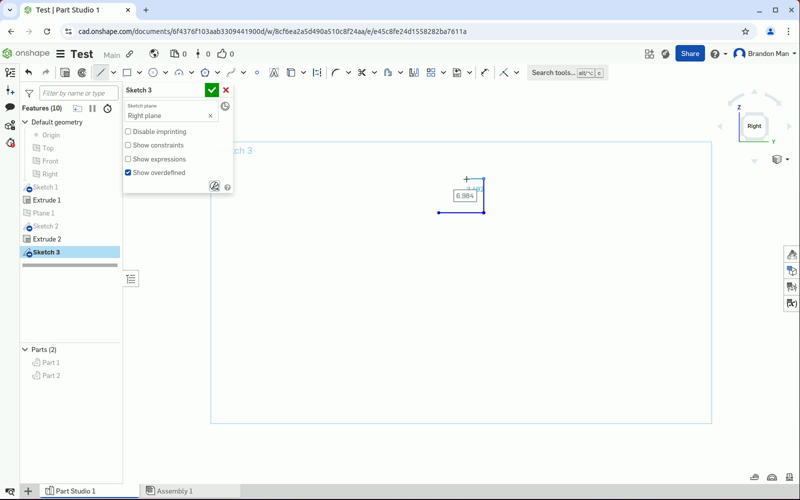
key_up(shift)
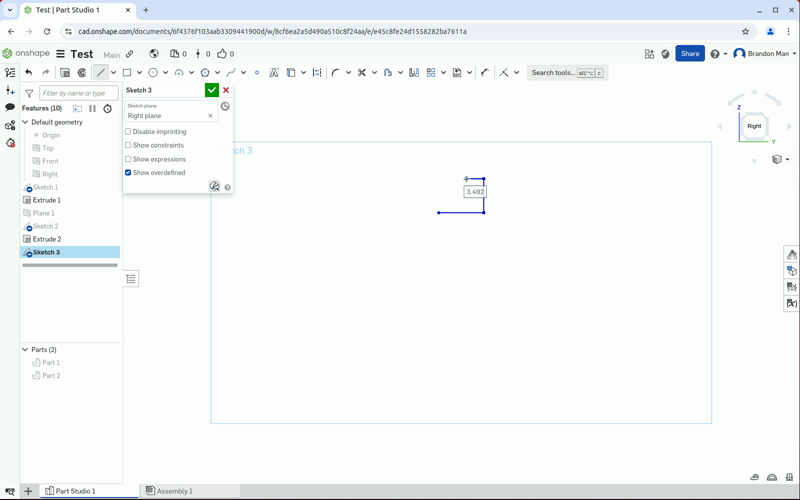
key_down(shift)
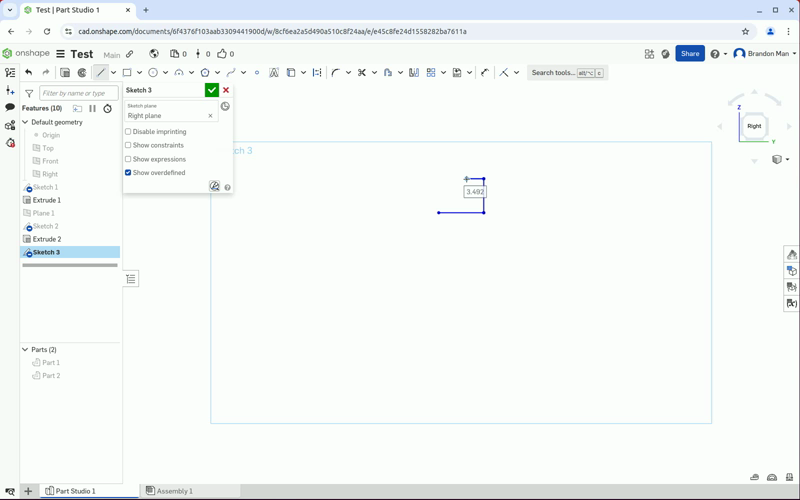
mouse_move(496, 178)
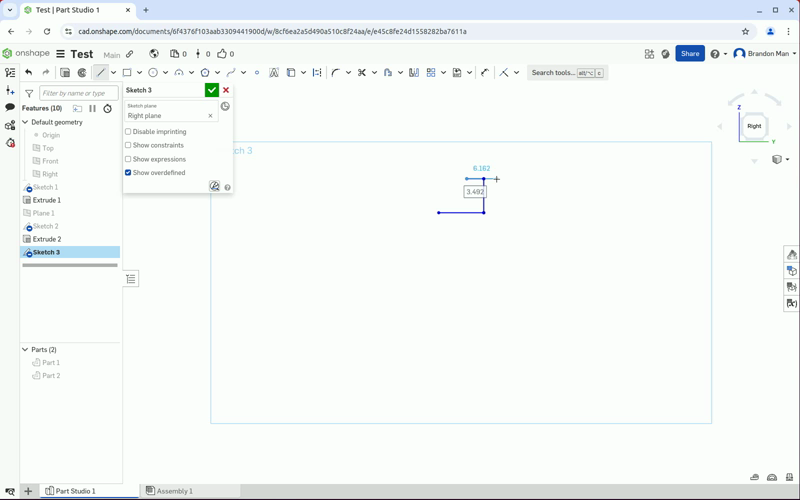
mouse_move(466, 192)
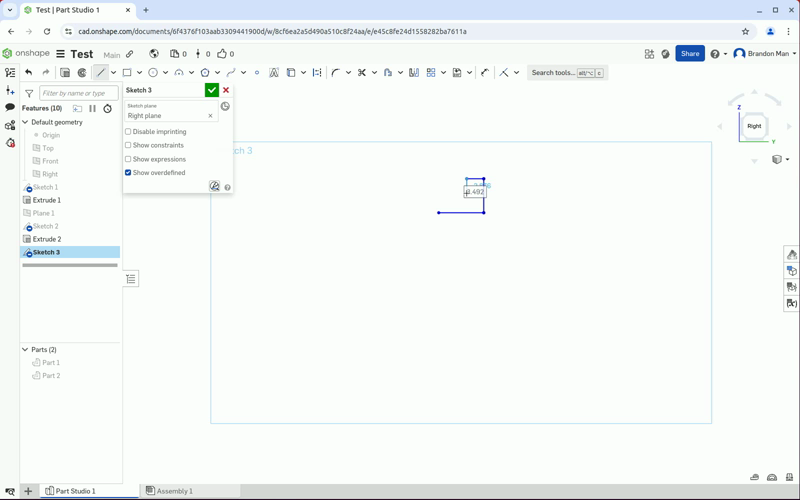
click(466, 192)
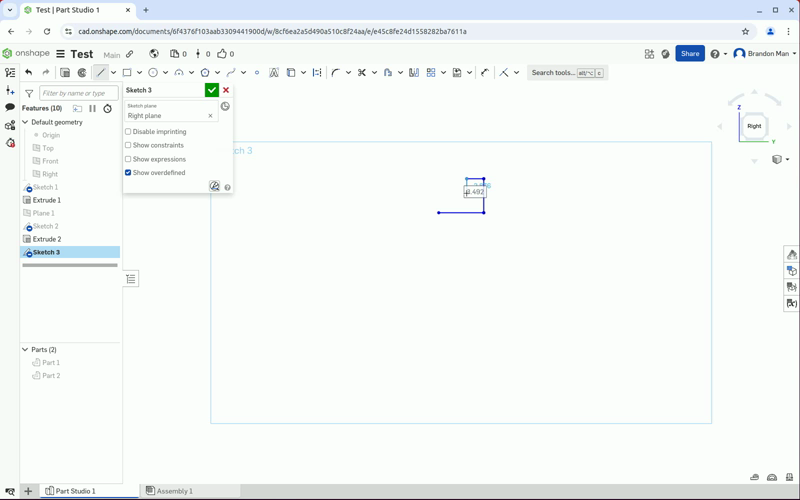
key_up(shift)
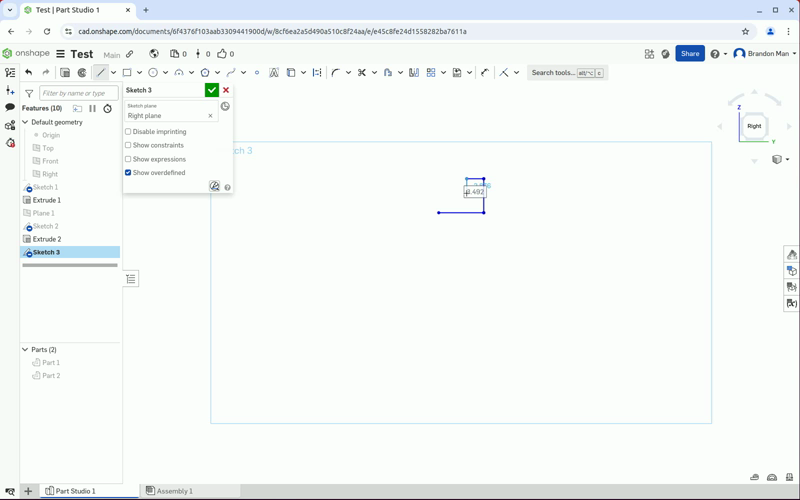
key_down(shift)
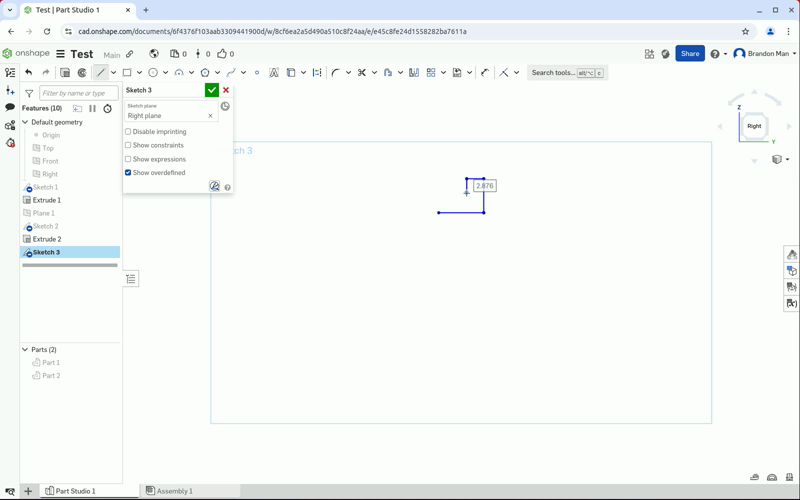
mouse_move(496, 192)
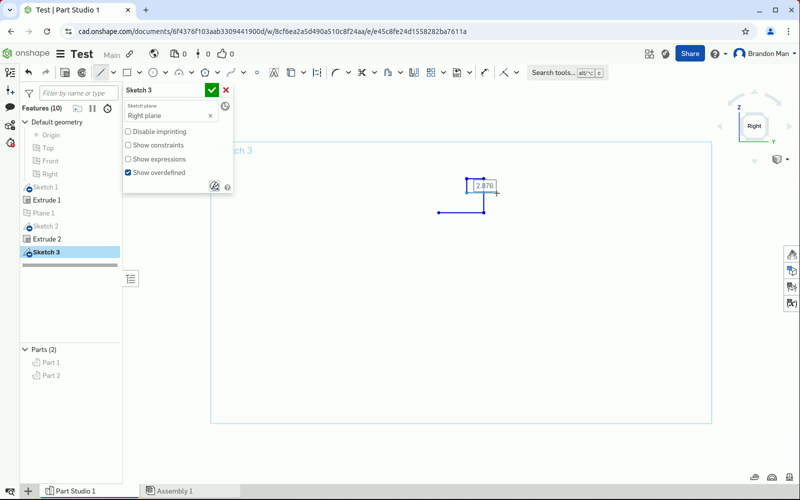
mouse_move(455, 192)
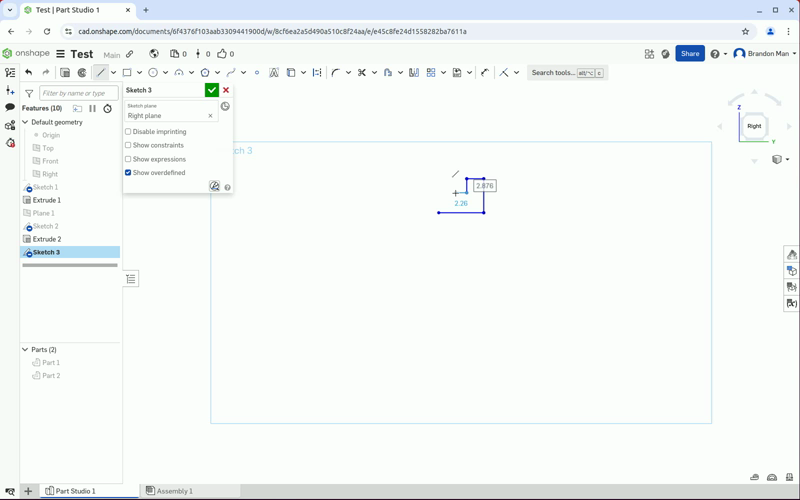
click(455, 192)
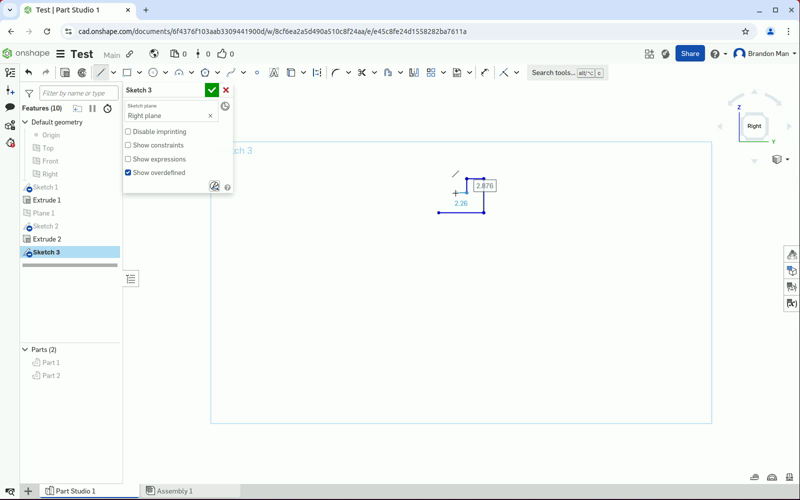
key_up(shift)
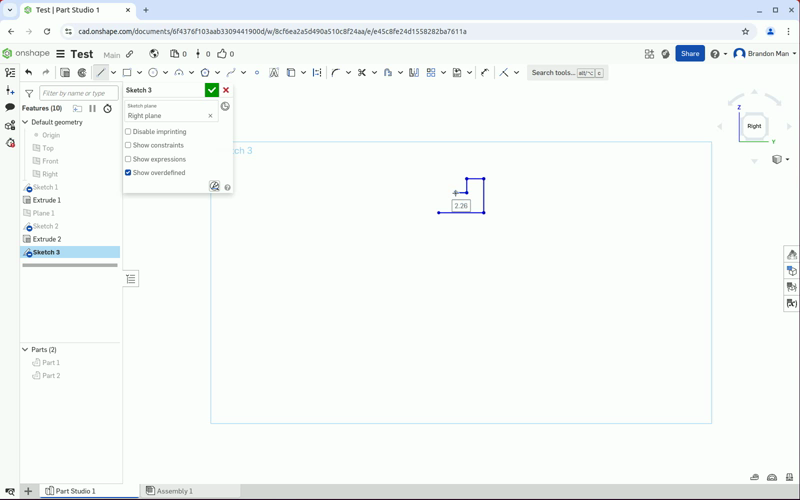
key_down(shift)
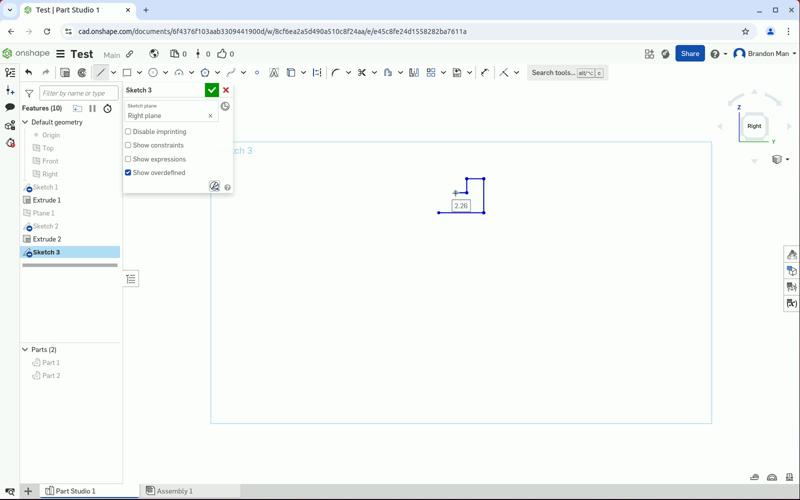
mouse_move(485, 192)
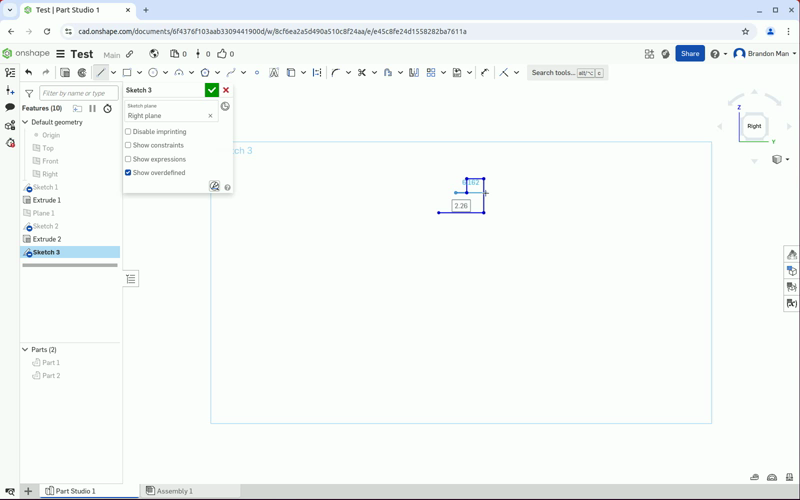
mouse_move(455, 170)
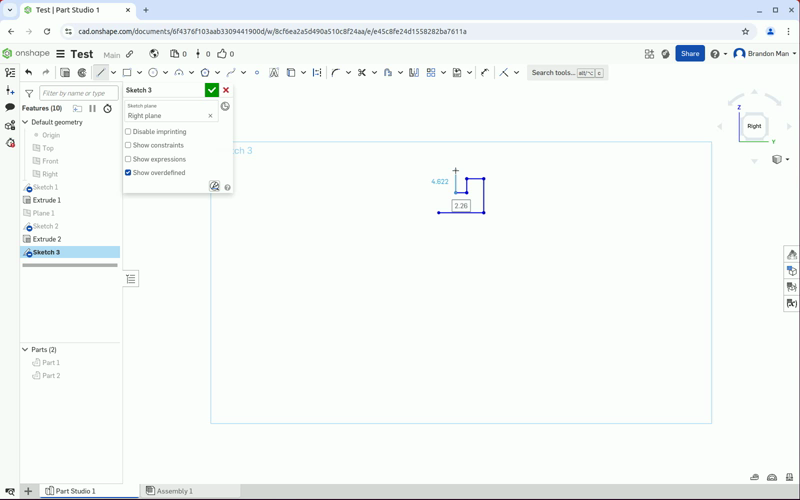
click(455, 170)
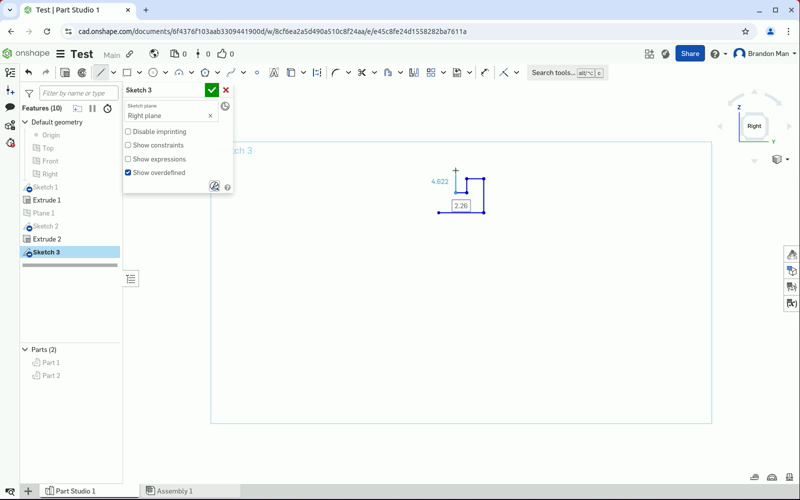
key_up(shift)
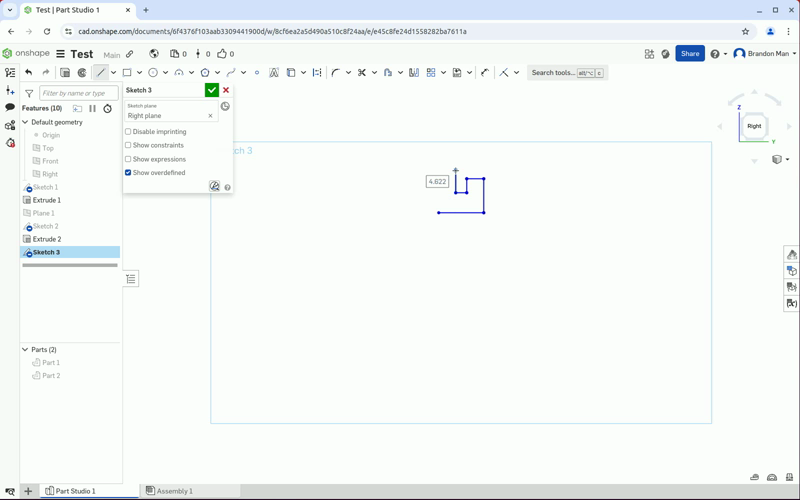
key_down(shift)
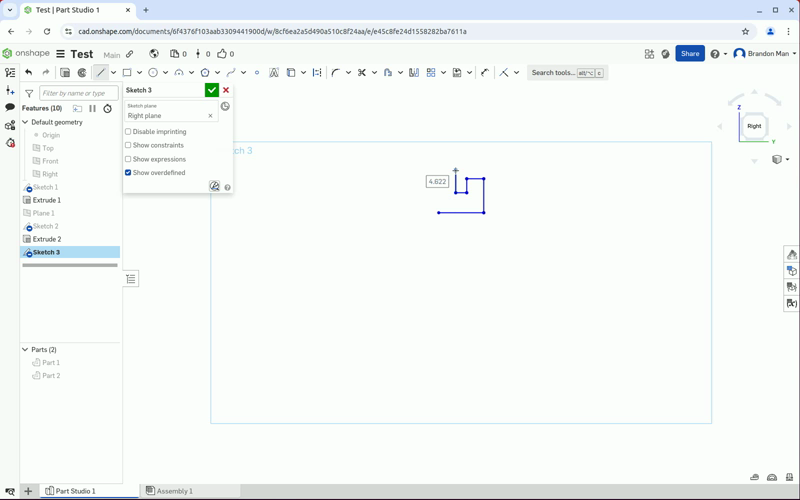
mouse_move(485, 170)
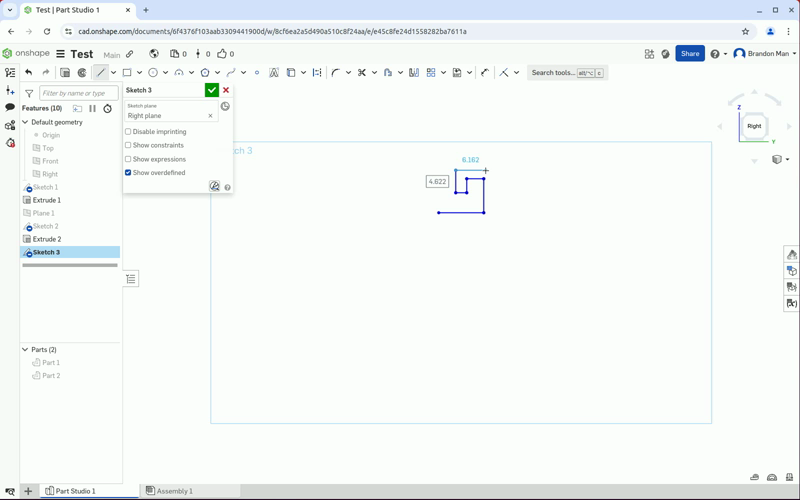
mouse_move(438, 170)
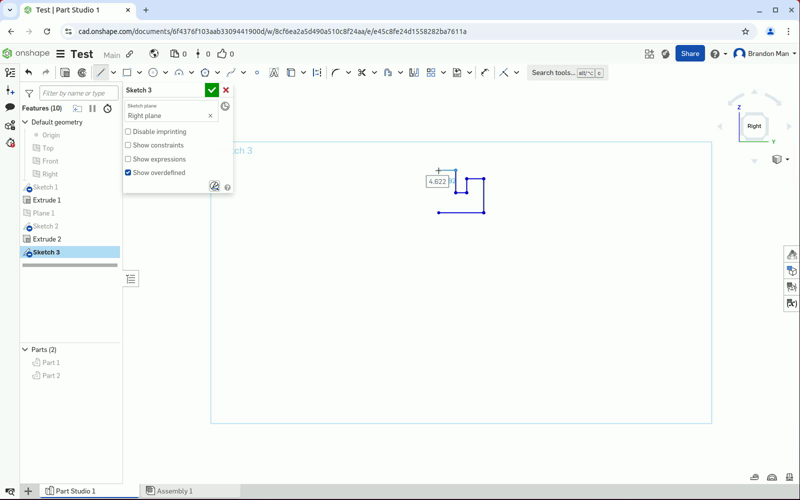
click(438, 170)
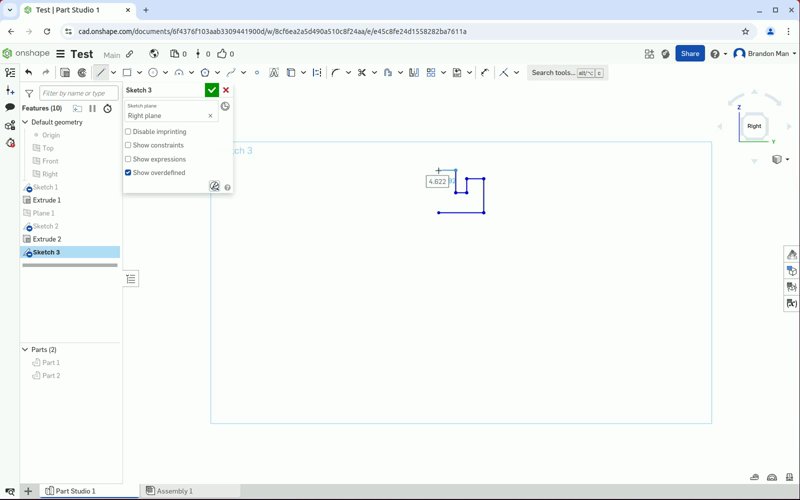
key_up(shift)
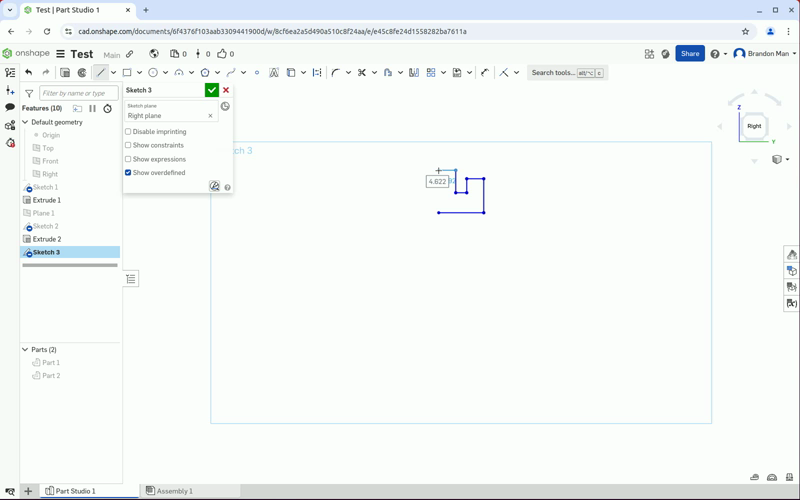
mouse_move(468, 170)
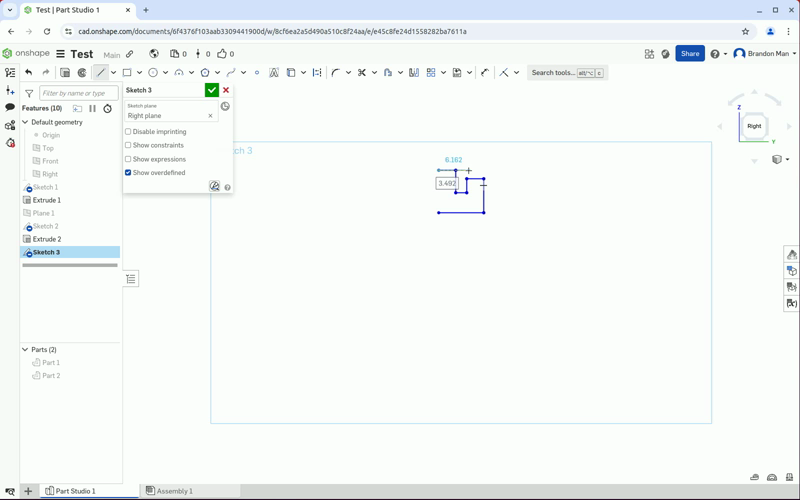
key_down(shift)
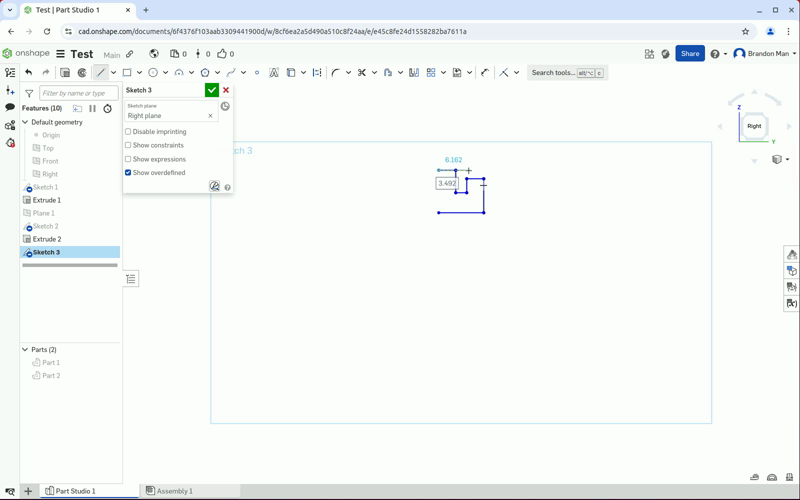
mouse_move(438, 212)
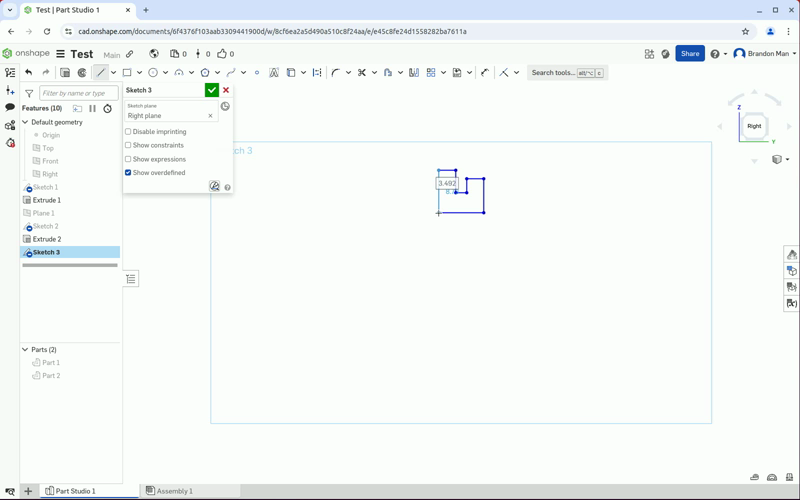
key_up(shift)
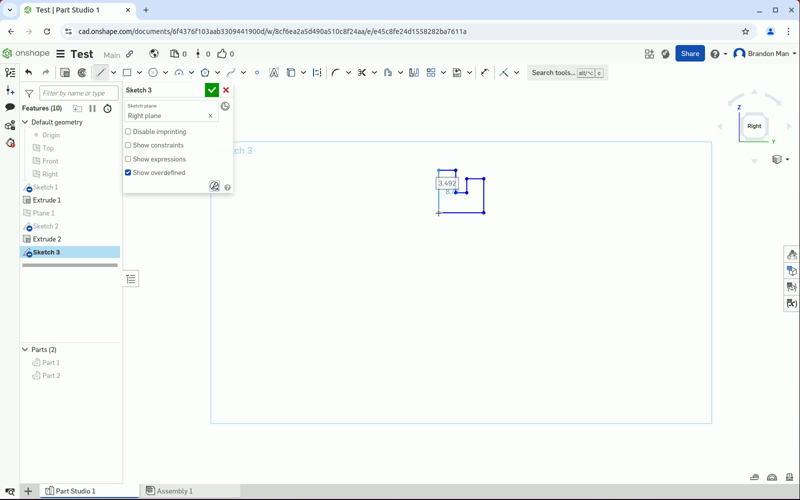
click(438, 212)
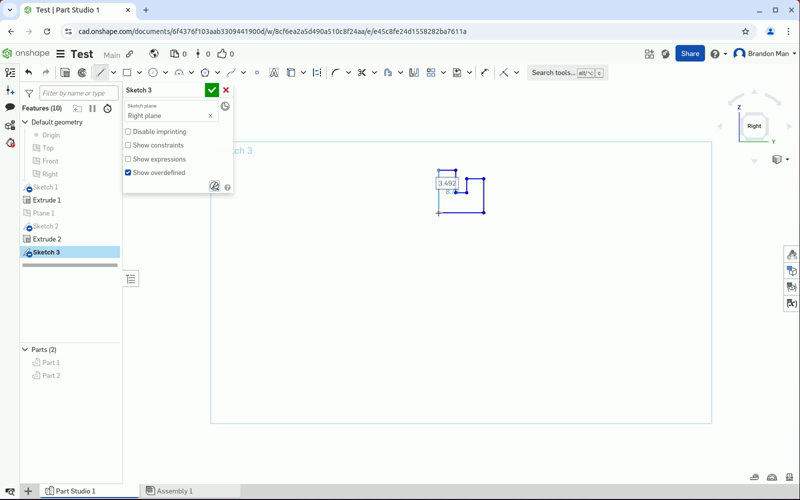
key(esc)
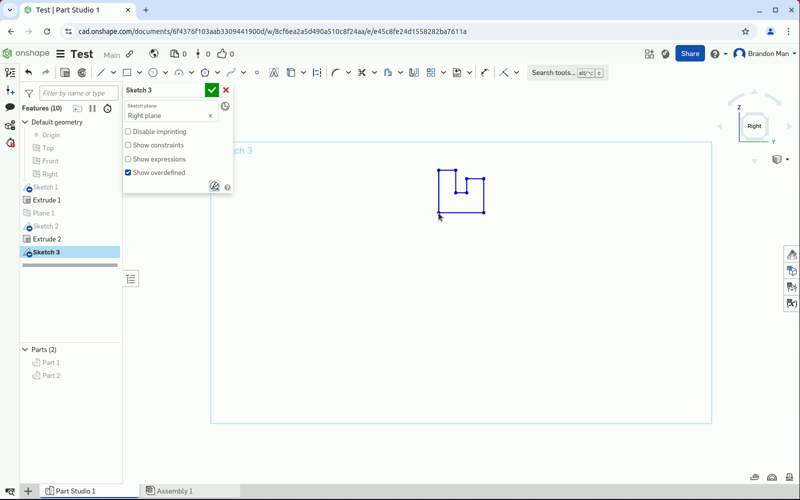
mouse_move(477, 203)
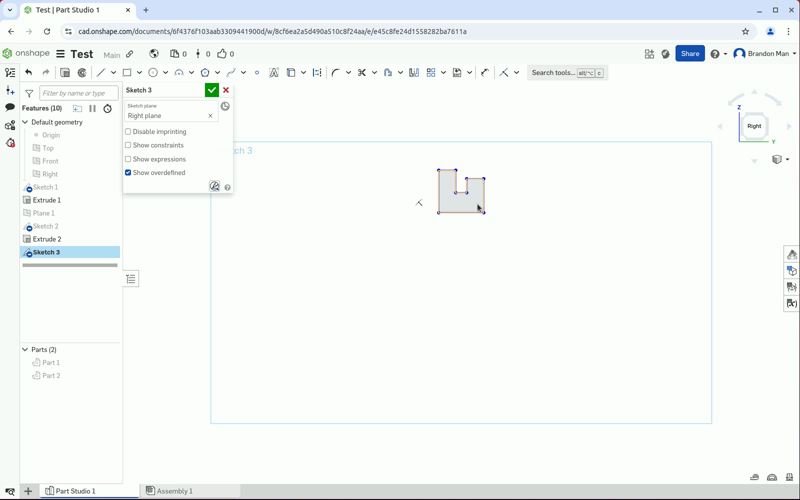
scroll(6)
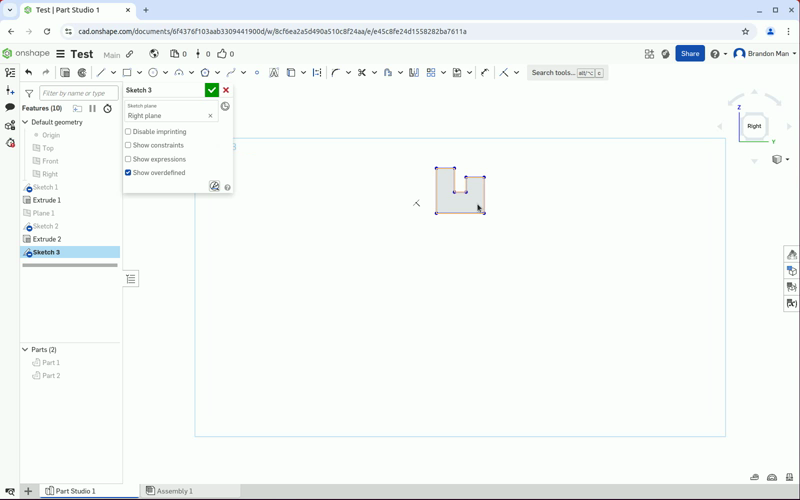
scroll(6)
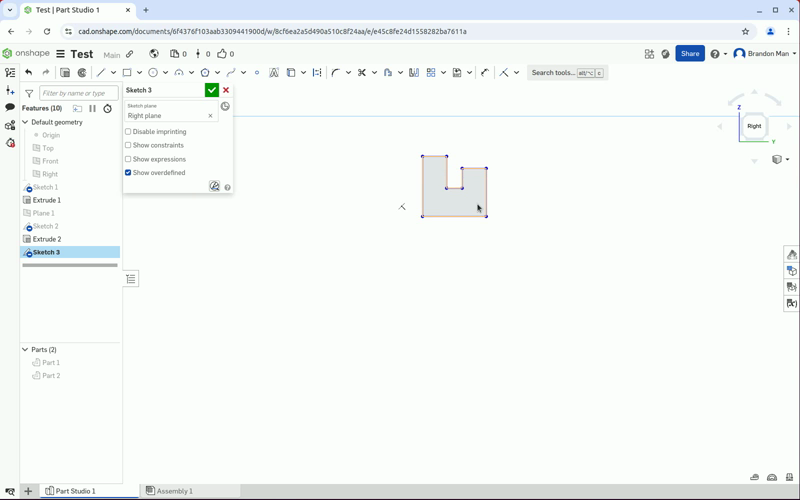
scroll(6)
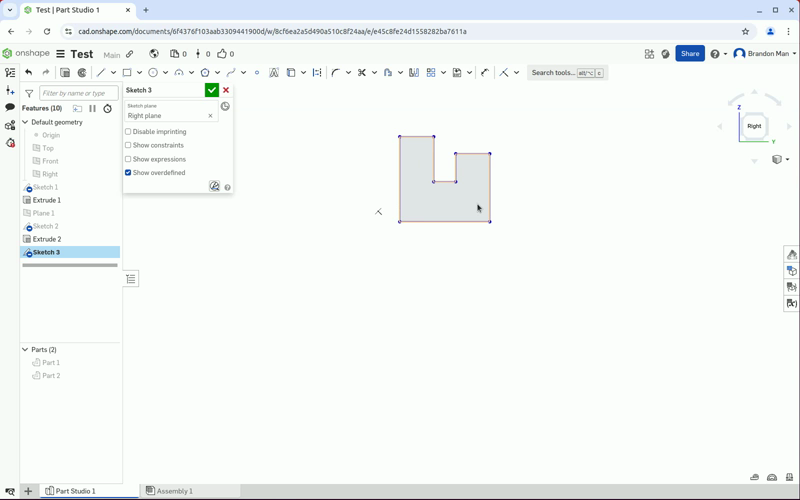
scroll(6)
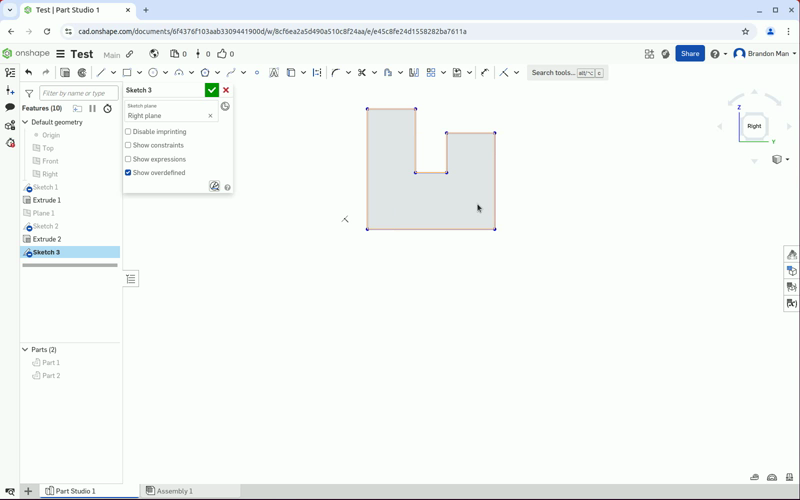
scroll(6)
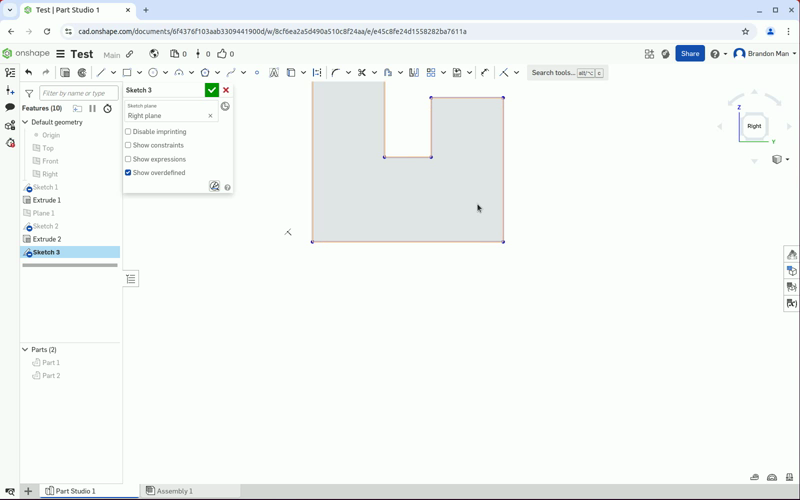
scroll(6)
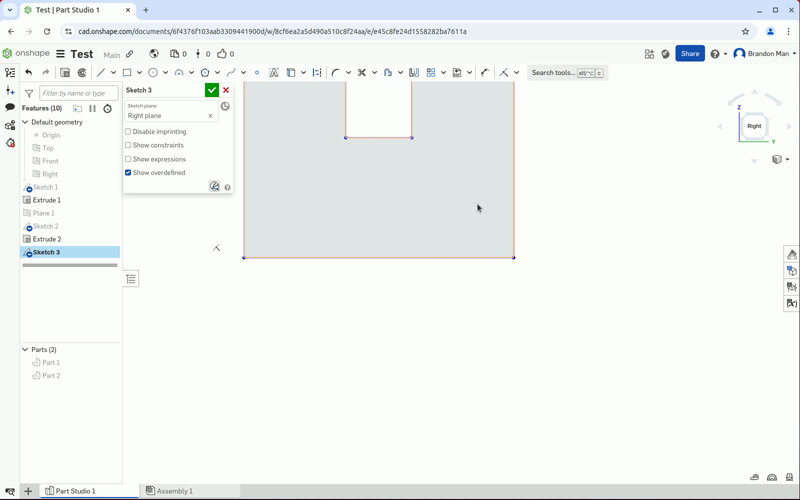
scroll(6)
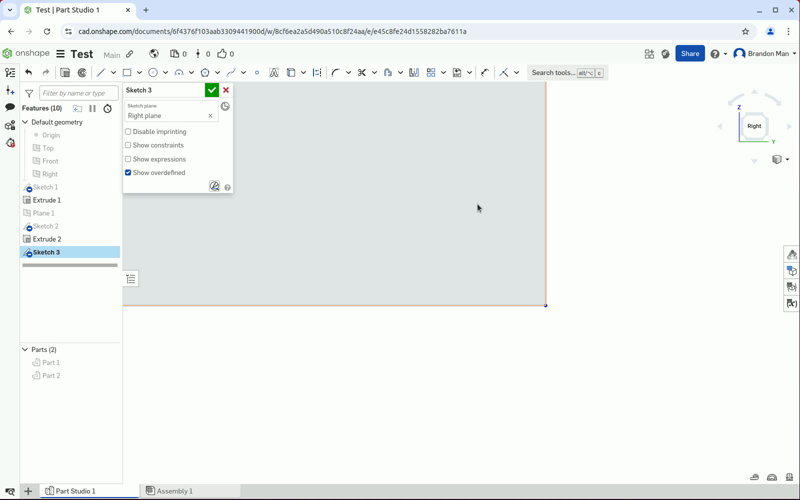
click(477, 203)
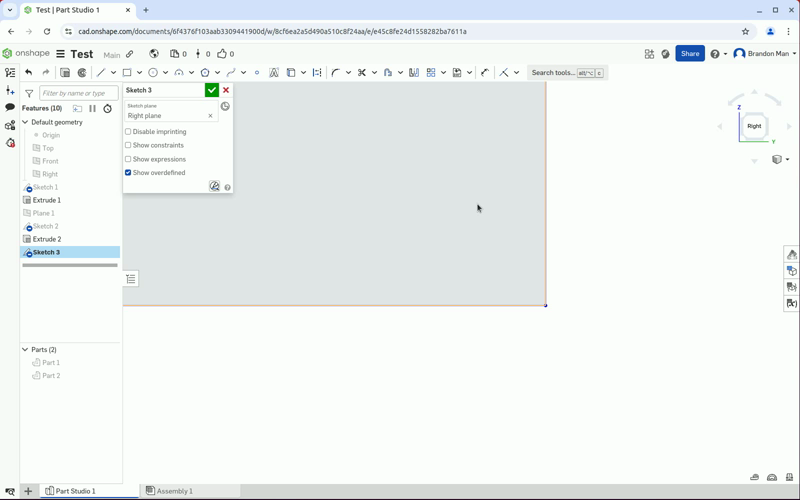
scroll(-6)
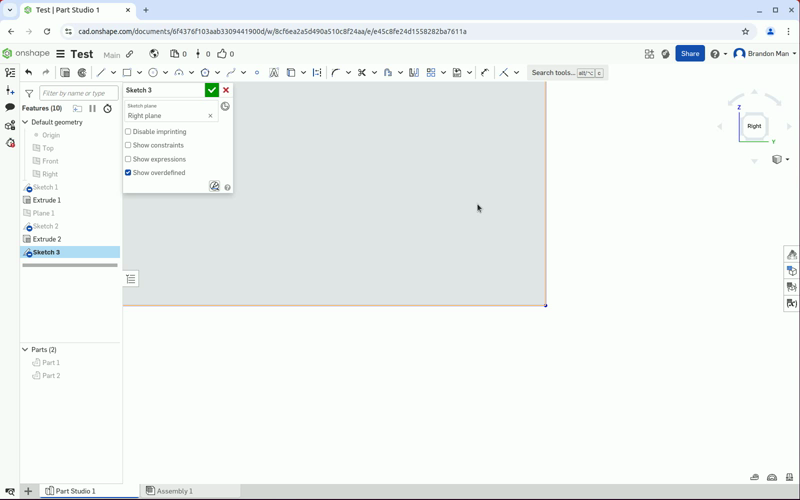
scroll(-6)
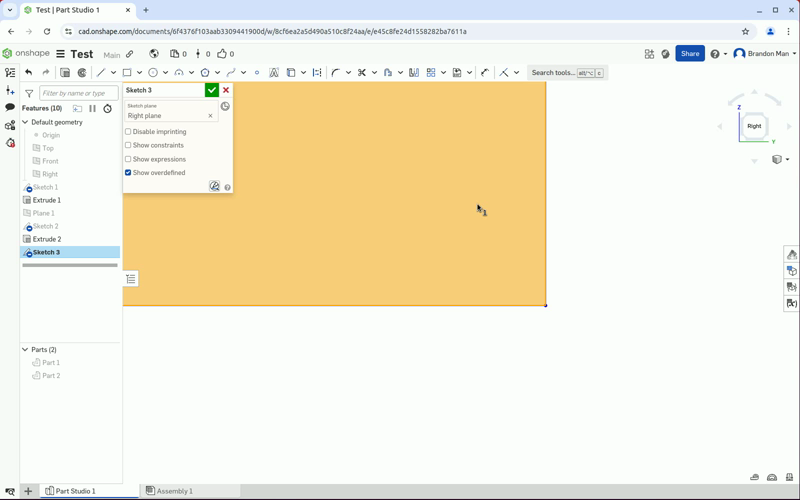
scroll(-6)
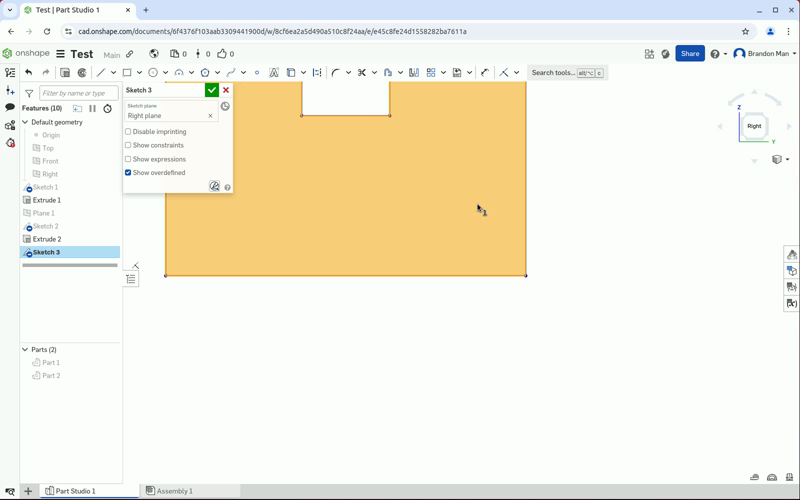
scroll(-6)
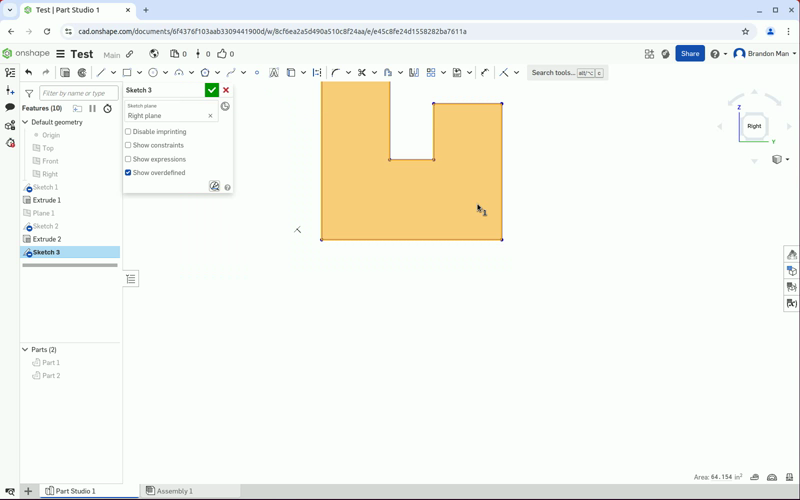
scroll(-6)
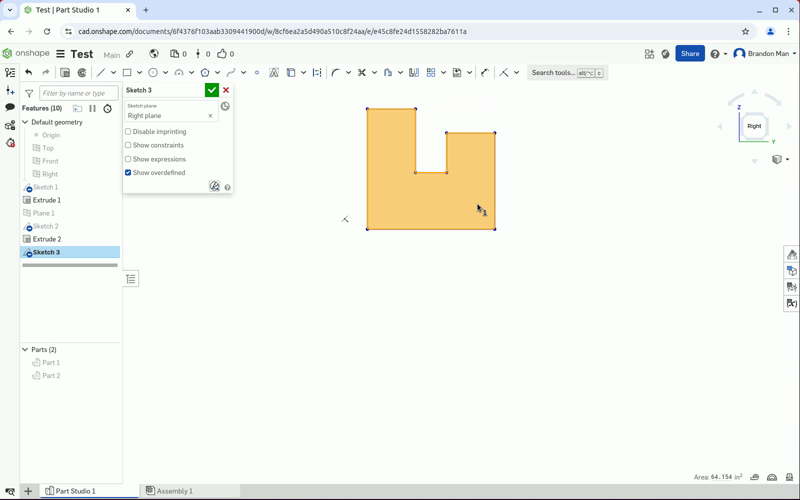
scroll(-6)
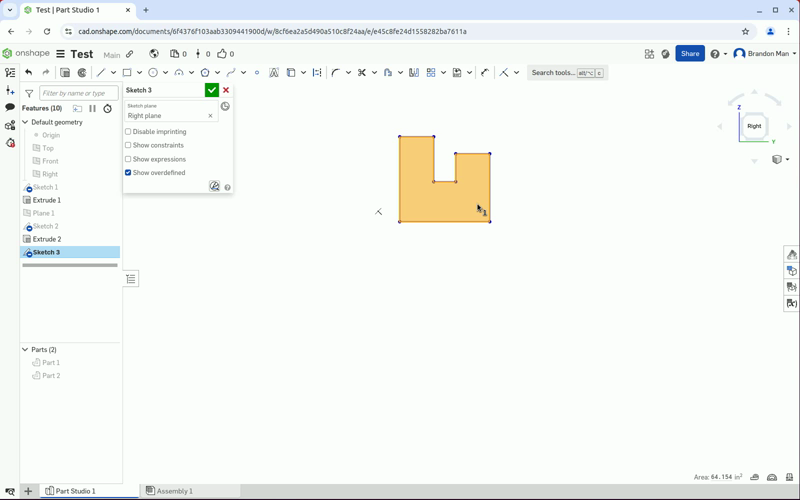
scroll(-6)
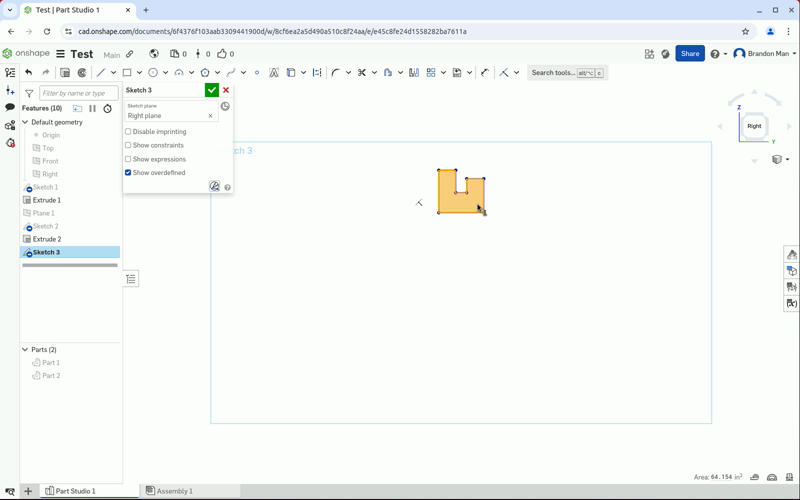
mouse_move(73, 352)
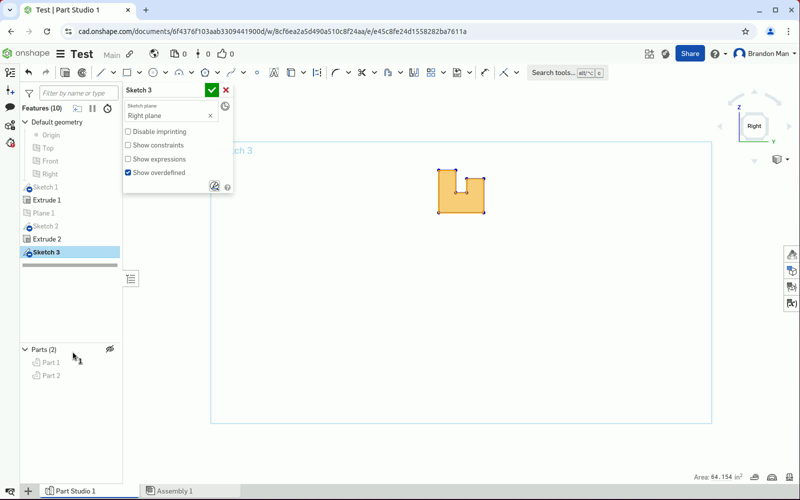
key(shift+y)
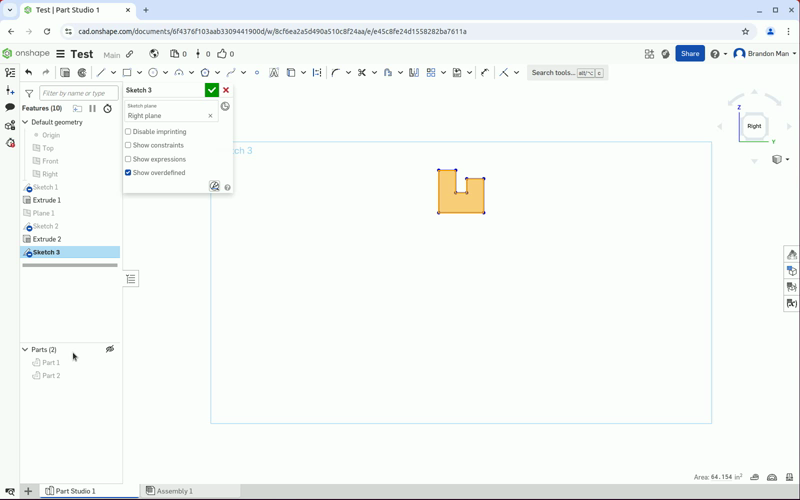
key(shift+e)
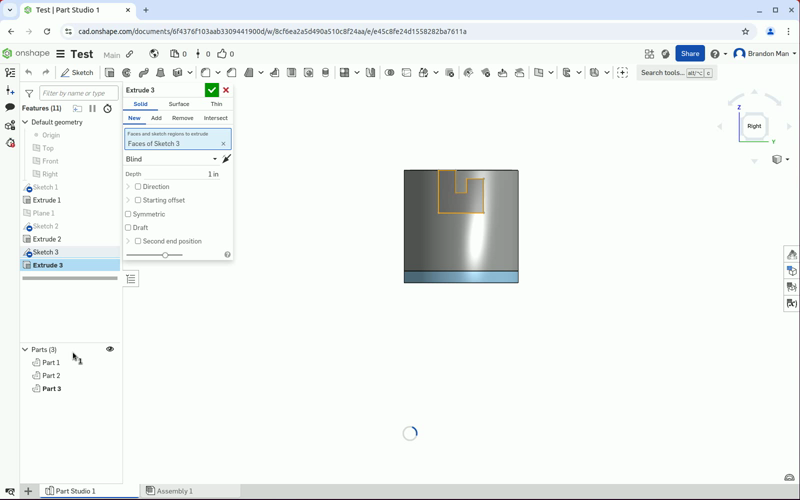
mouse_move(143, 106)
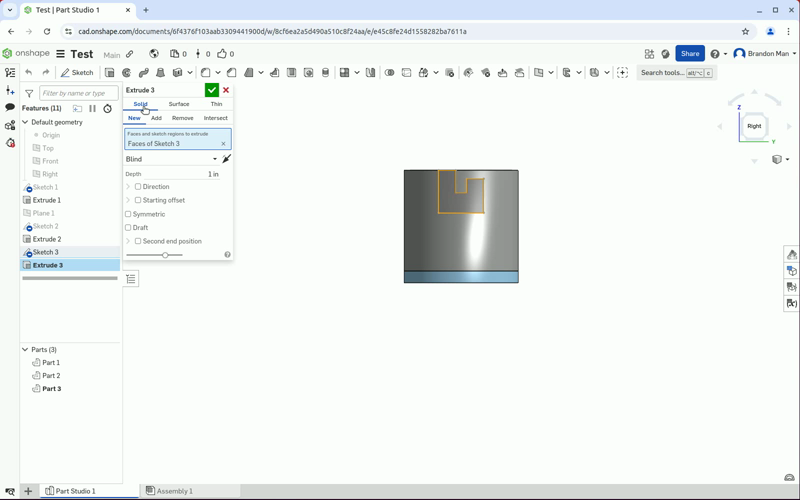
click(143, 106)
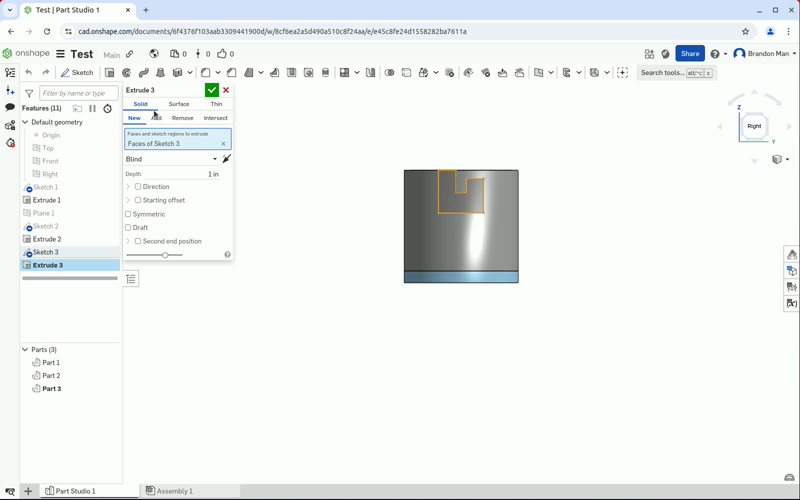
mouse_move(186, 120)
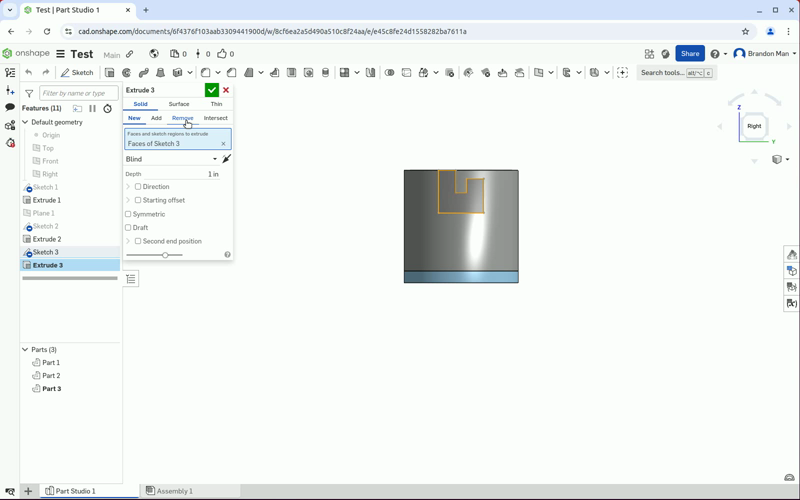
click(186, 120)
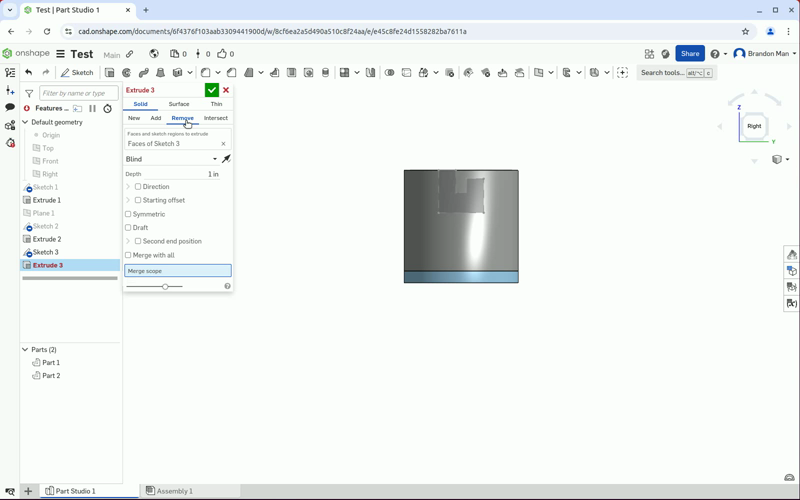
key(tab, 4)
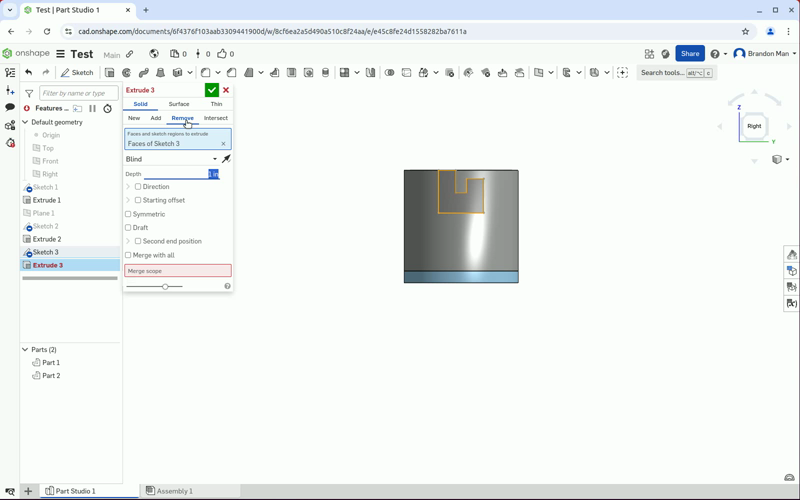
text(23.108)
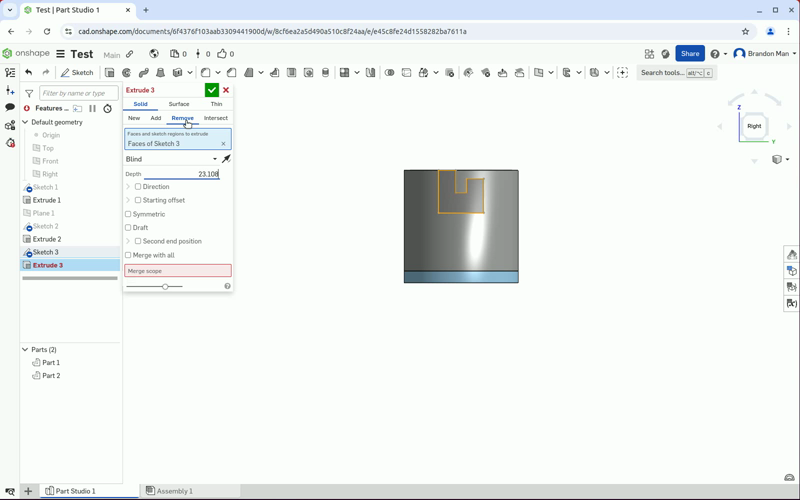
key(tab, 6)
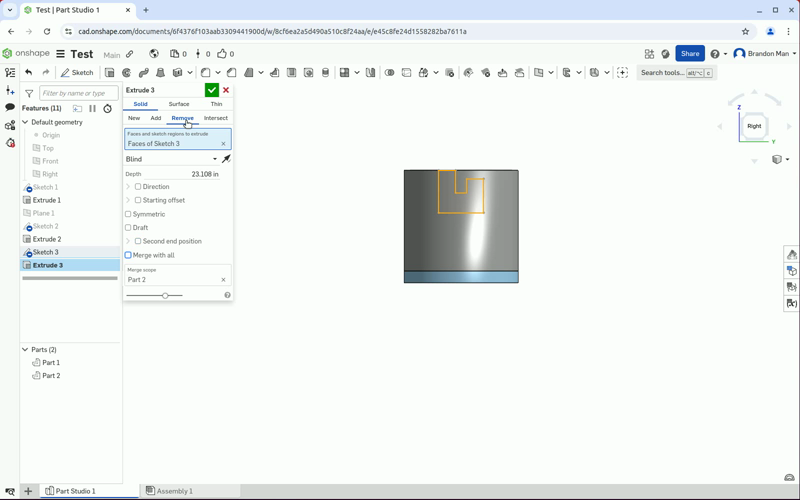
key(space)
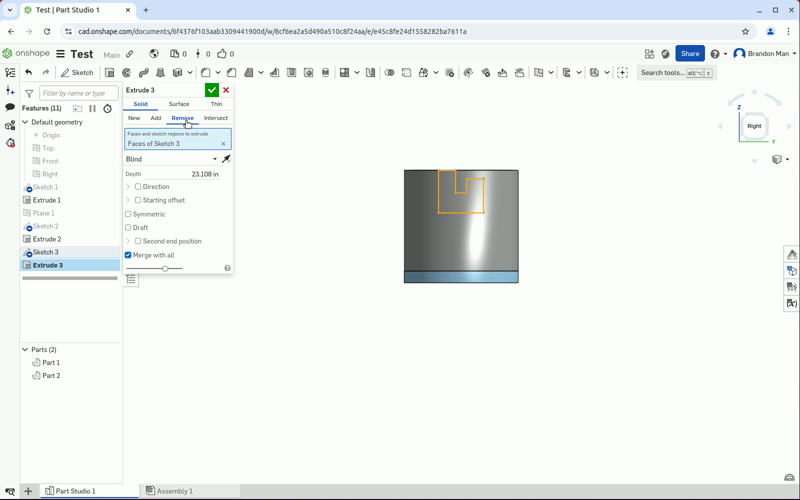
key(enter)
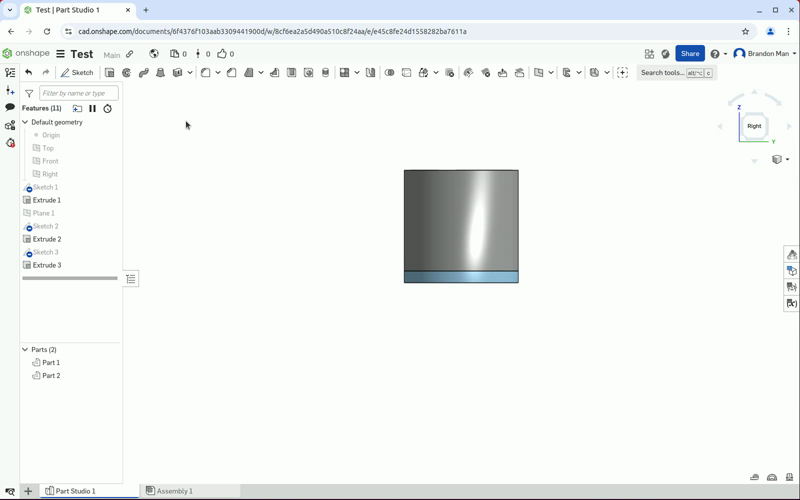
key(shift+h)
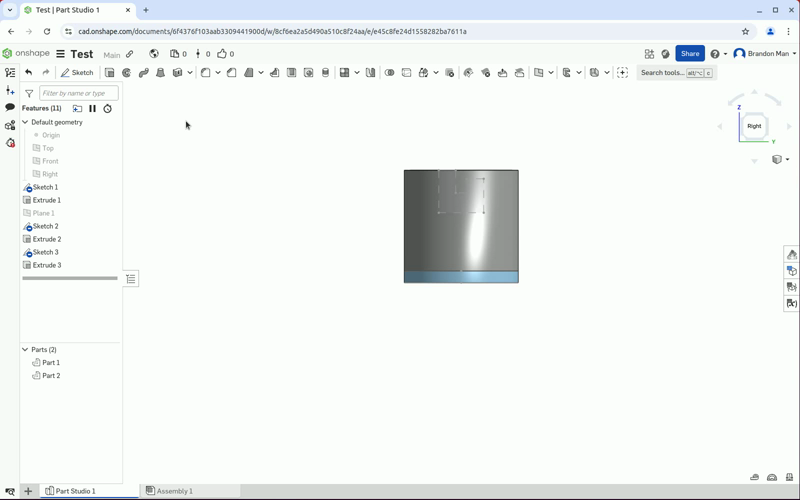
key(shift+h)
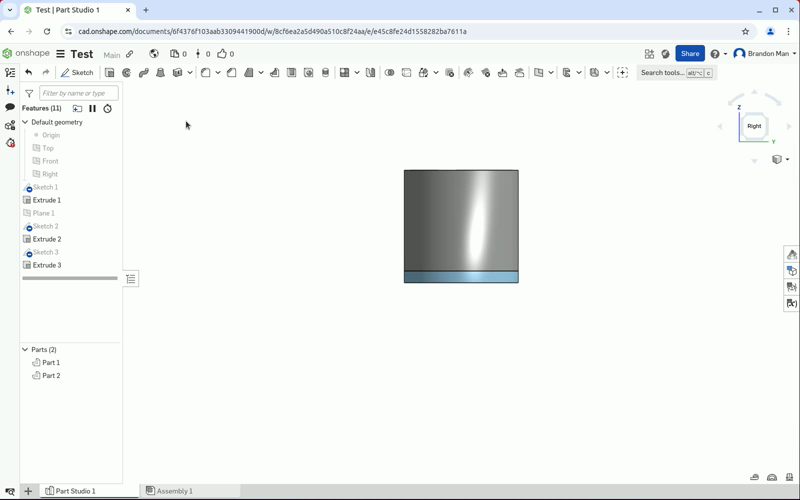
mouse_move(73, 189)
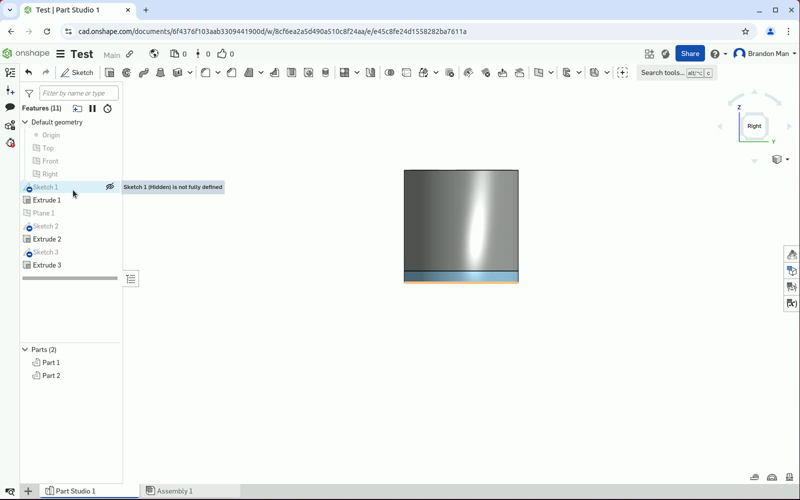
click(73, 189)
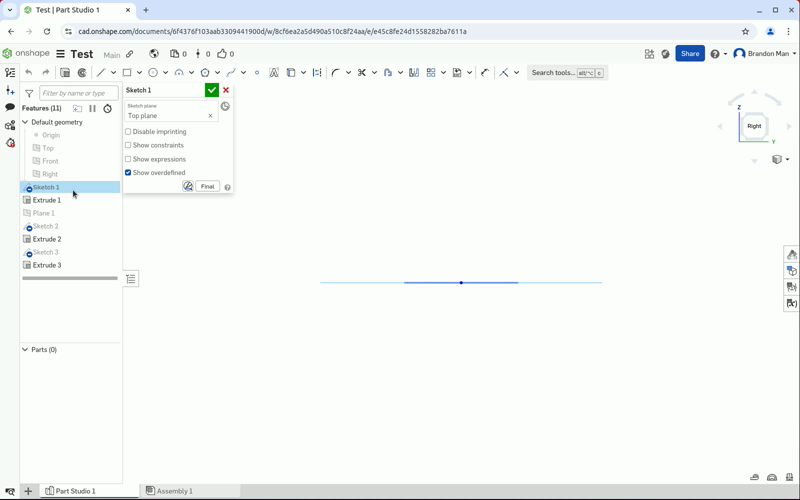
mouse_move(229, 92)
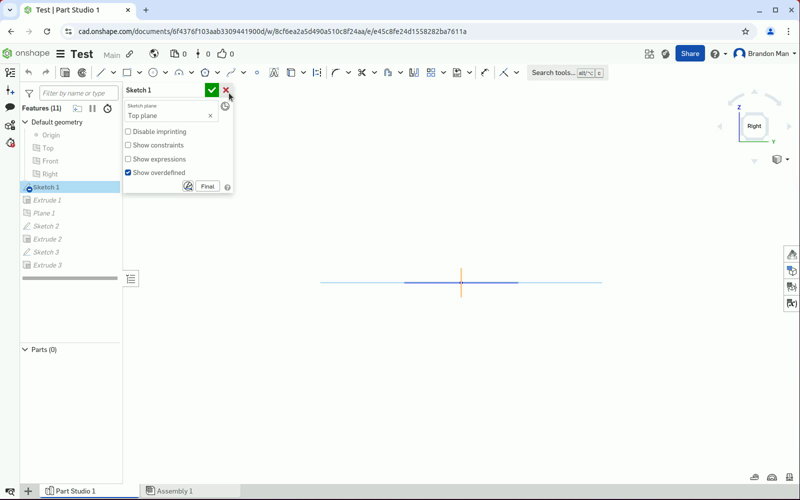
click(229, 92)
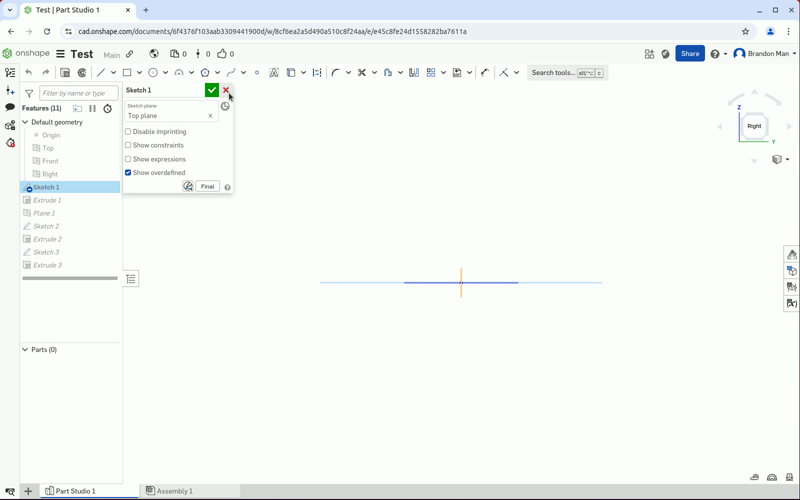
key(shift+s)
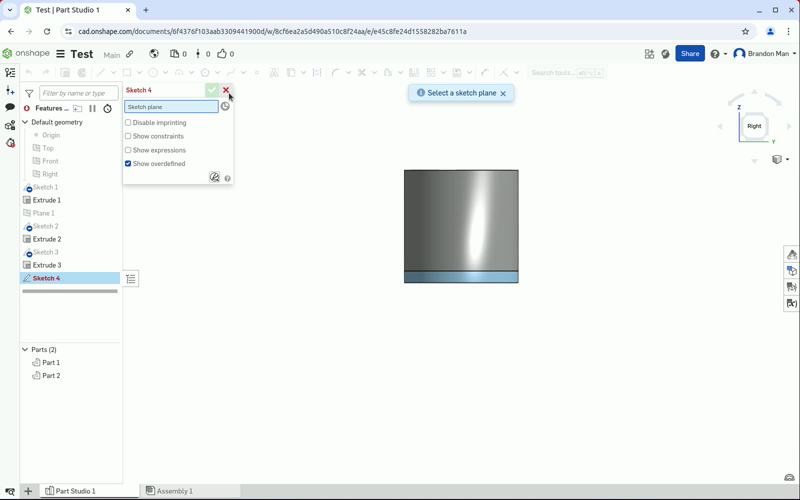
mouse_move(73, 176)
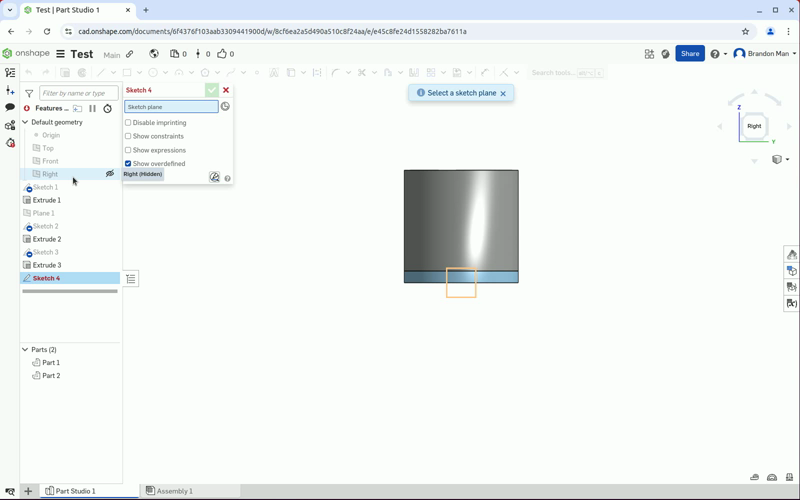
click(73, 176)
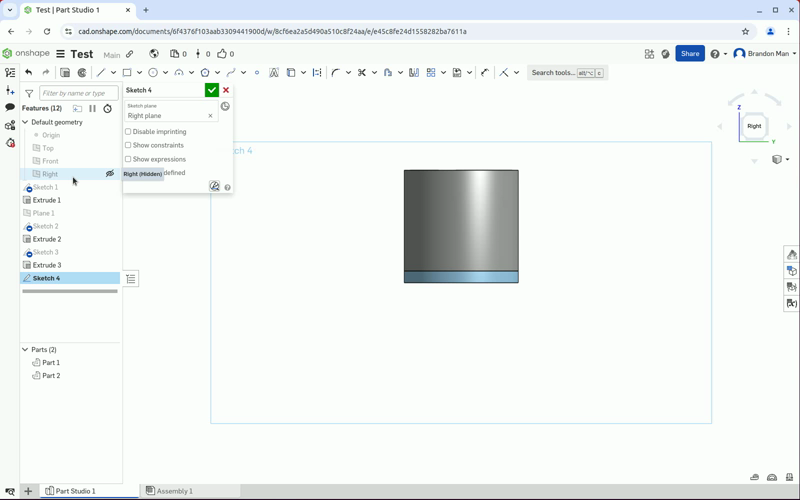
mouse_move(73, 352)
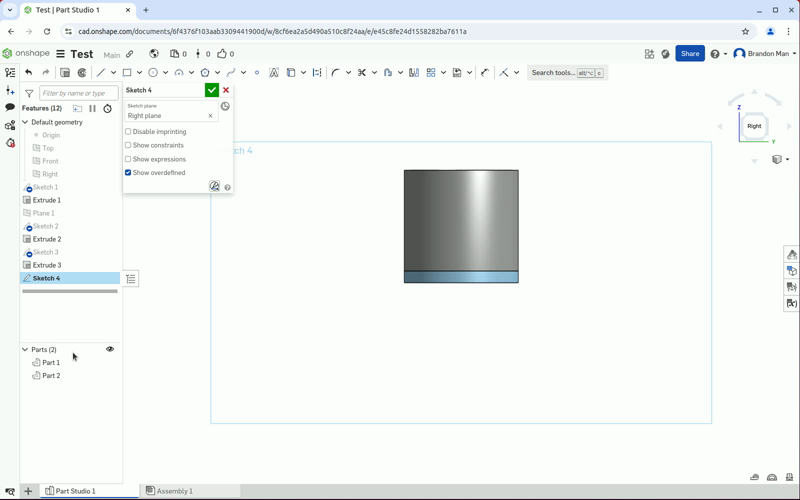
key(y)
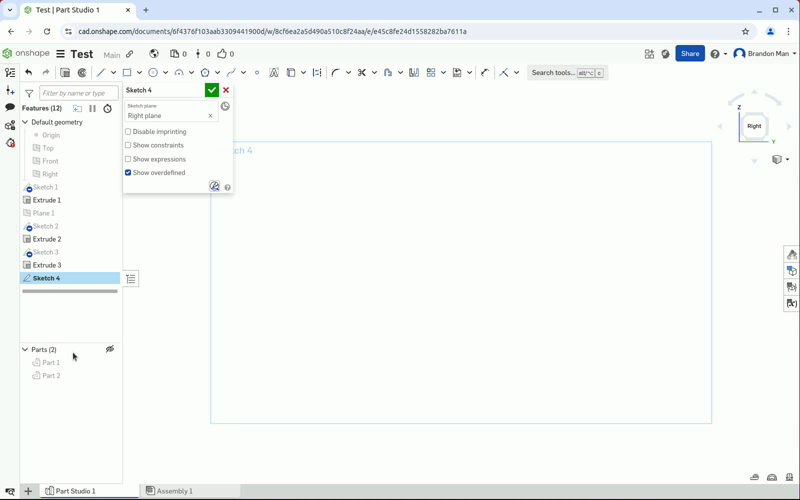
key(l)
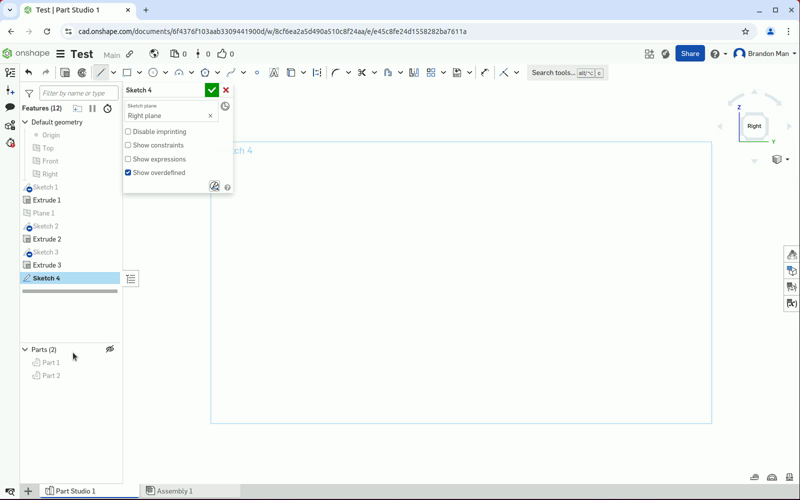
key_down(shift)
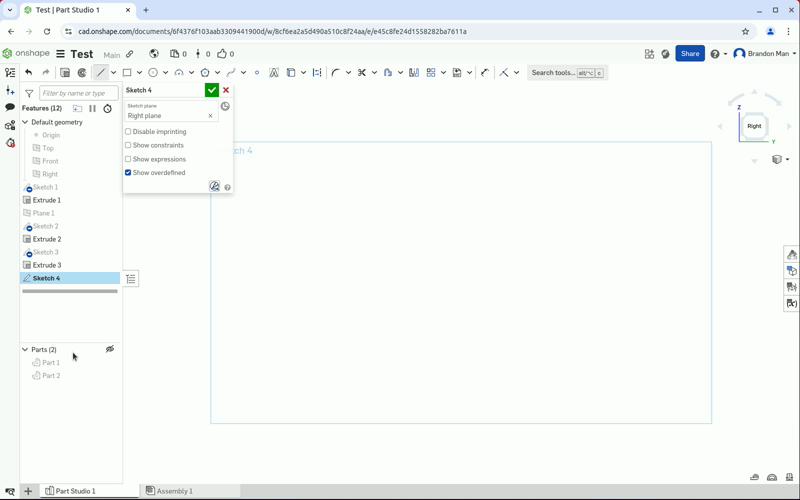
mouse_move(438, 212)
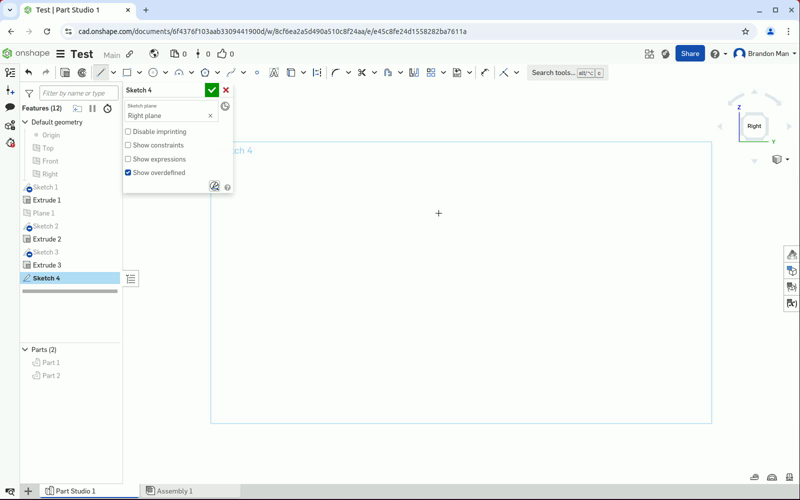
click(438, 212)
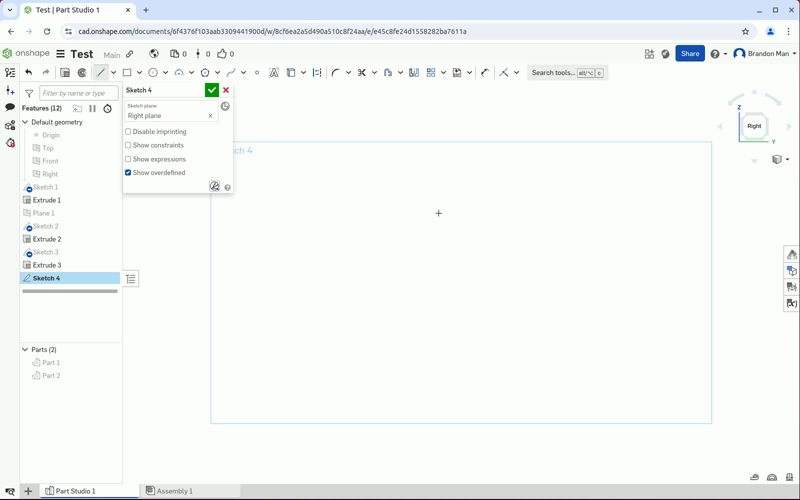
key_up(shift)
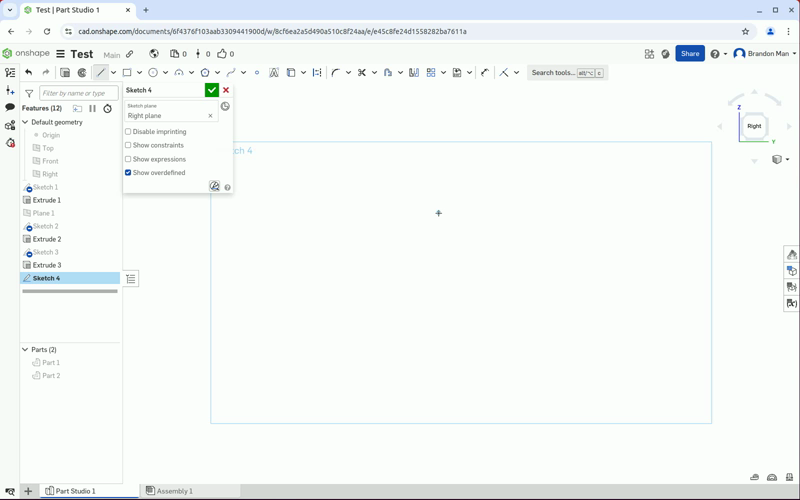
key_down(shift)
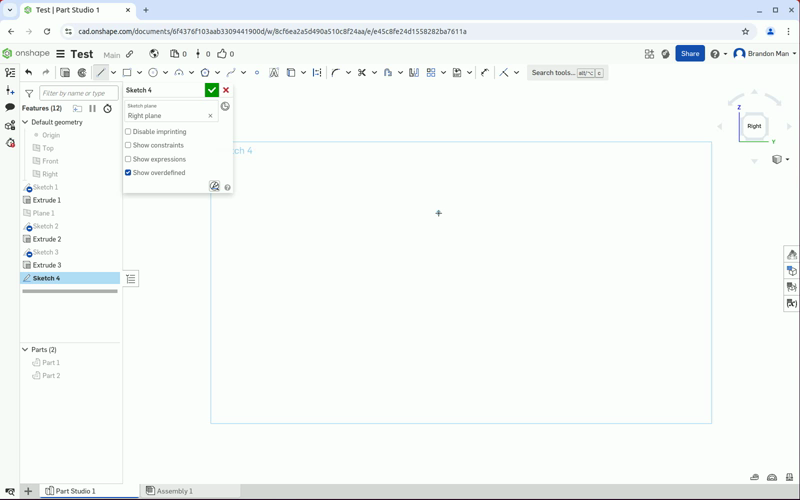
mouse_move(468, 212)
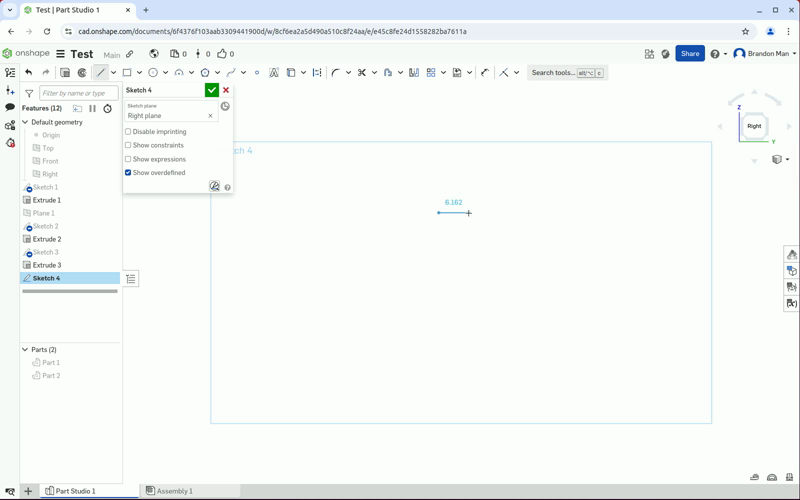
mouse_move(483, 212)
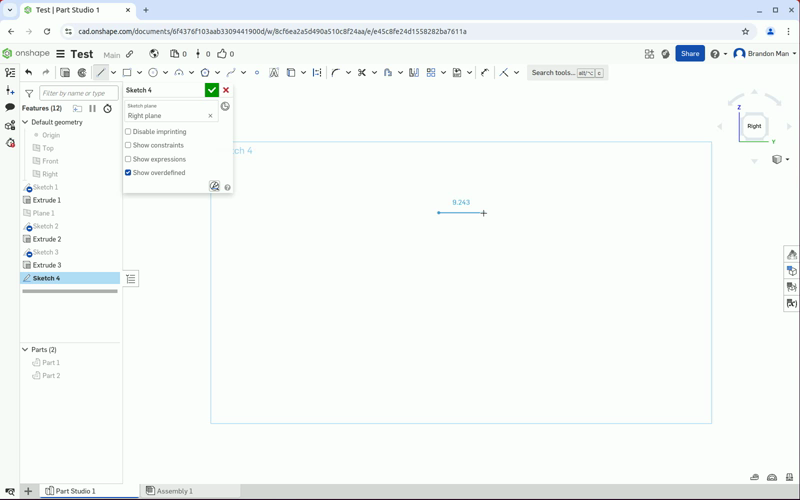
click(483, 212)
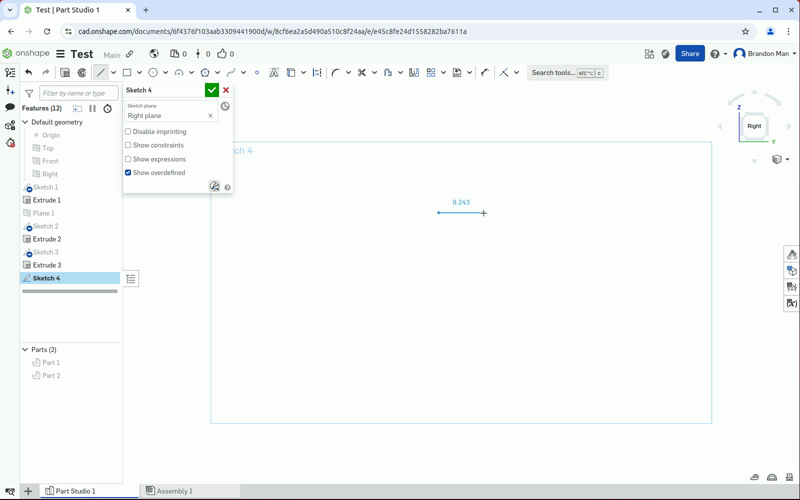
key_up(shift)
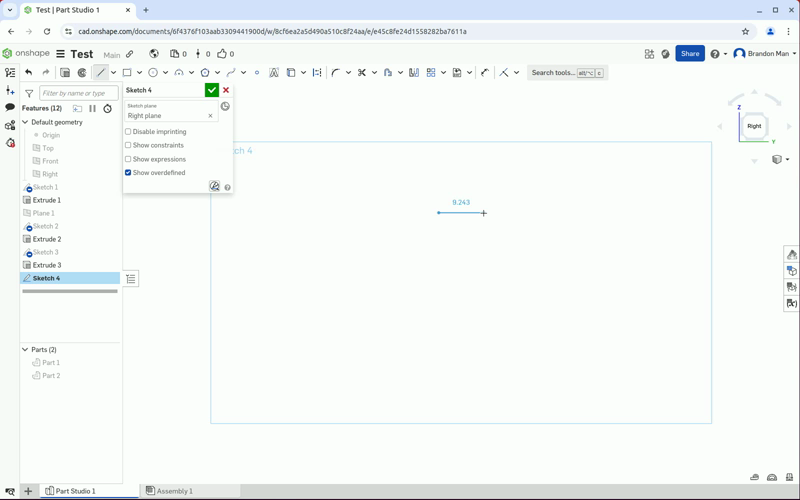
key_down(shift)
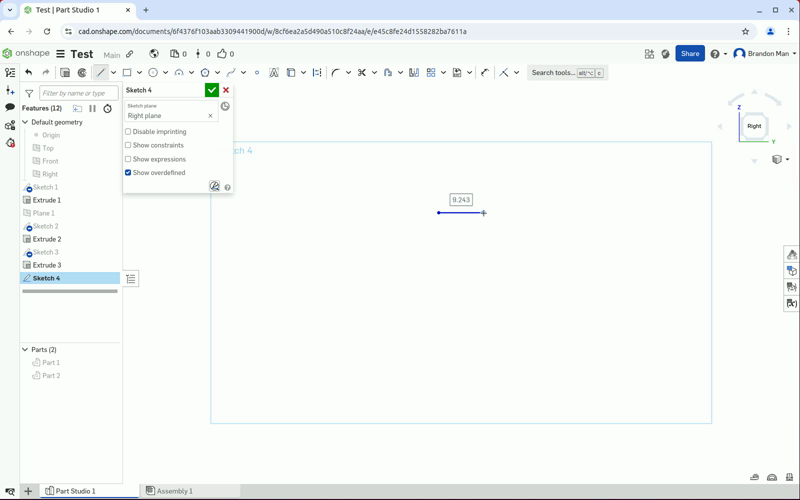
mouse_move(513, 212)
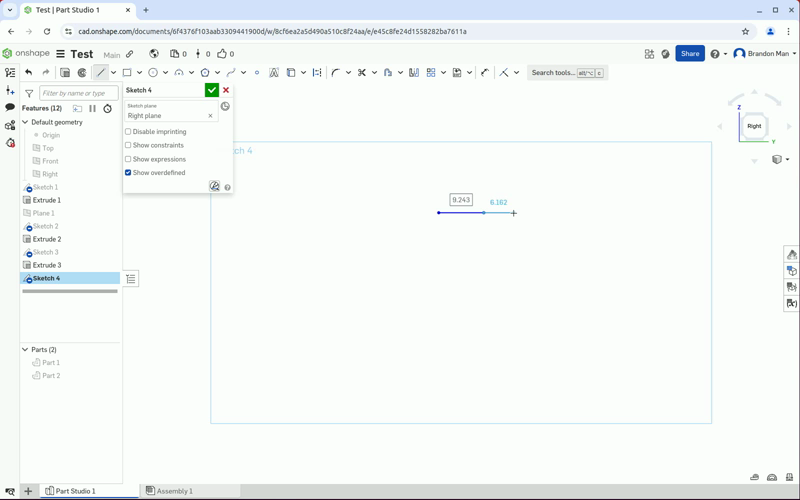
mouse_move(483, 170)
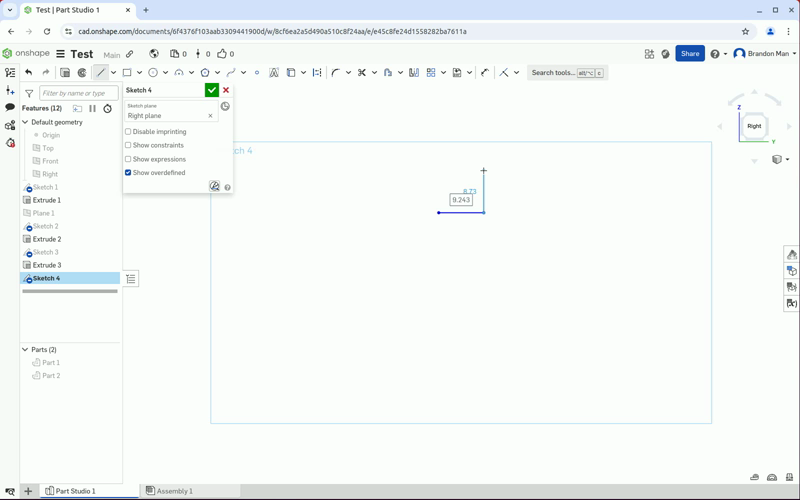
click(483, 170)
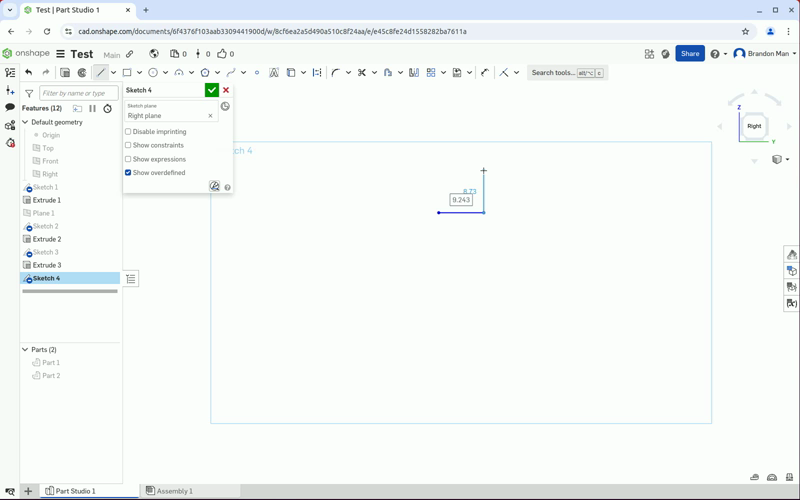
key_up(shift)
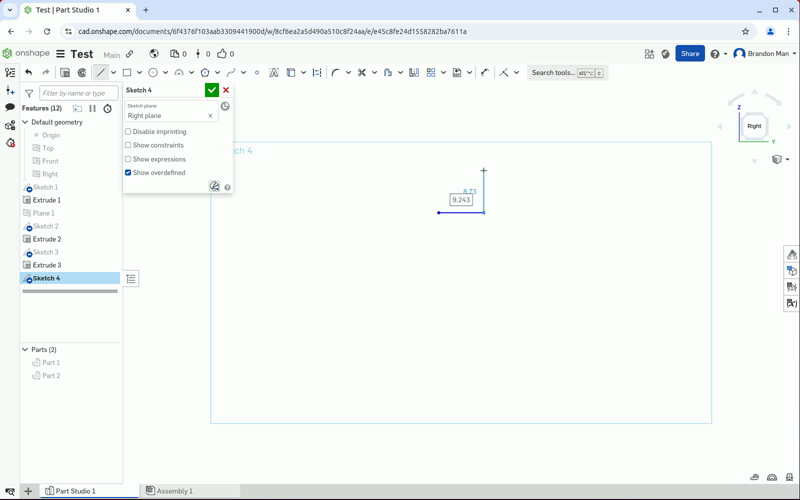
key_down(shift)
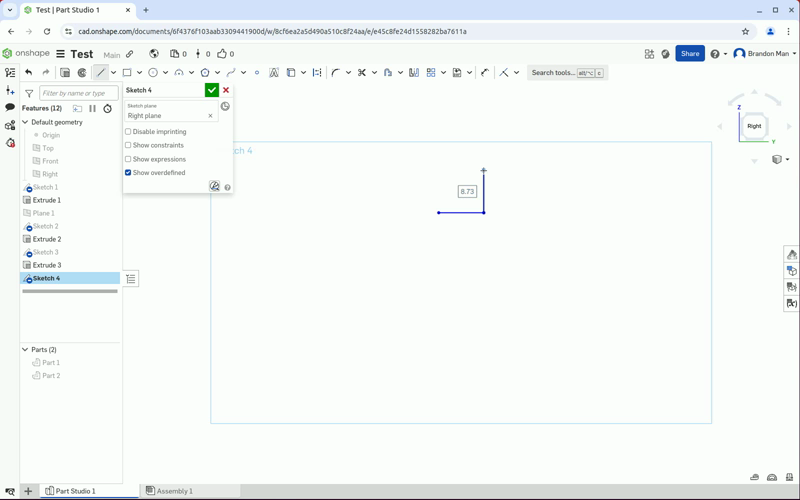
mouse_move(513, 170)
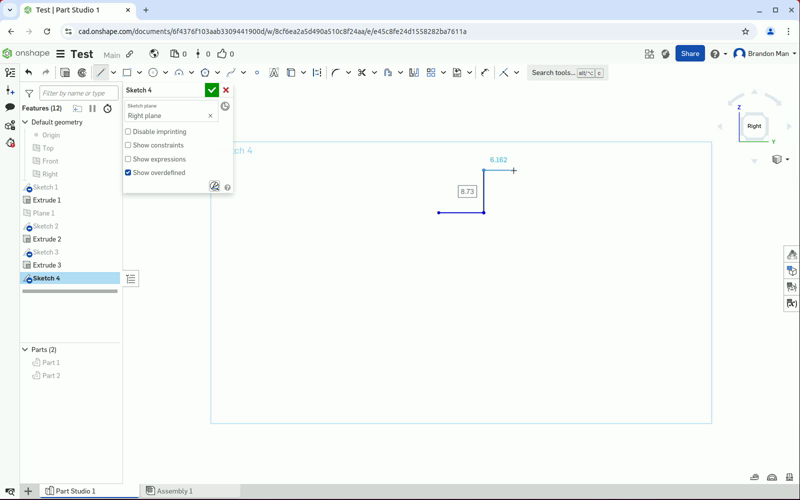
mouse_move(466, 170)
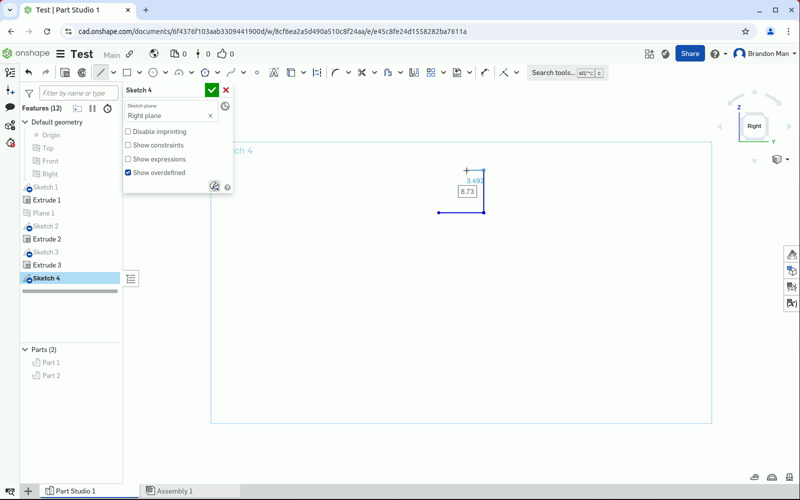
click(466, 170)
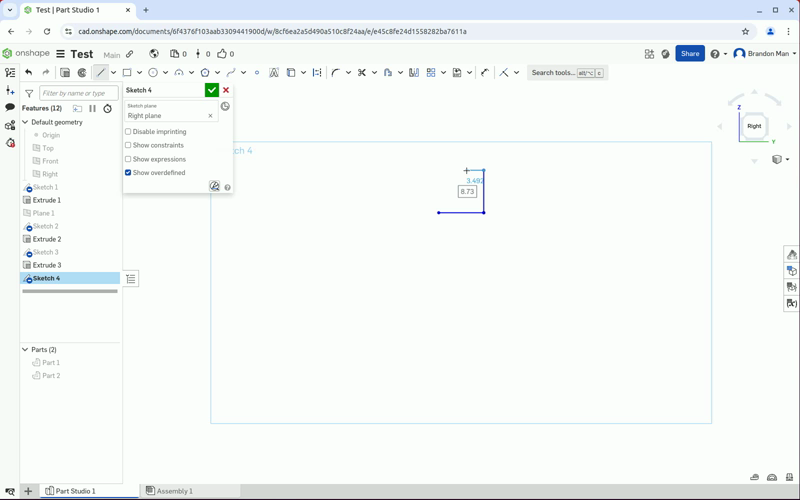
key_up(shift)
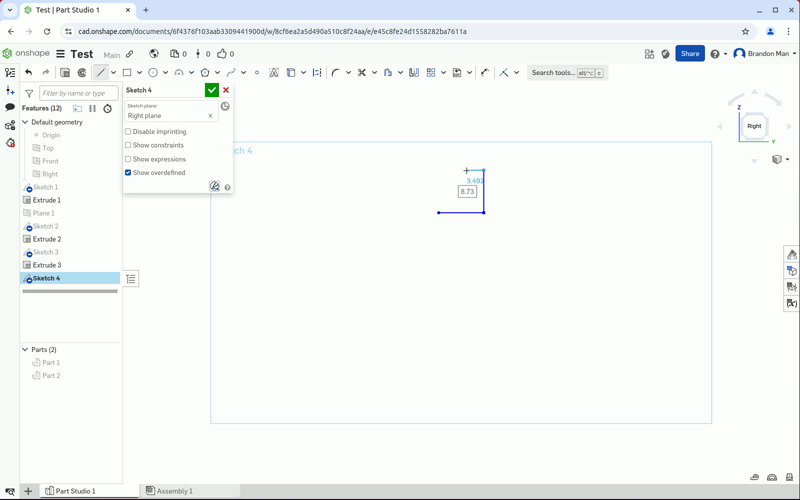
key_down(shift)
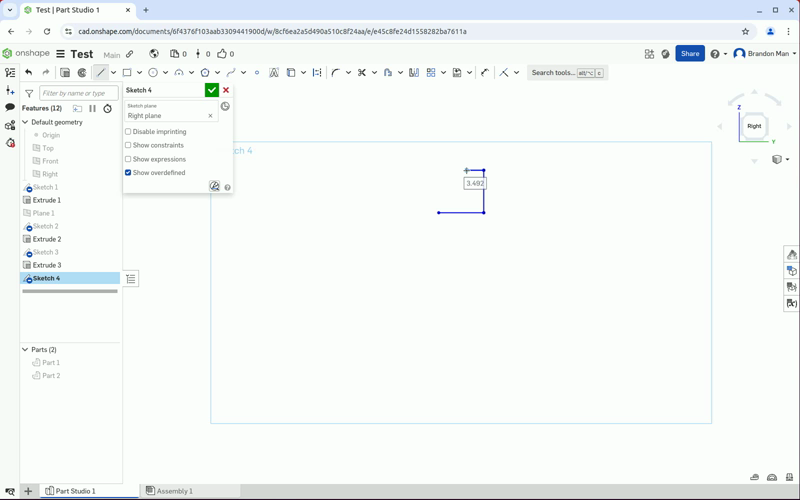
mouse_move(496, 170)
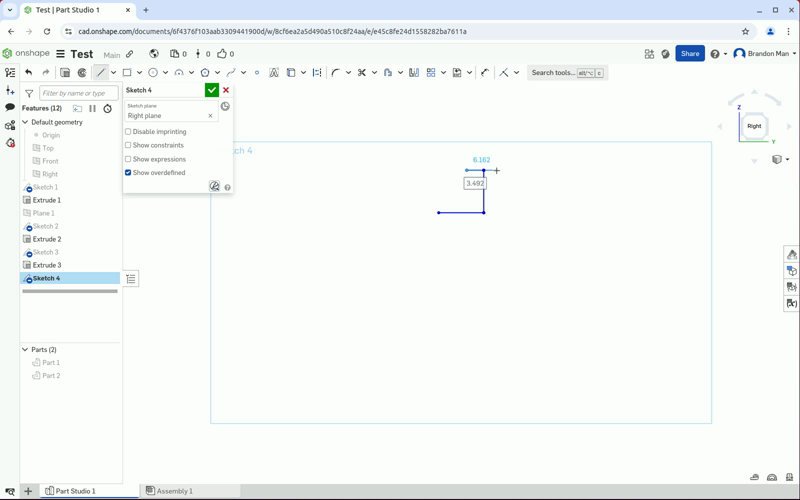
mouse_move(466, 192)
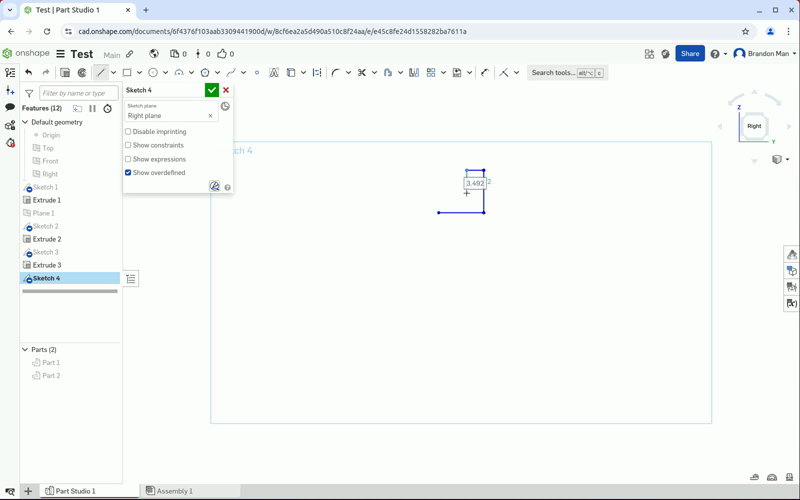
click(466, 192)
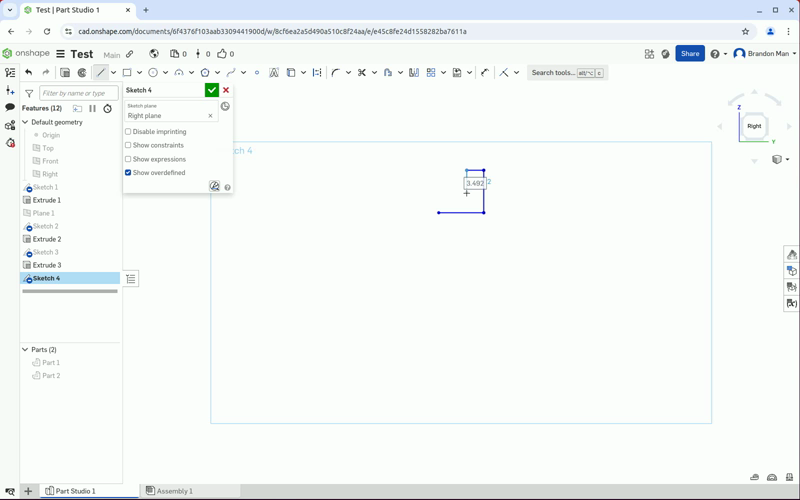
key_up(shift)
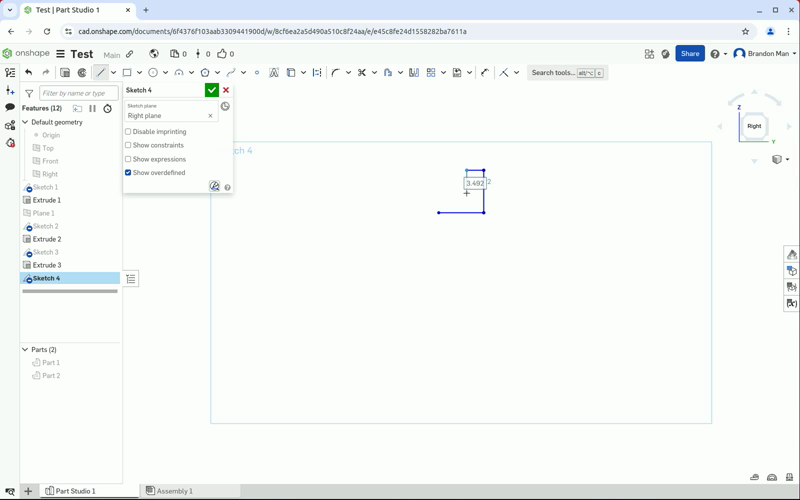
key_down(shift)
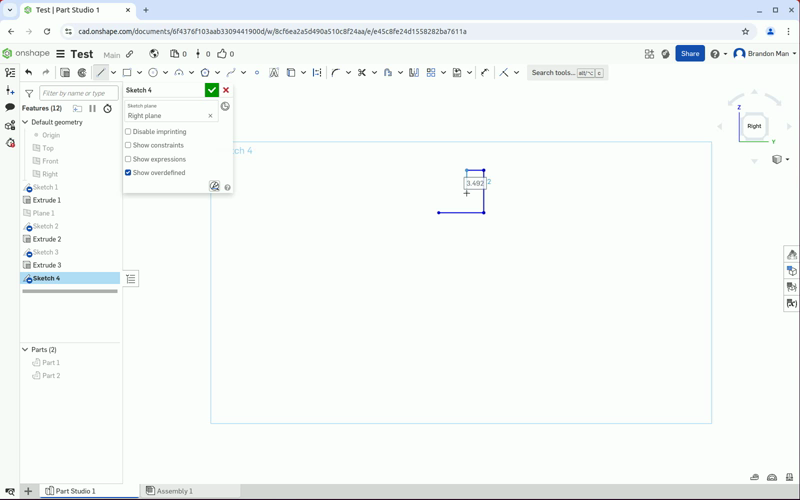
mouse_move(496, 192)
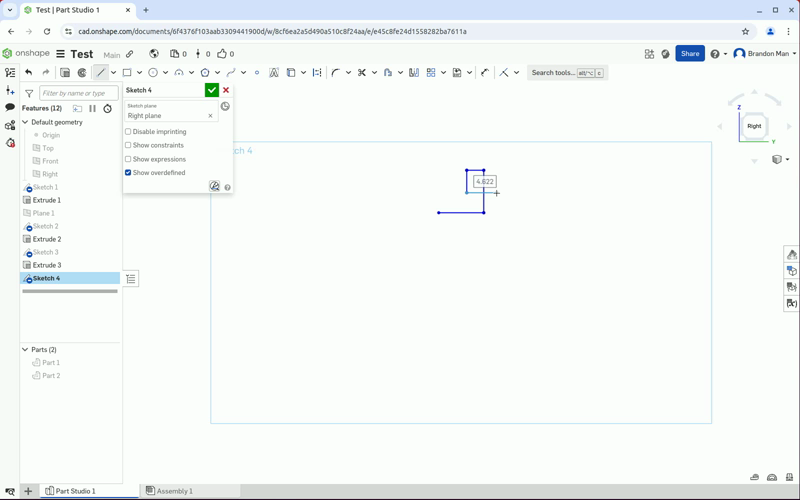
mouse_move(455, 192)
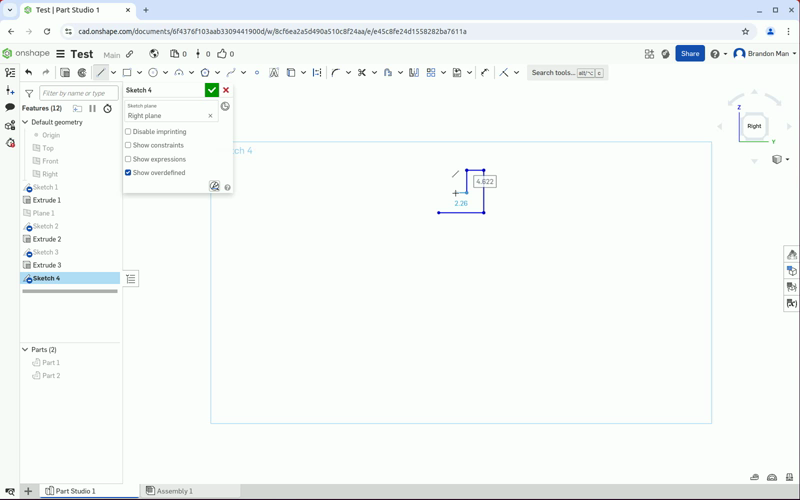
click(455, 192)
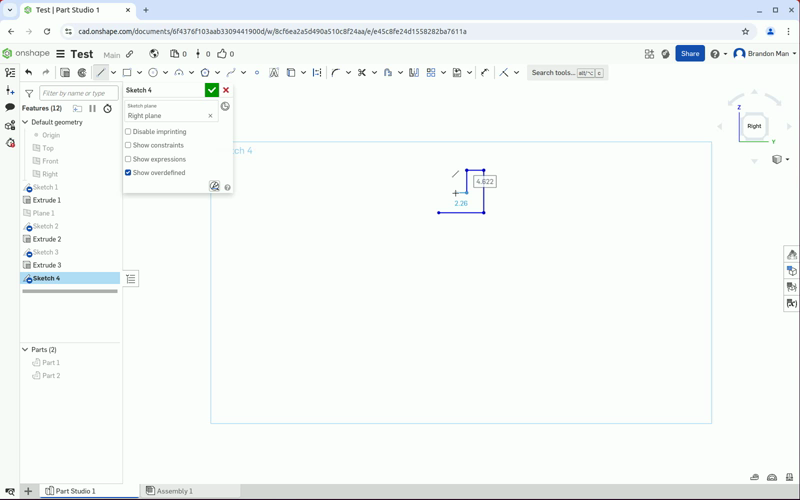
key_up(shift)
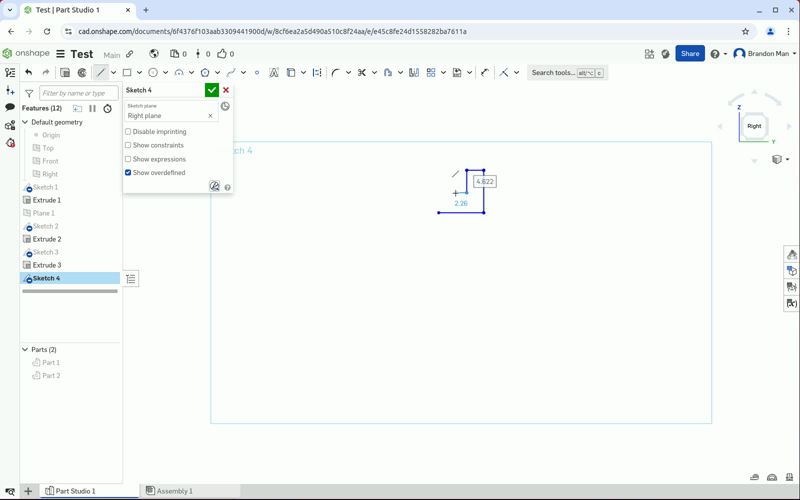
key_down(shift)
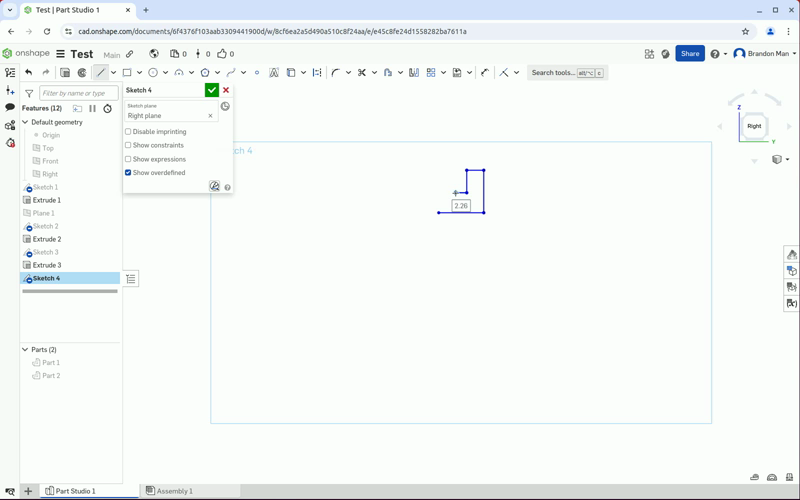
mouse_move(485, 192)
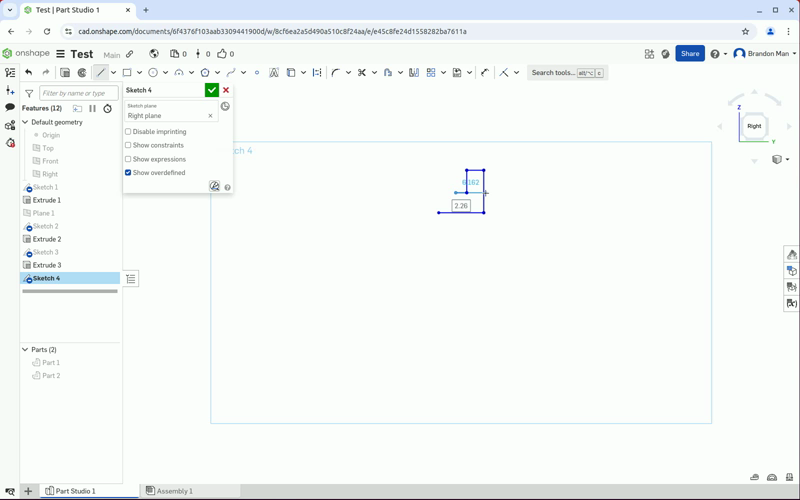
mouse_move(455, 178)
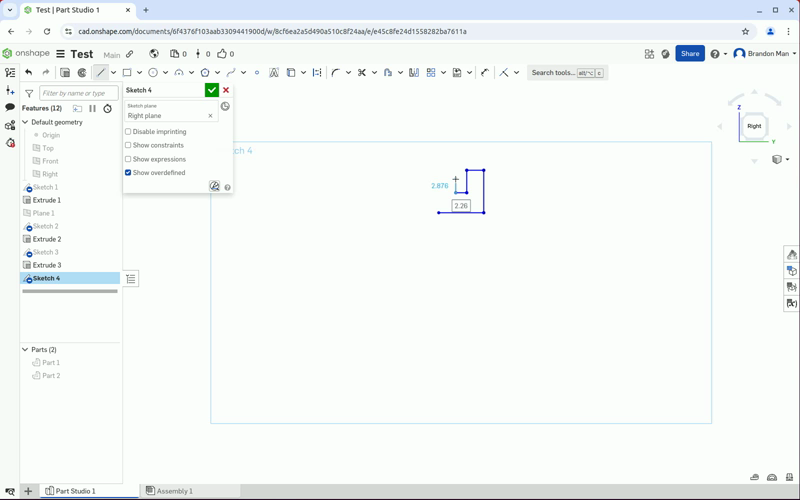
click(455, 178)
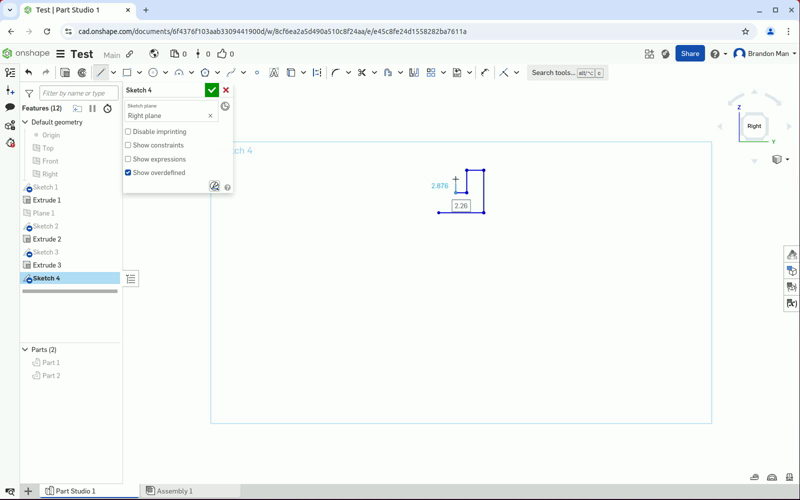
key_up(shift)
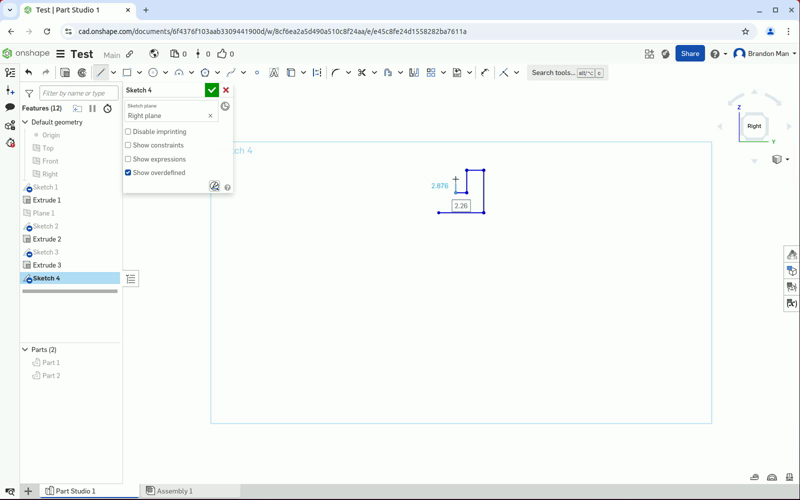
key_down(shift)
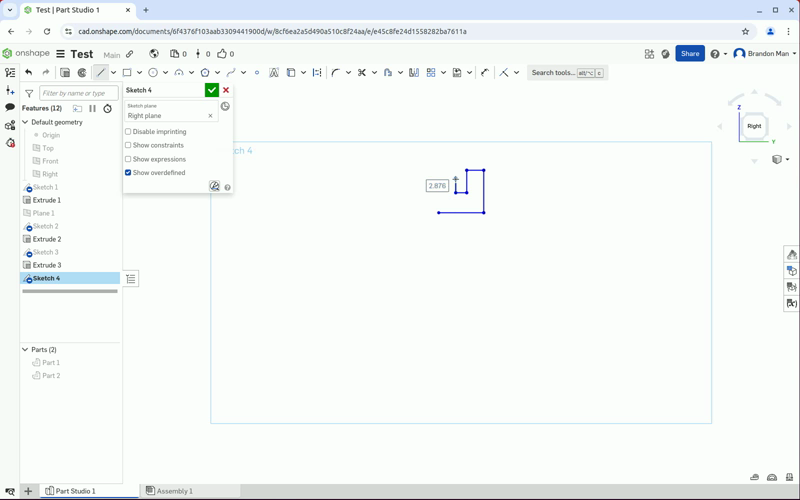
mouse_move(485, 178)
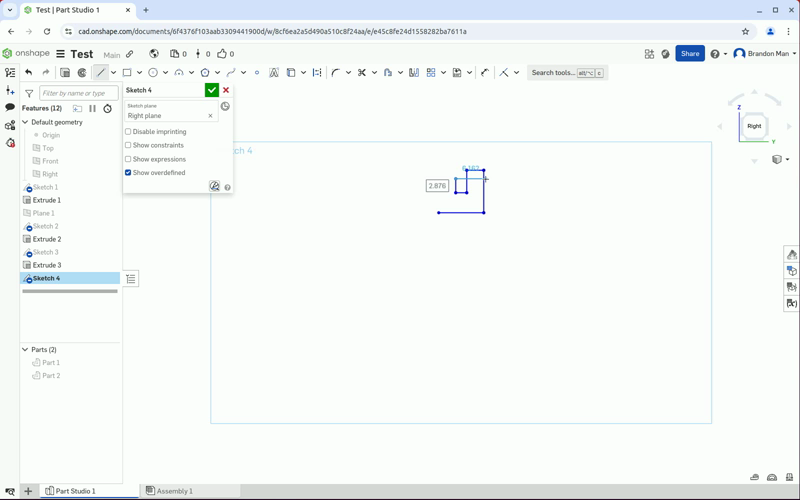
mouse_move(438, 178)
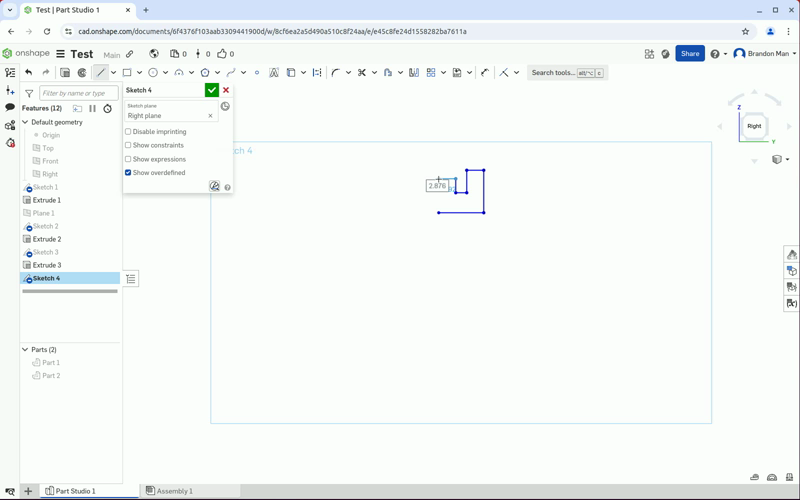
click(438, 178)
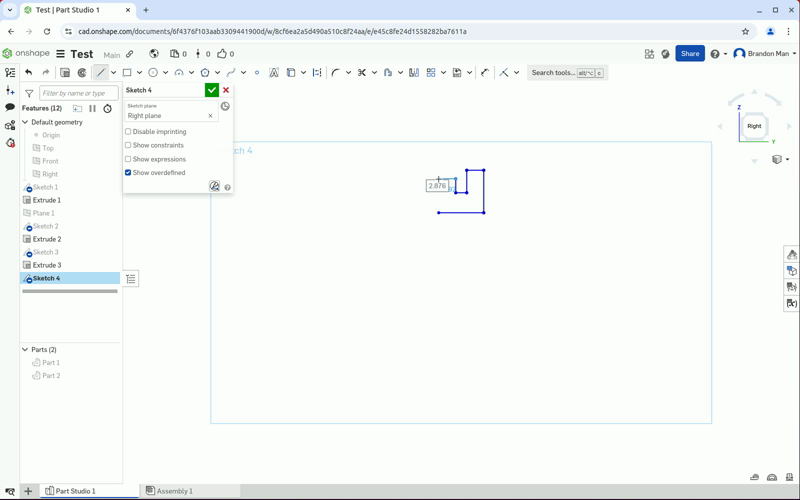
key_up(shift)
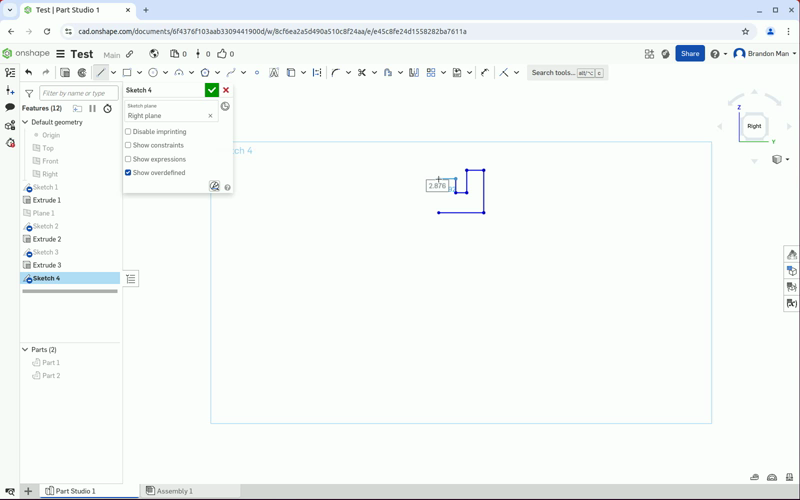
mouse_move(468, 178)
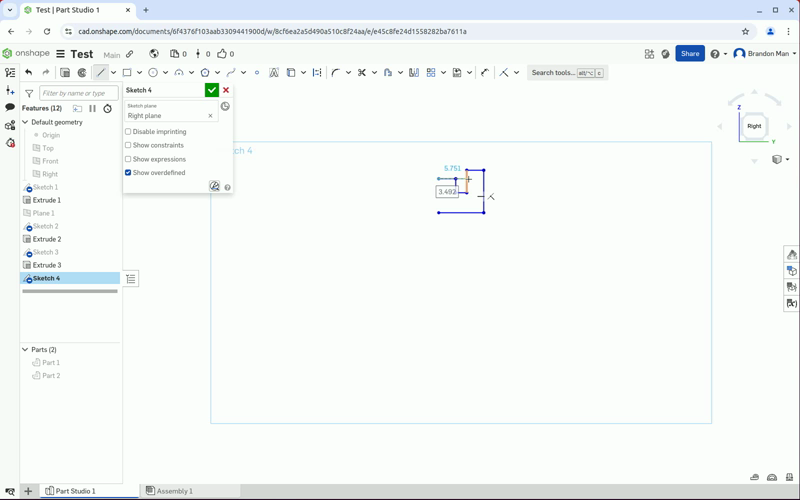
key_down(shift)
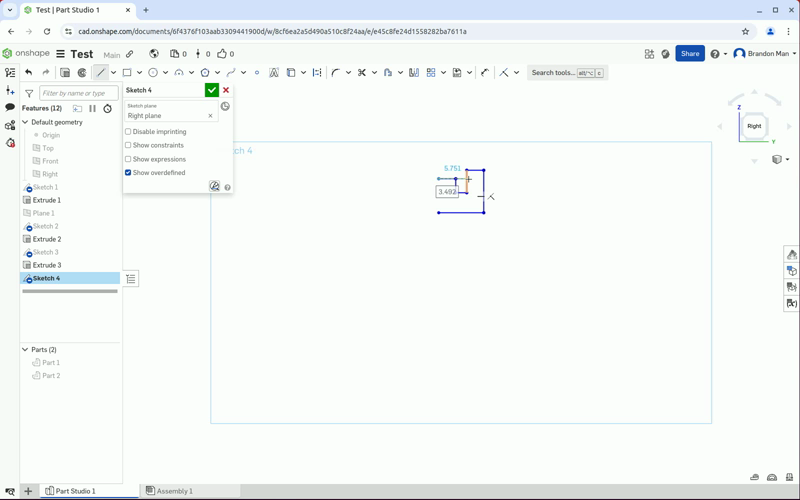
mouse_move(438, 212)
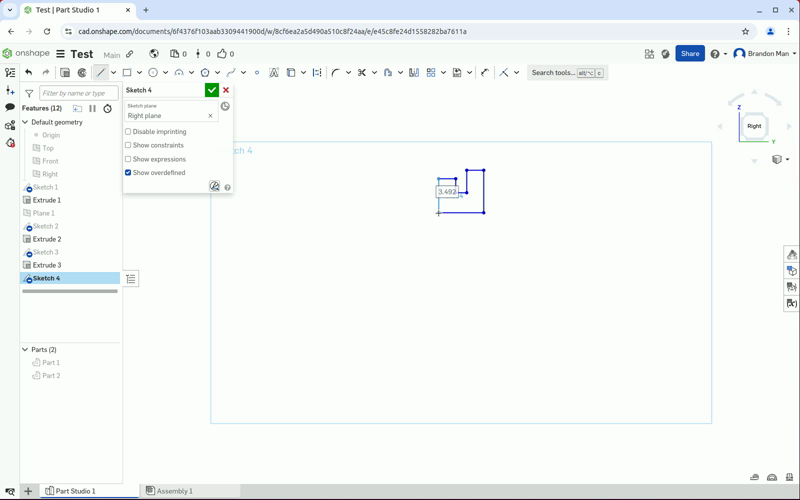
key_up(shift)
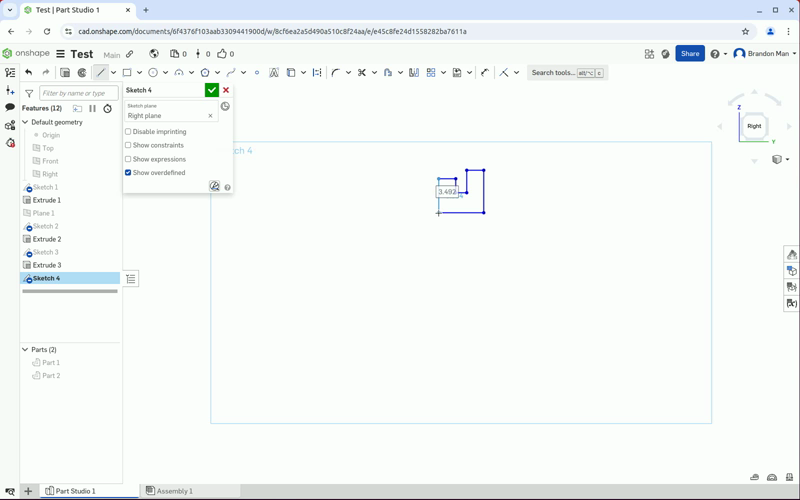
click(438, 212)
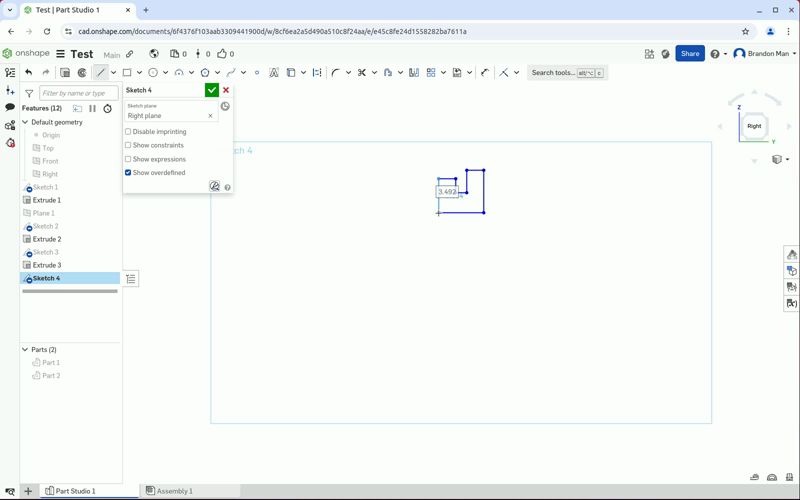
key(esc)
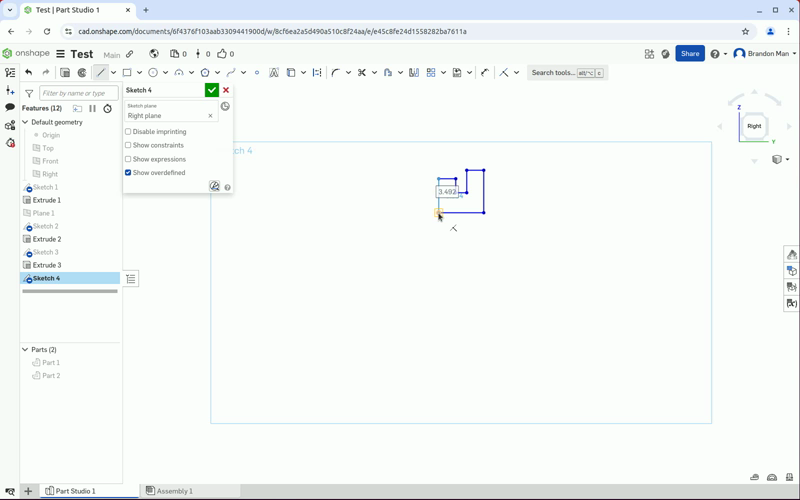
mouse_move(462, 202)
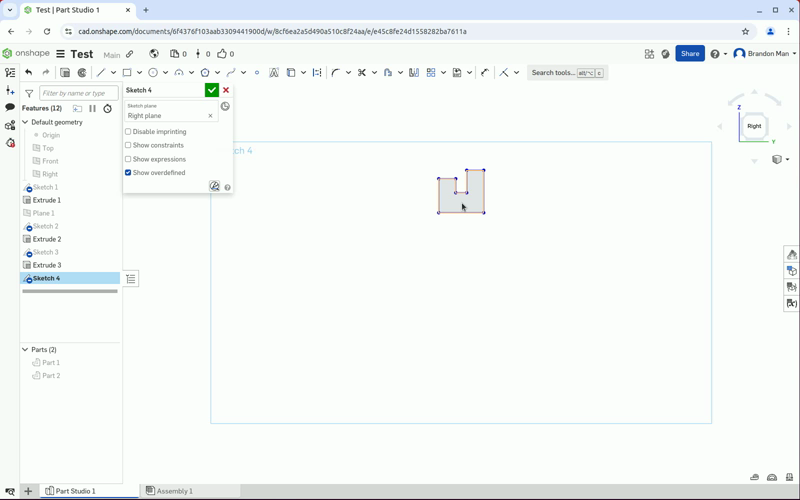
scroll(6)
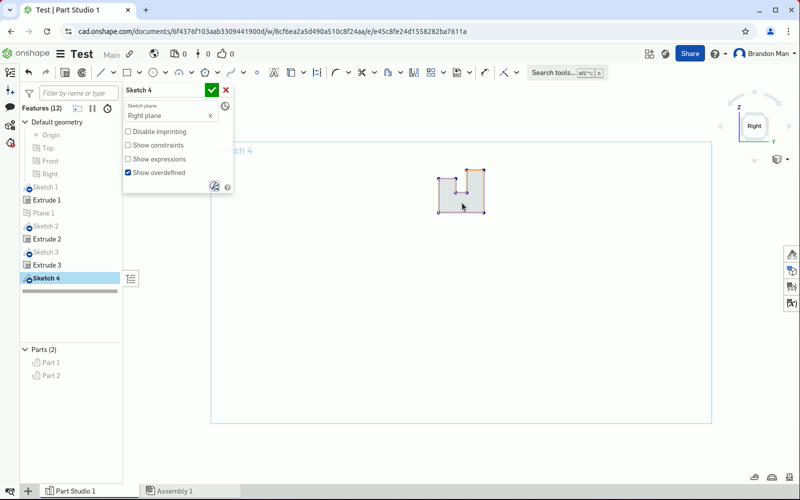
scroll(6)
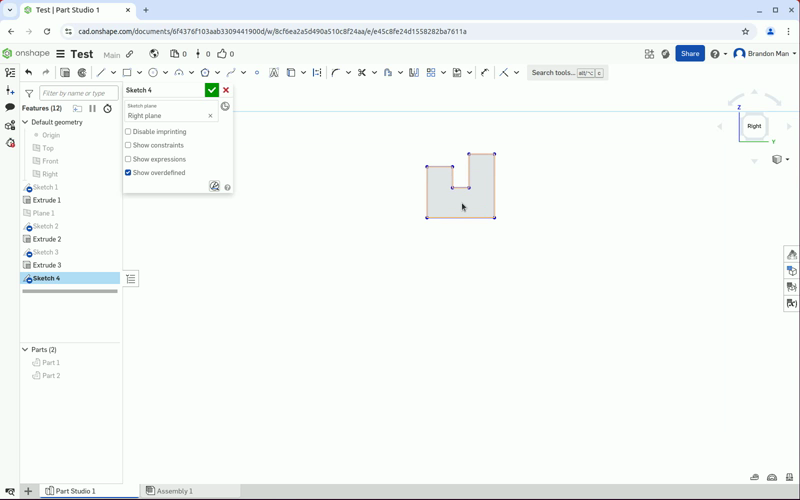
scroll(6)
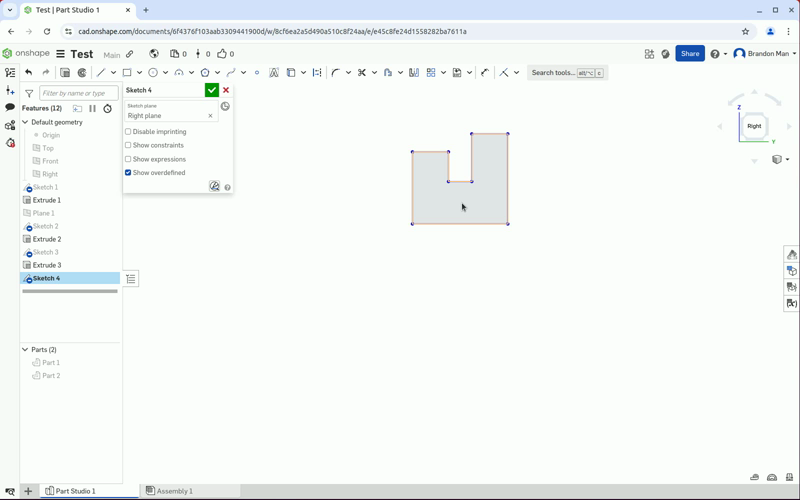
scroll(6)
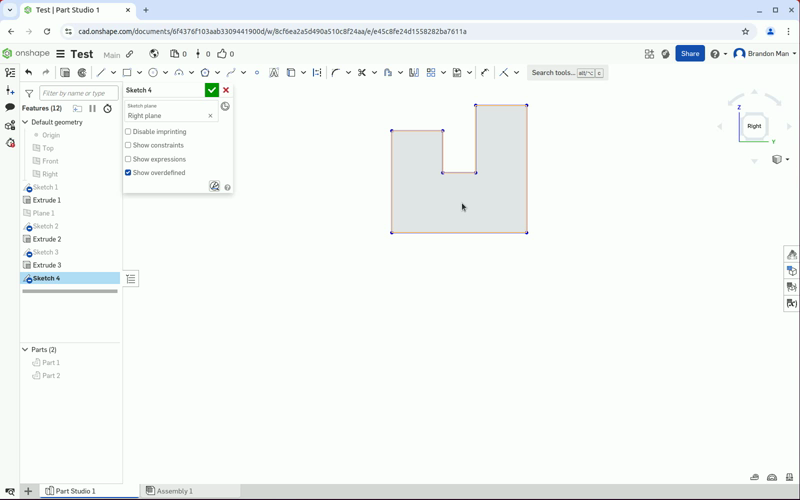
scroll(6)
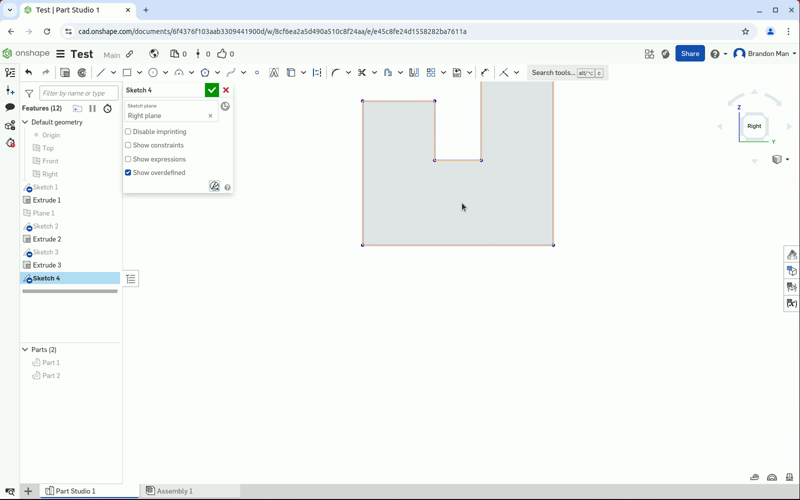
scroll(6)
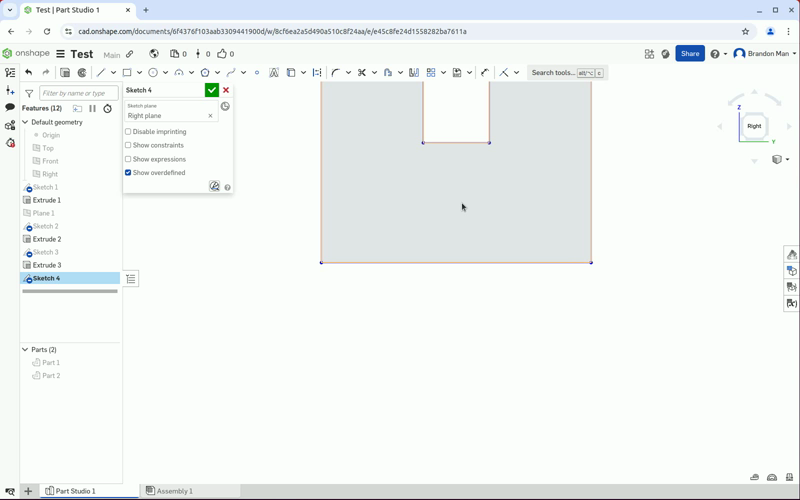
scroll(6)
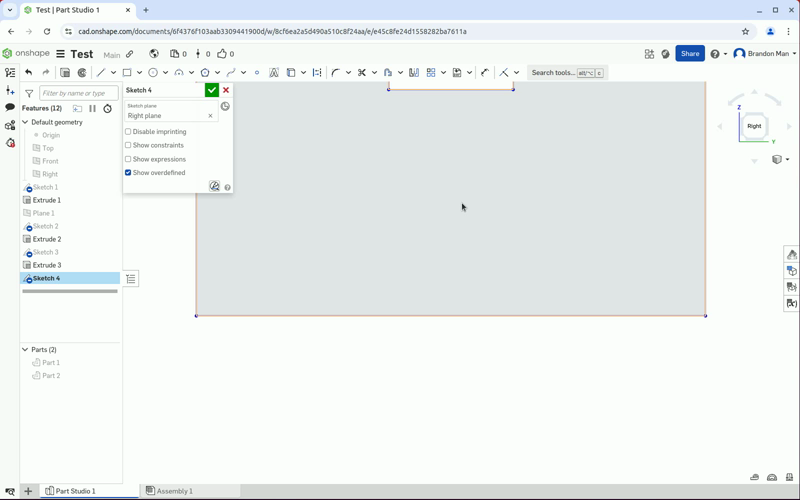
click(462, 202)
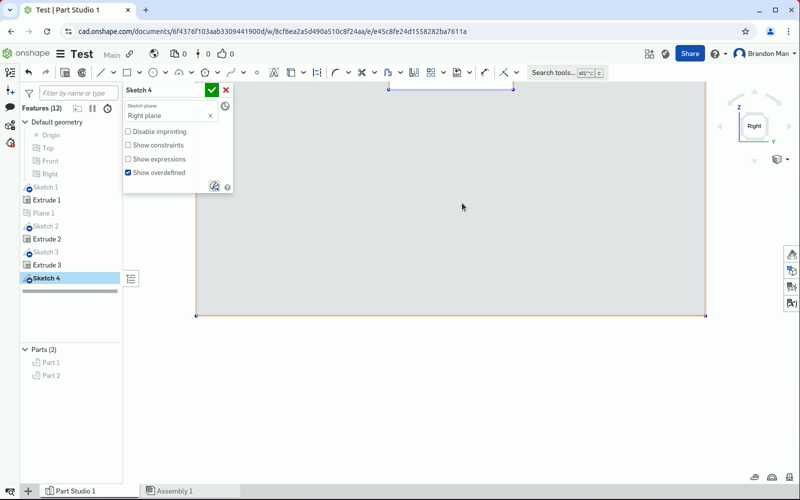
scroll(-6)
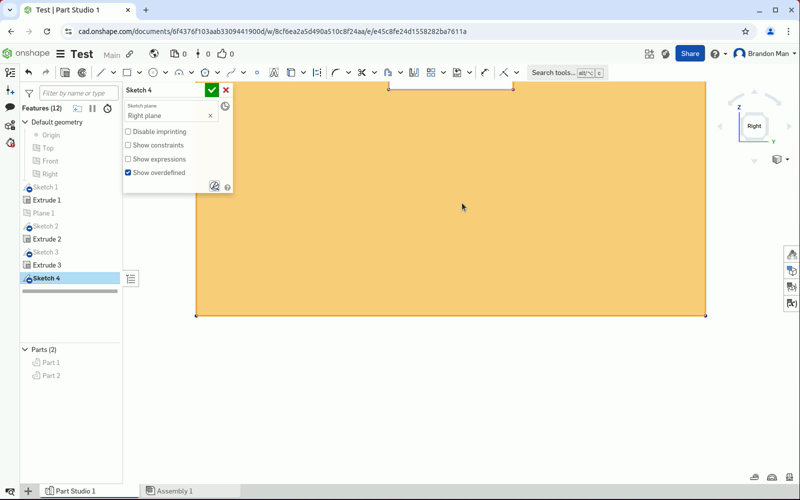
scroll(-6)
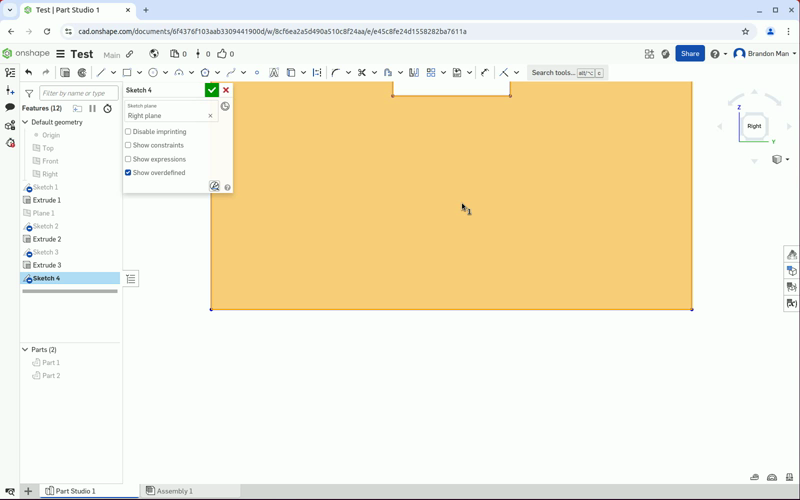
scroll(-6)
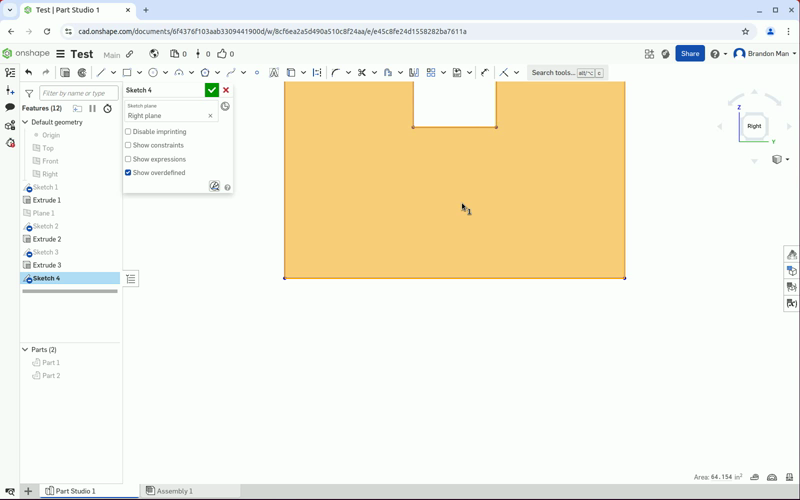
scroll(-6)
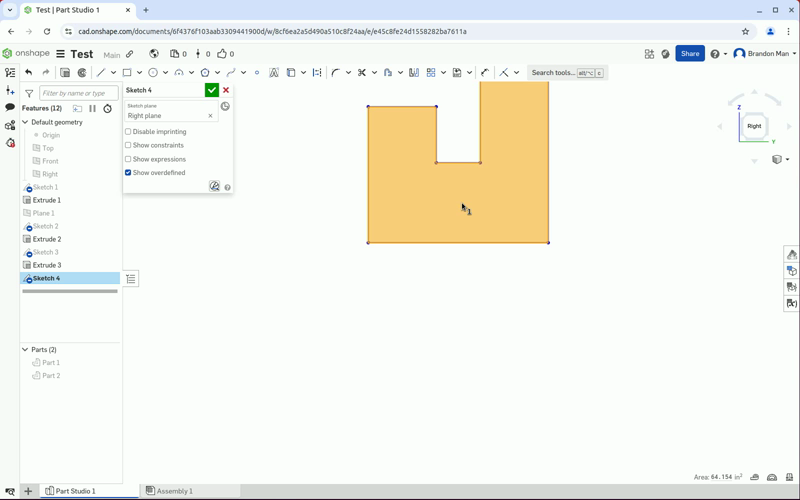
scroll(-6)
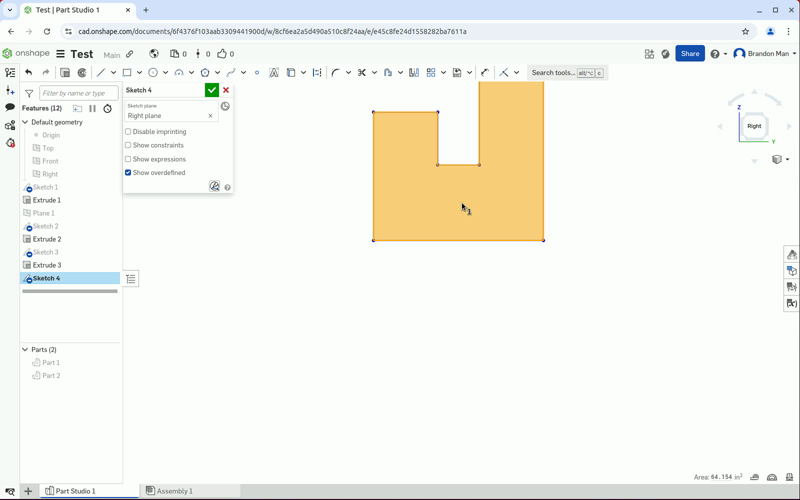
scroll(-6)
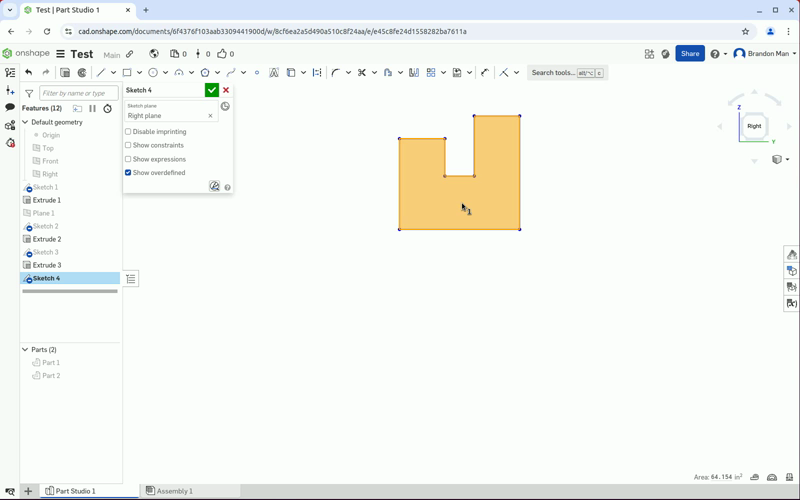
scroll(-6)
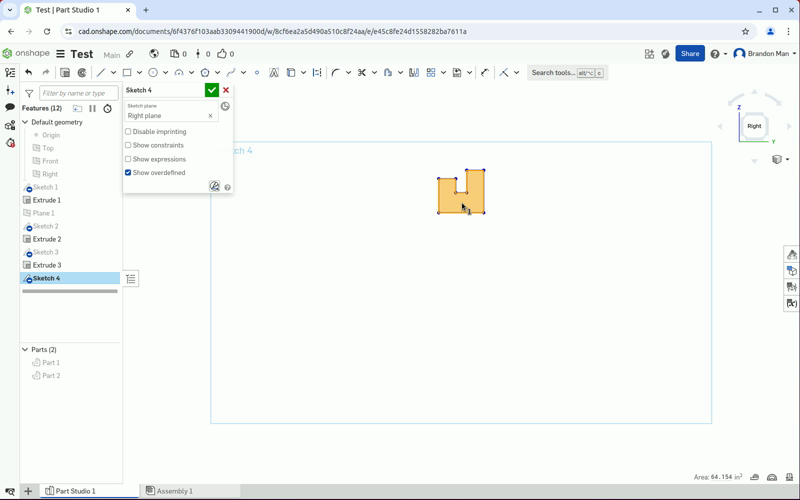
mouse_move(73, 352)
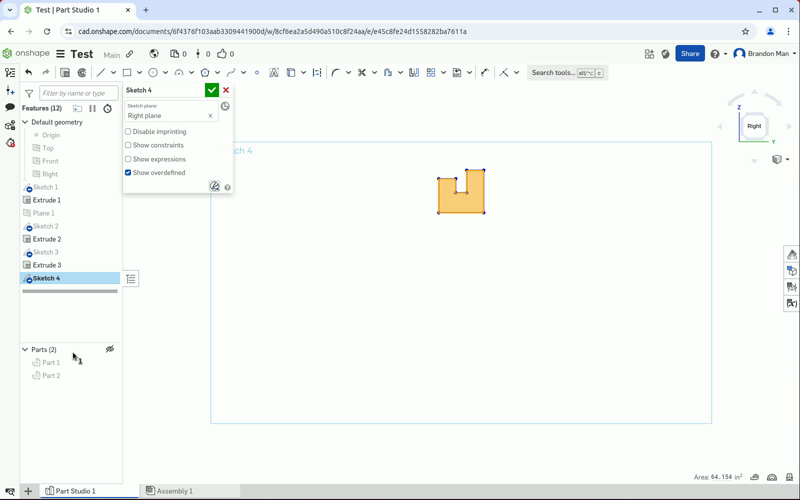
key(shift+y)
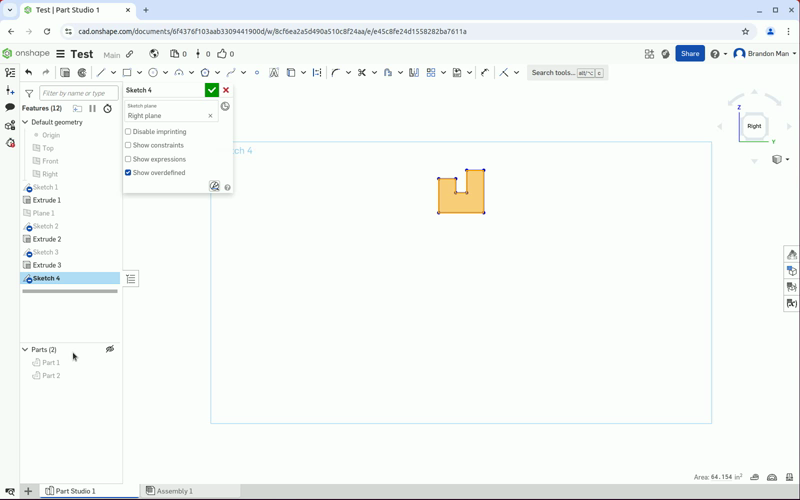
key(shift+e)
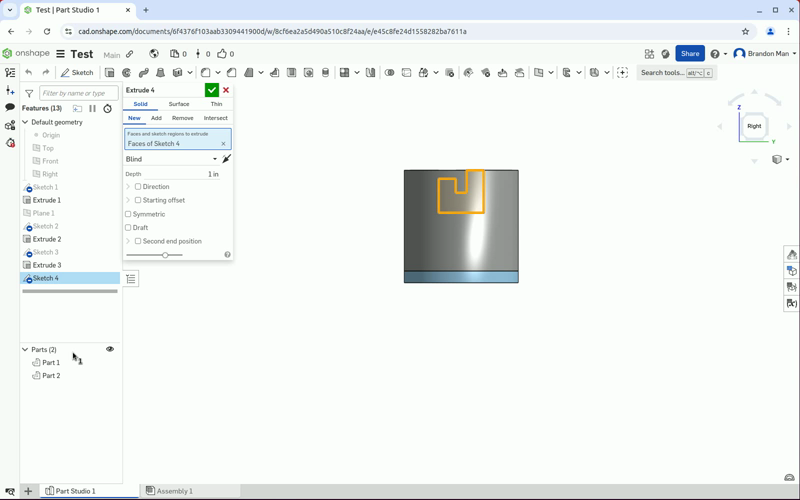
mouse_move(143, 106)
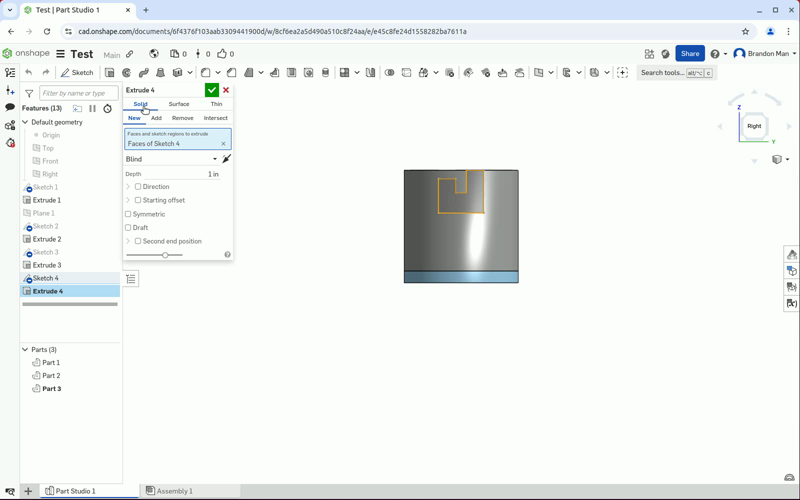
click(143, 106)
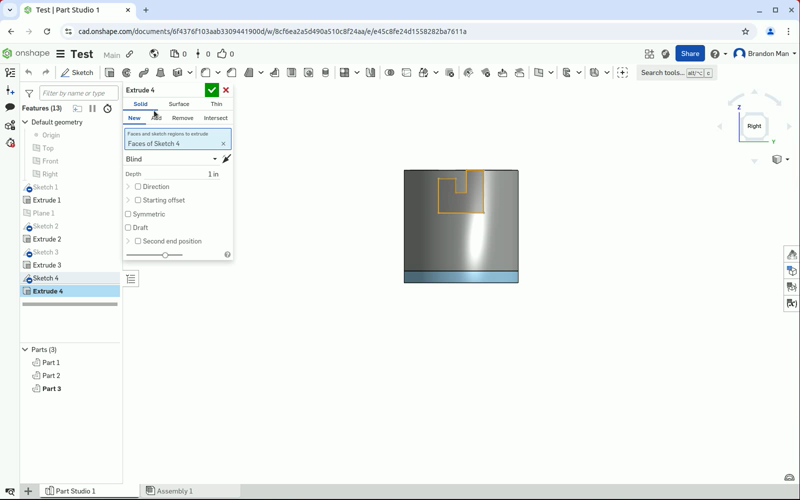
mouse_move(186, 120)
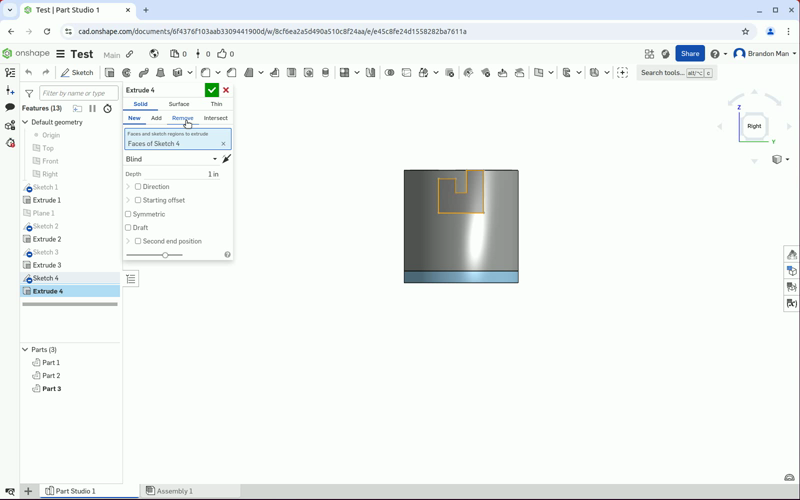
click(186, 120)
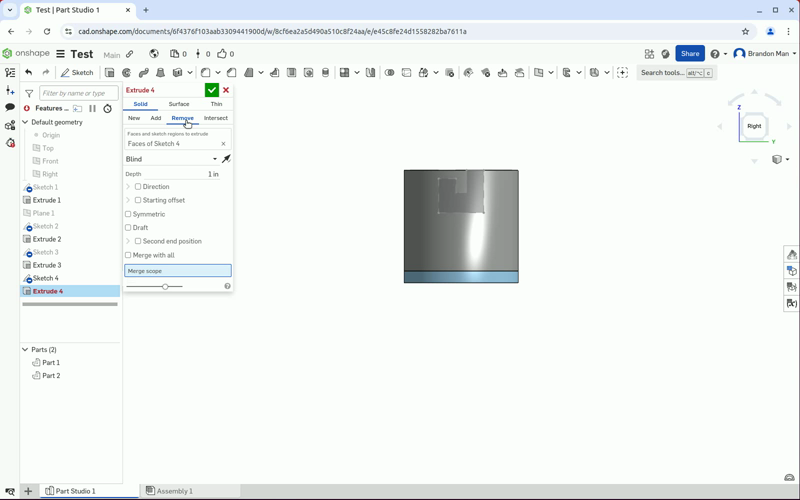
key(tab, 4)
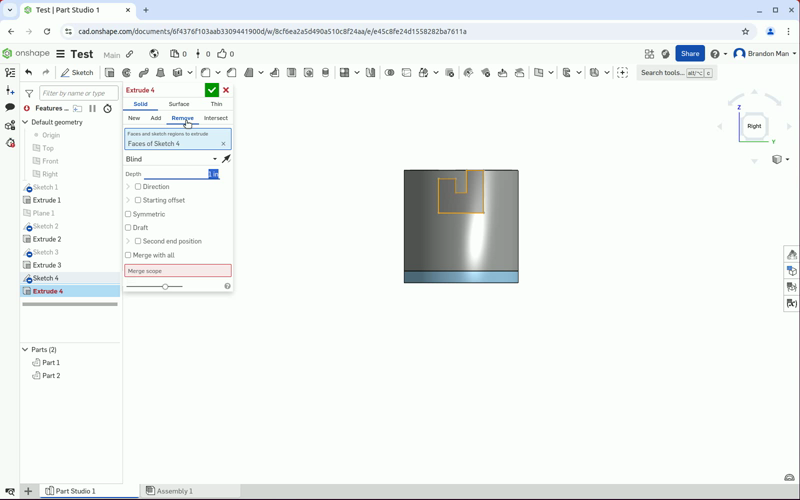
text(-23.108)
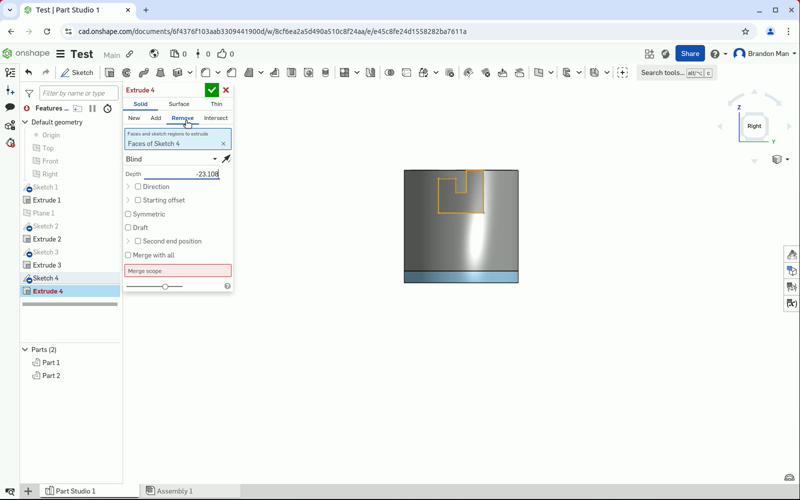
key(tab, 6)
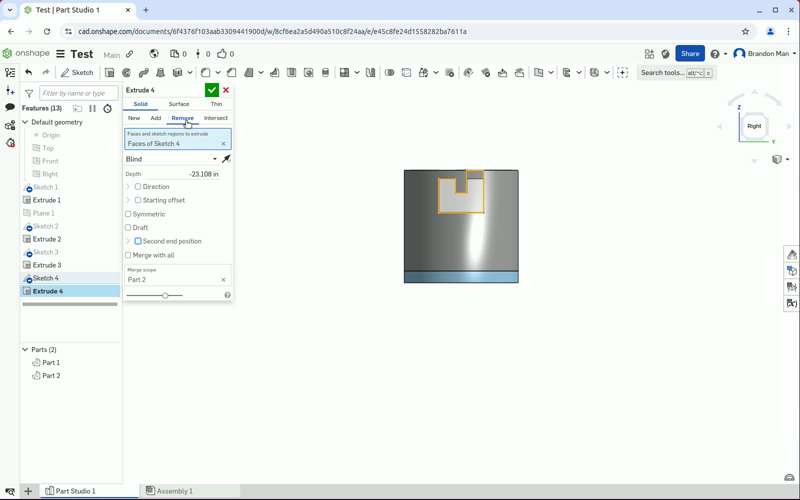
key(space)
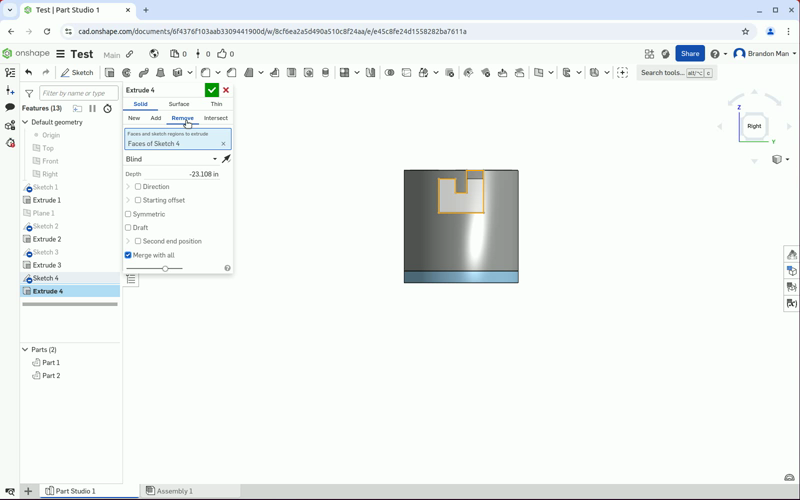
key(enter)
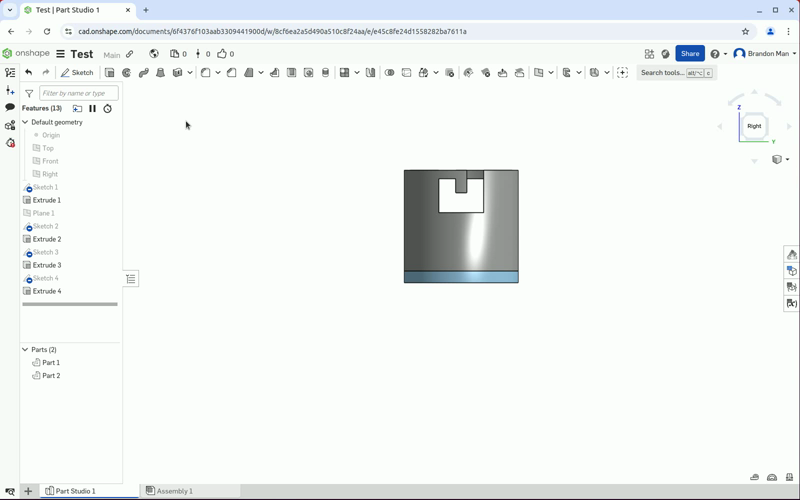
key(shift+h)
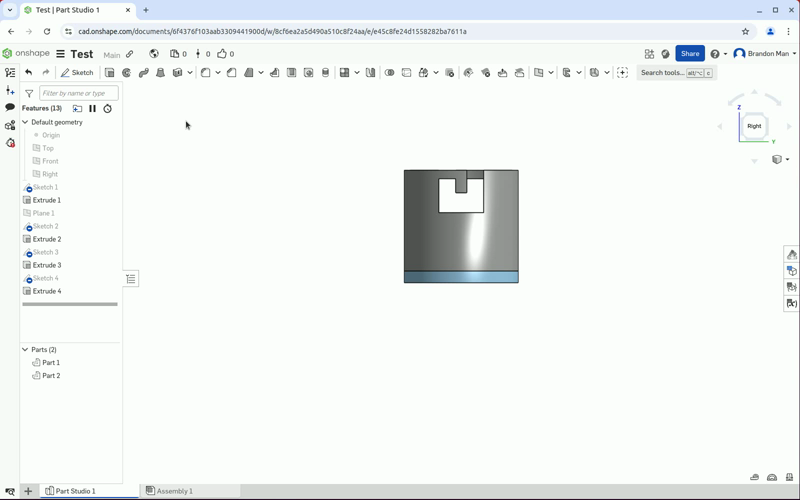
key(shift+h)
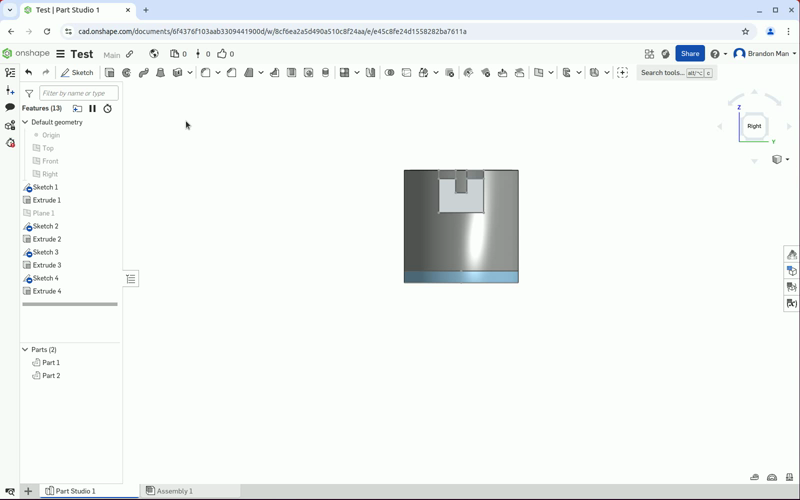
key(shift+7)
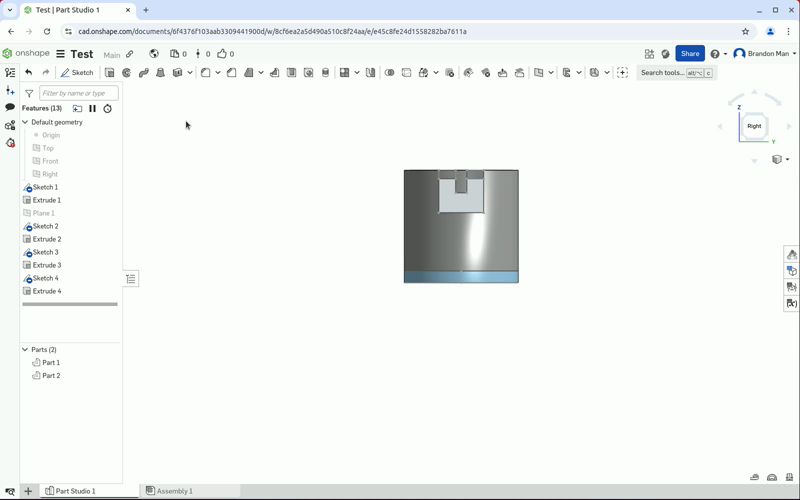
key(right, 2)
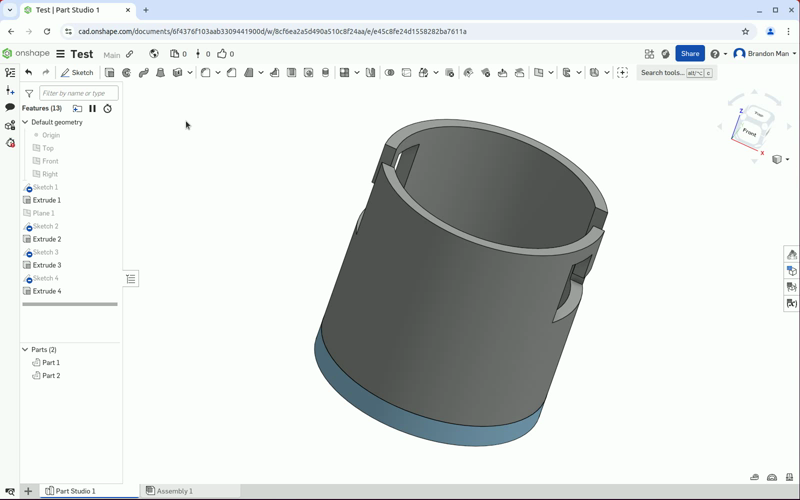
key(down, 2)
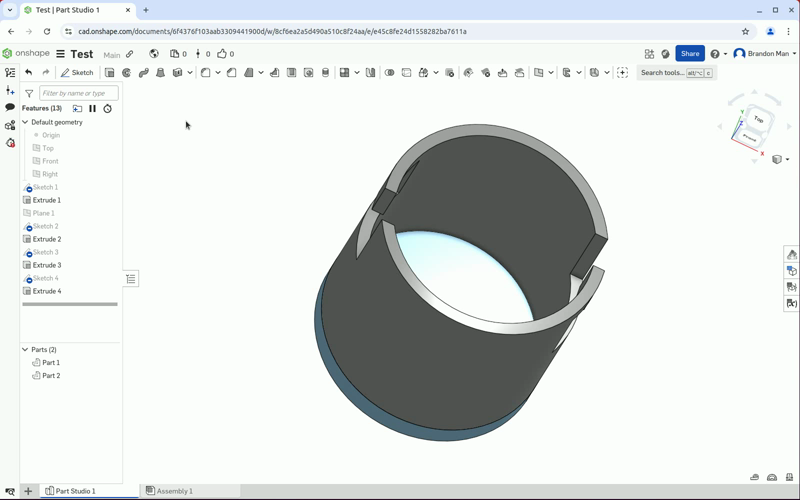
key(up, 2)
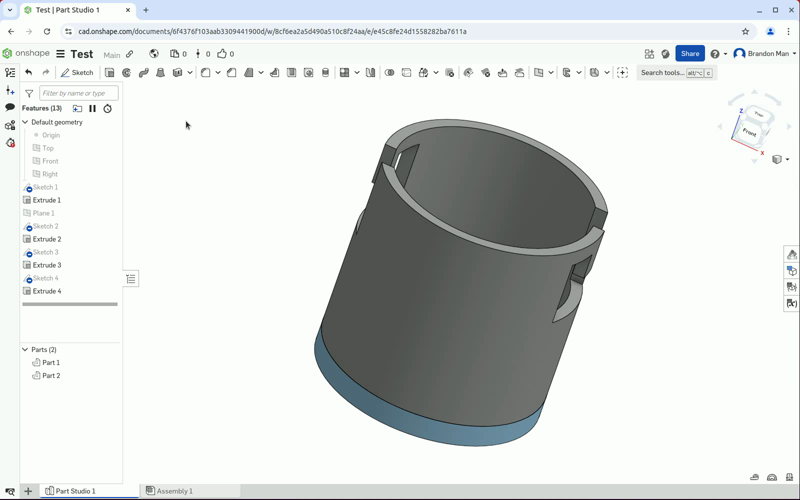
key(left, 2)
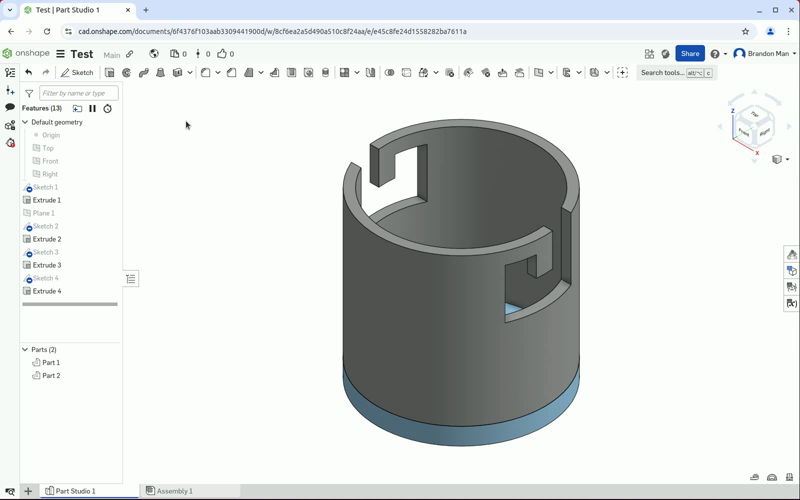
mouse_move(73, 189)
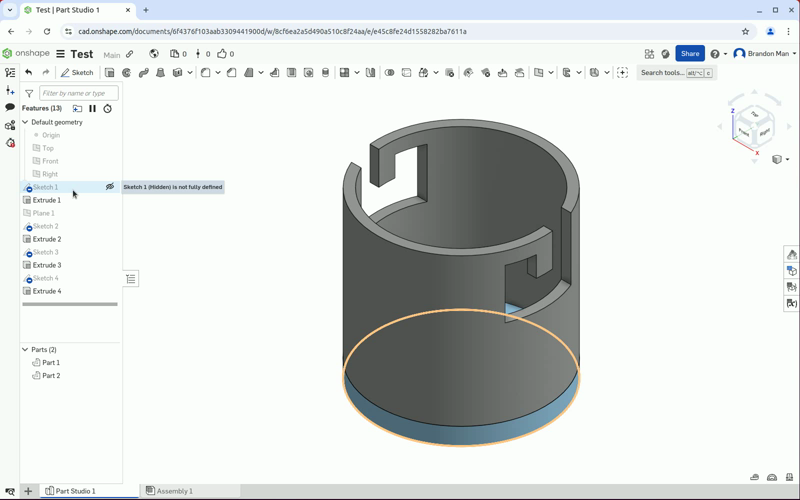
click(73, 189)